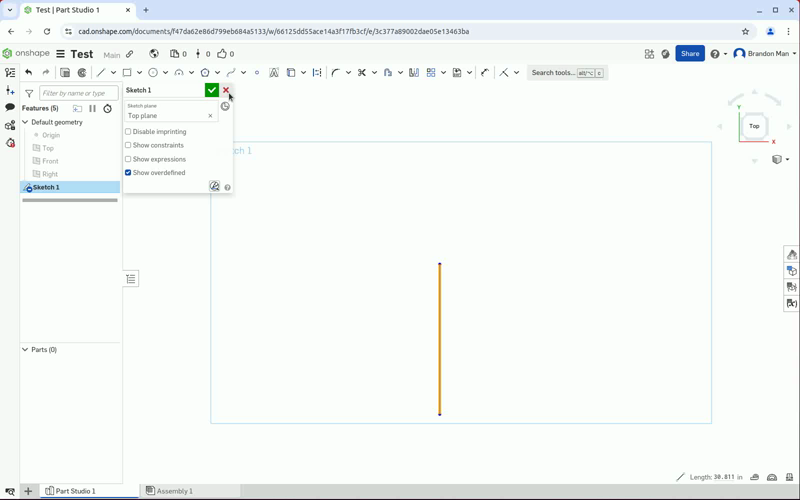
key(shift+h)
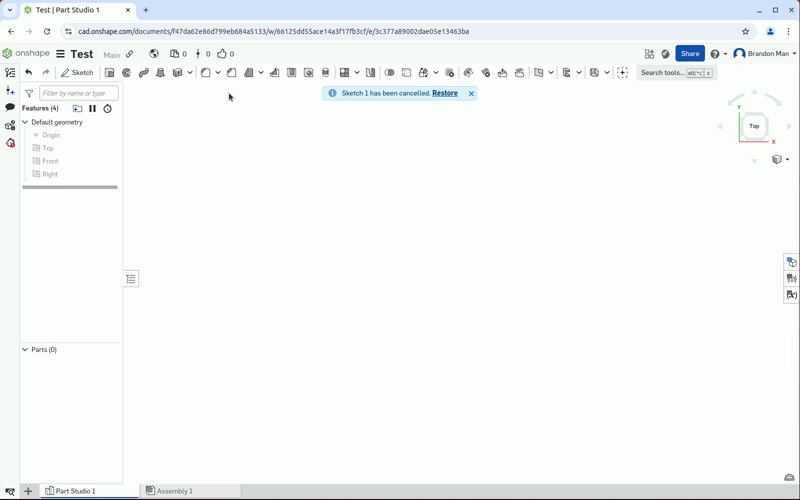
mouse_move(73, 352)
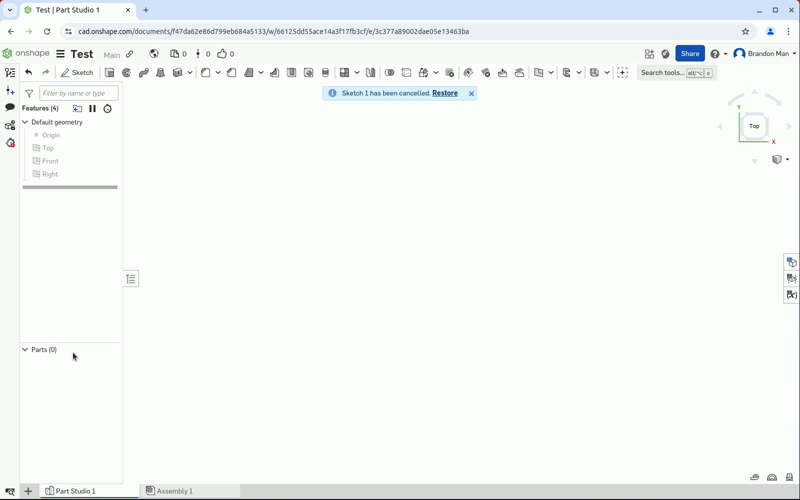
key(y)
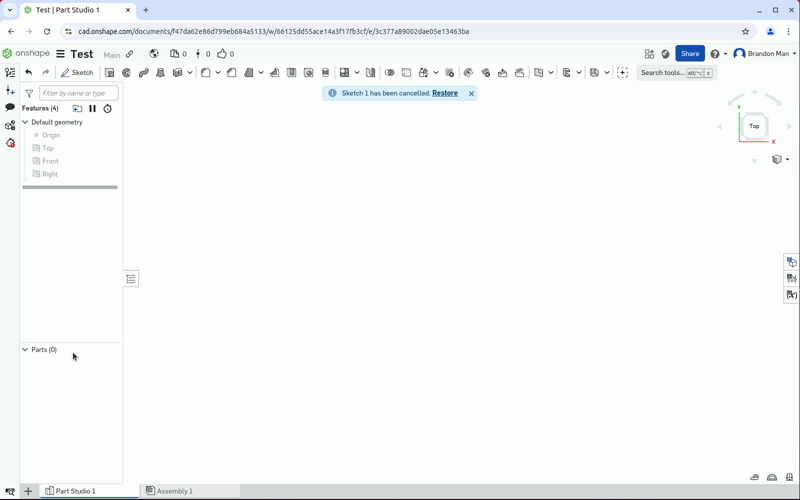
key(shift+p)
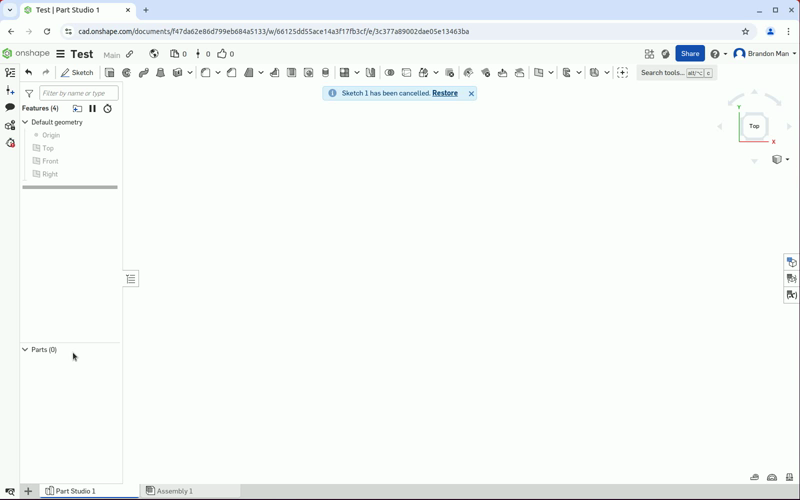
key(space)
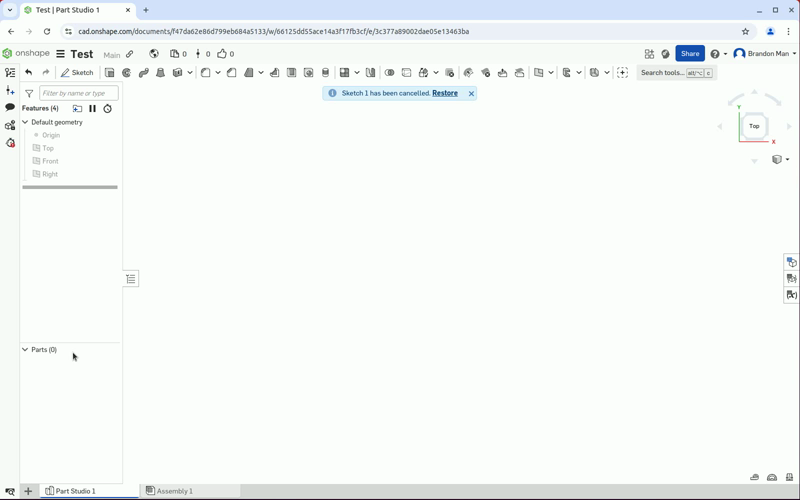
key_down(shift)
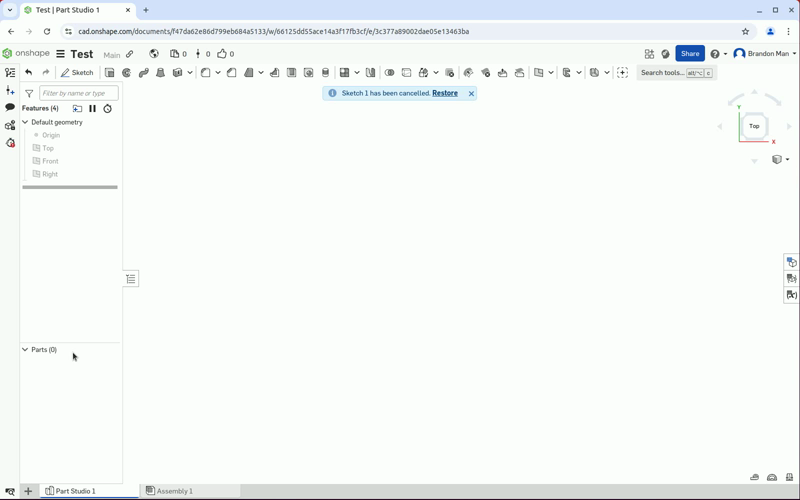
key(up)
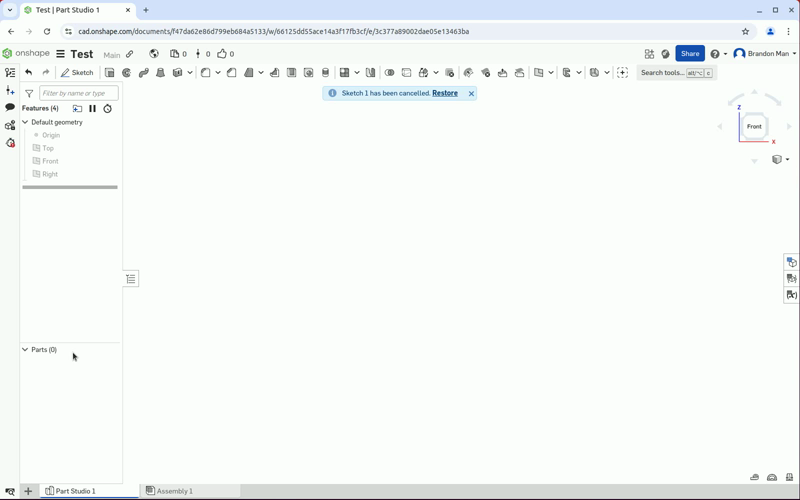
key_up(shift)
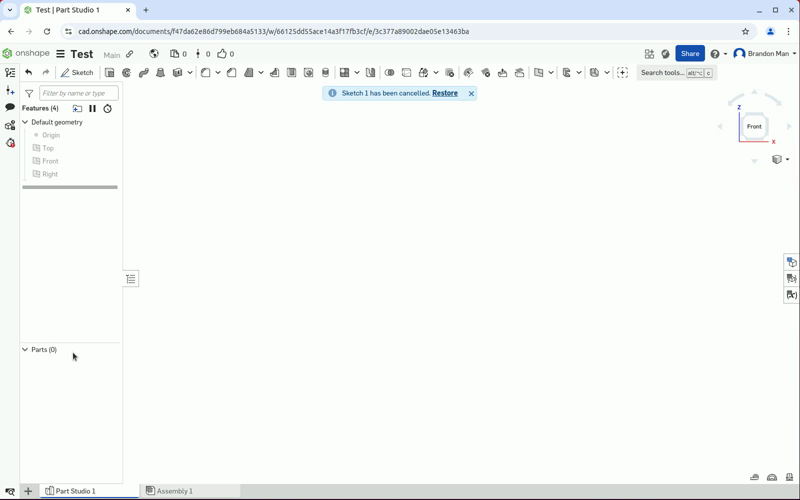
mouse_move(73, 352)
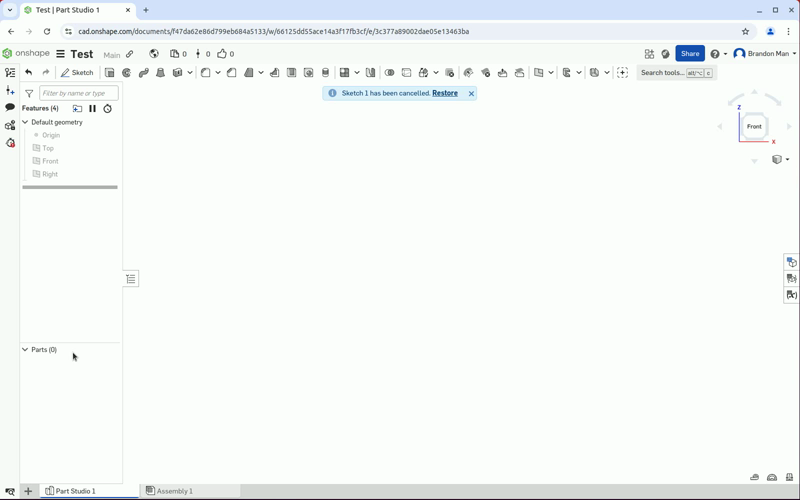
key(shift+y)
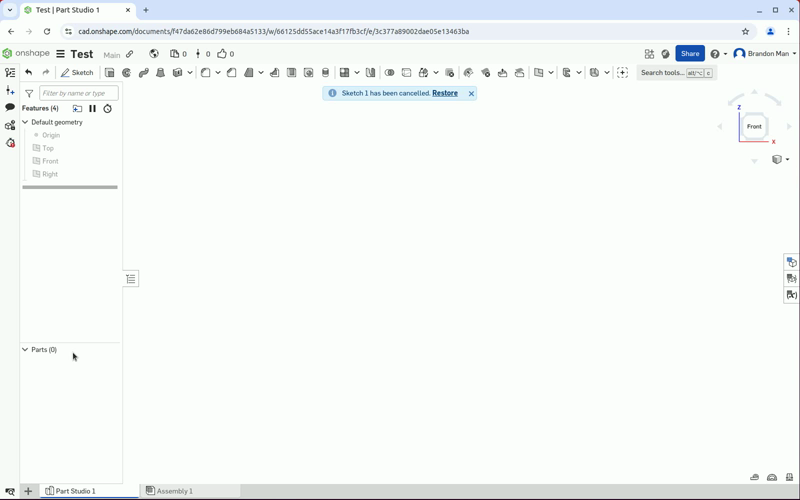
key(shift+s)
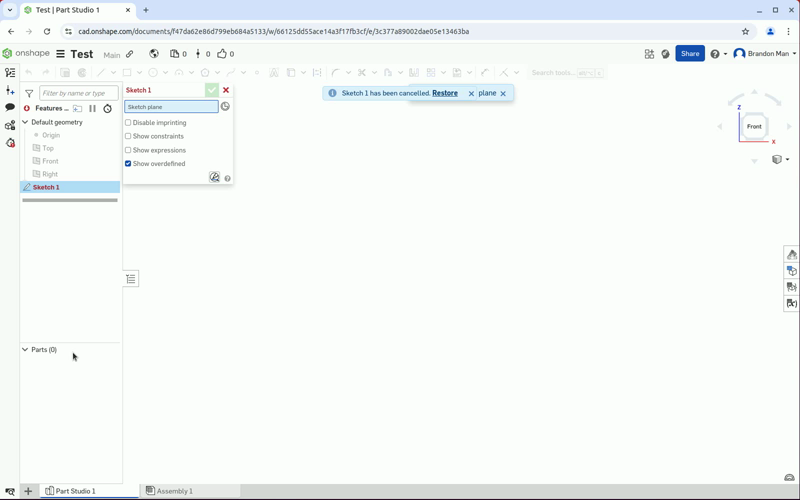
mouse_move(73, 163)
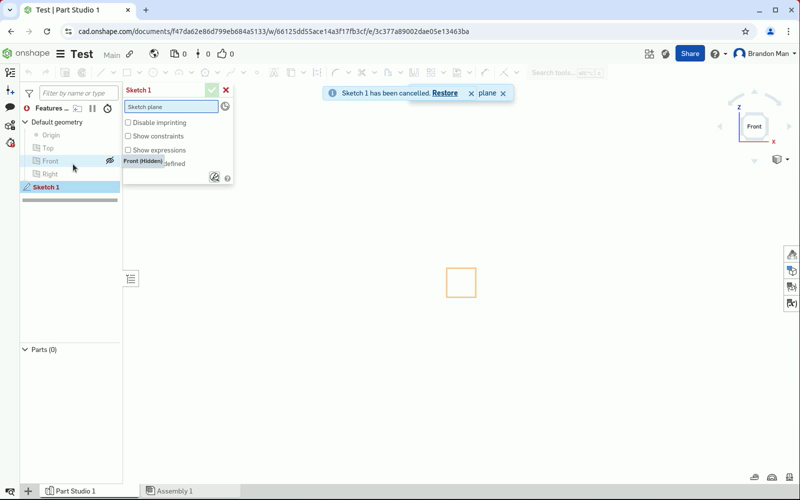
click(73, 163)
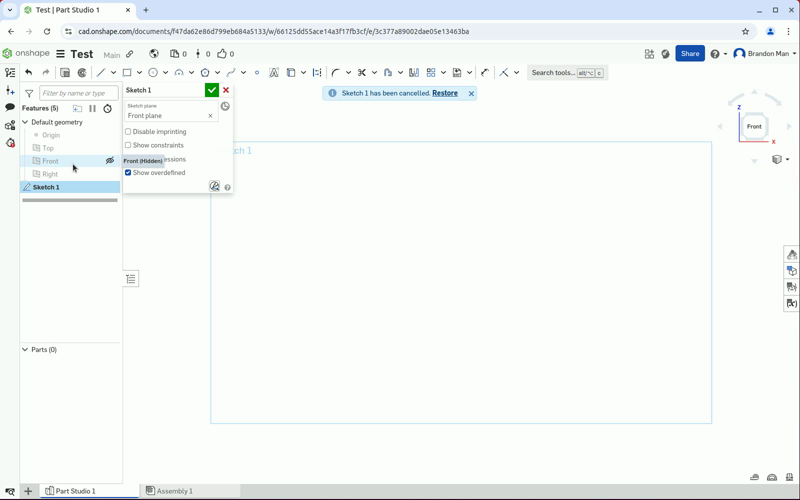
mouse_move(73, 352)
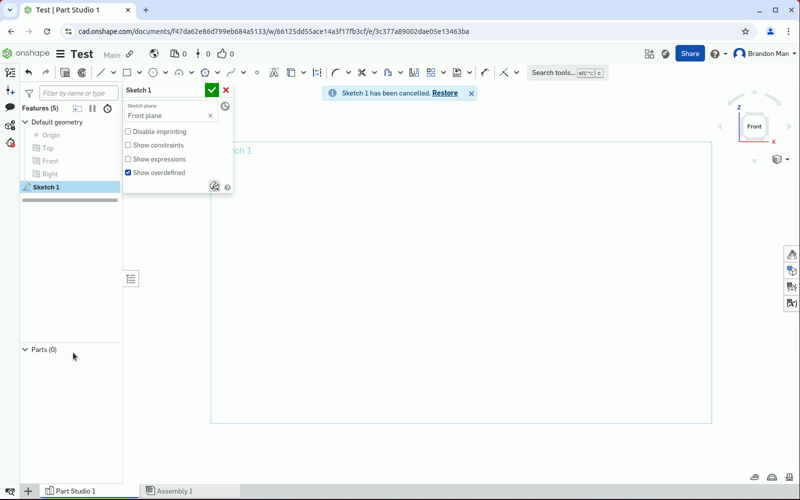
key(y)
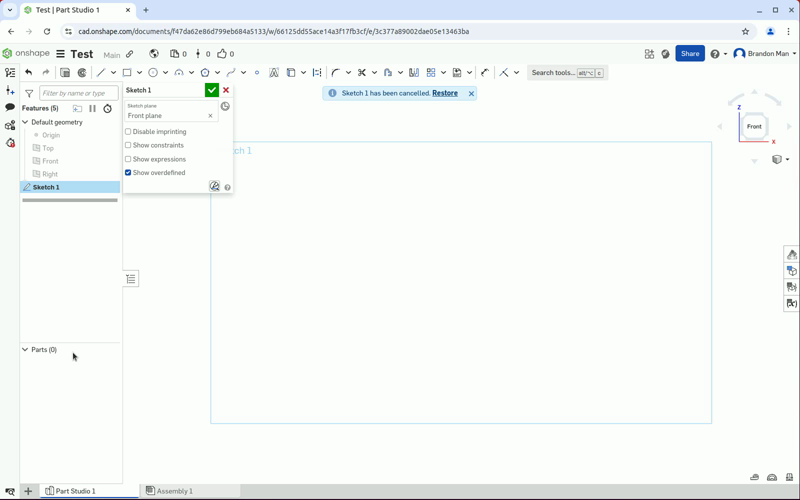
key(l)
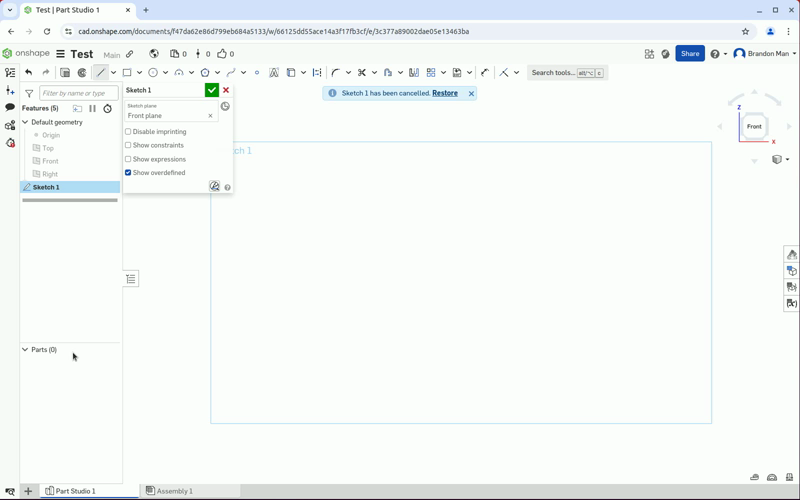
key_down(shift)
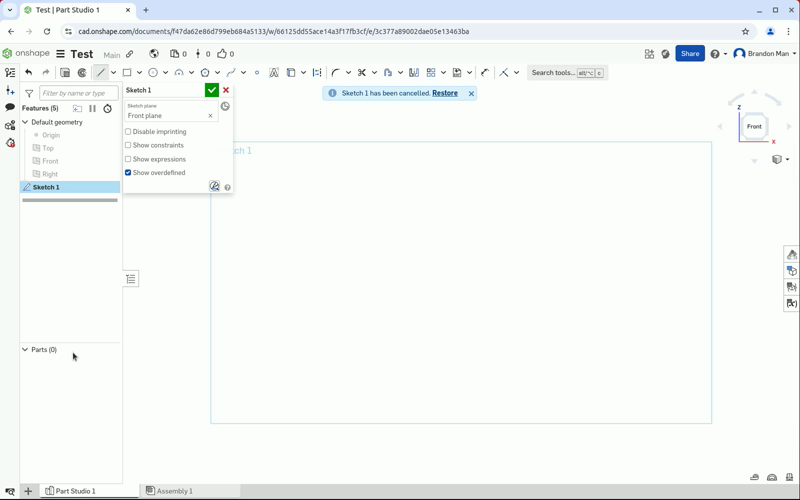
mouse_move(348, 353)
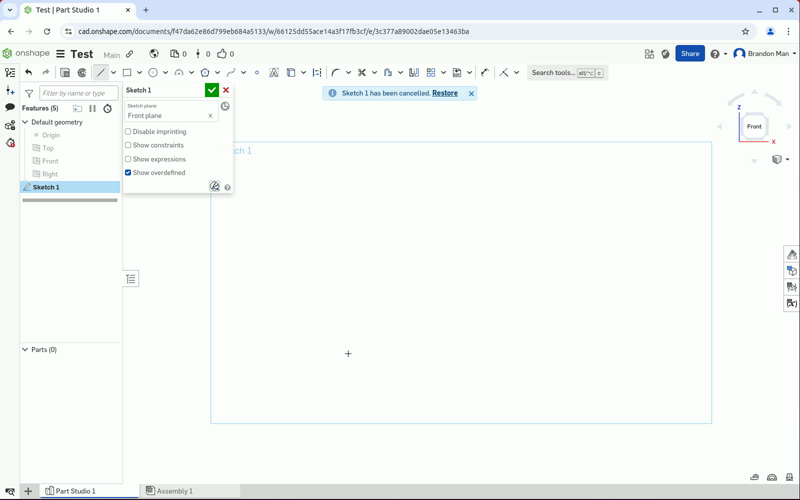
click(348, 353)
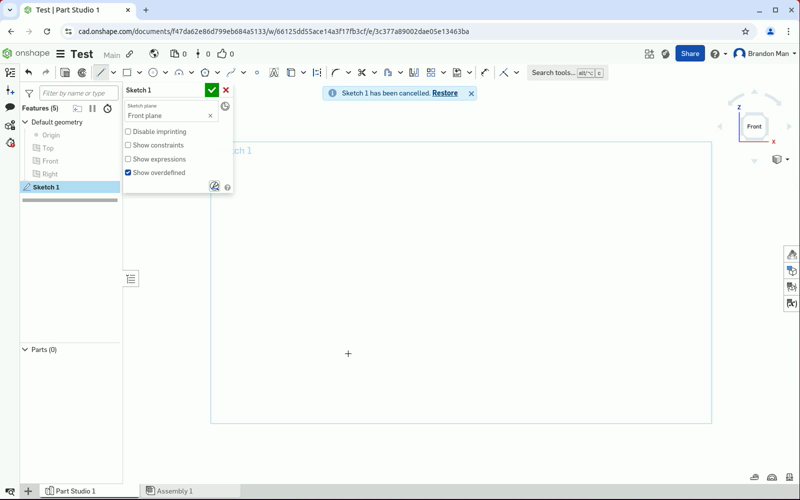
key_up(shift)
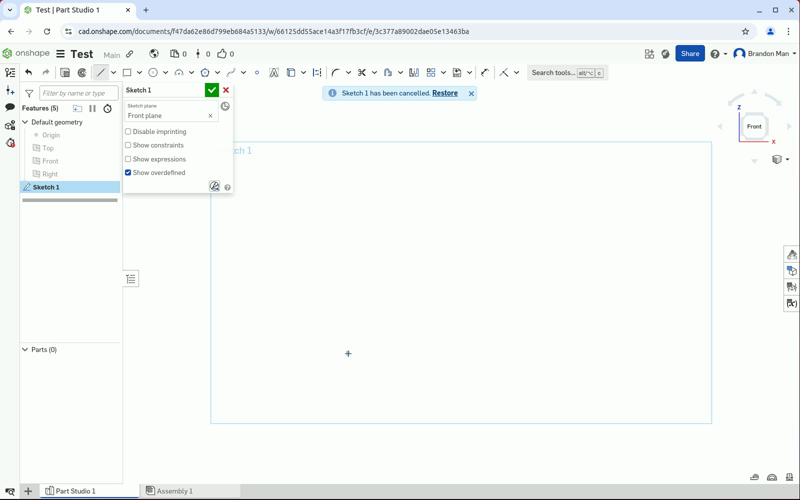
key_down(shift)
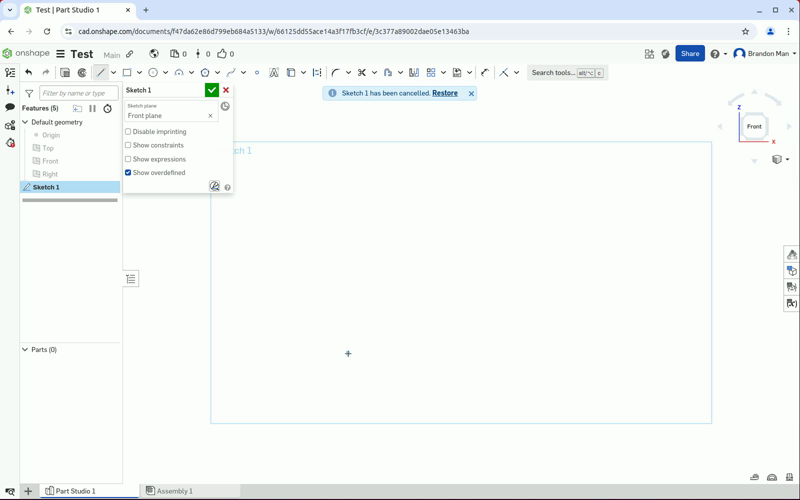
mouse_move(572, 353)
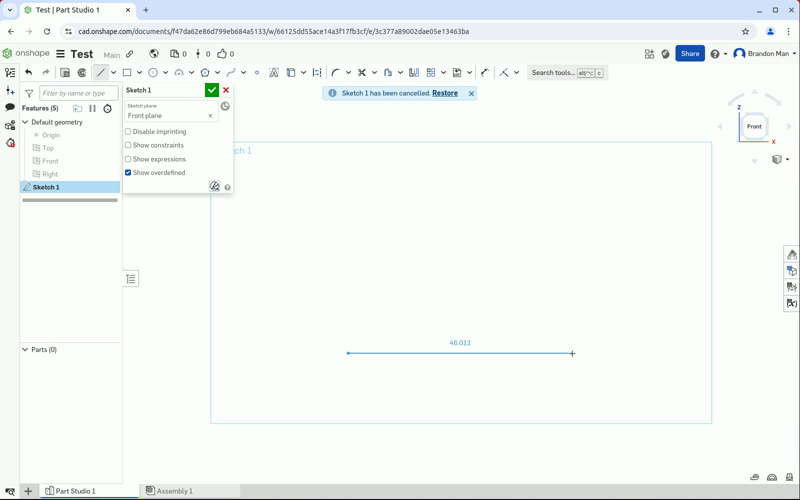
click(572, 353)
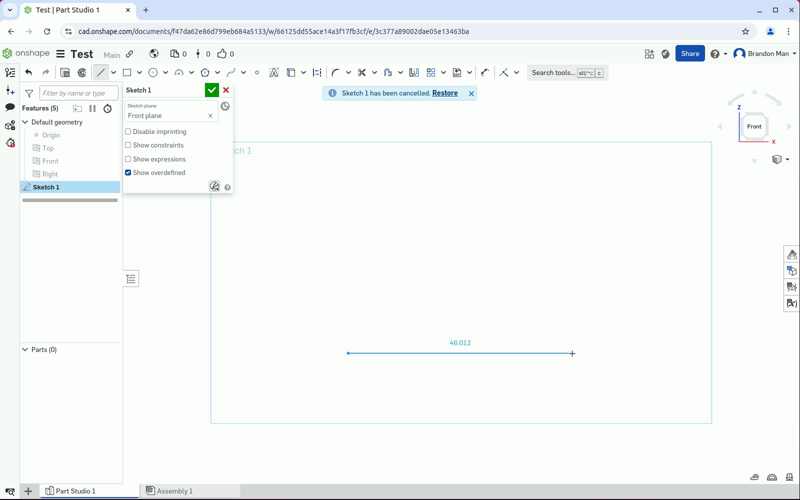
key_up(shift)
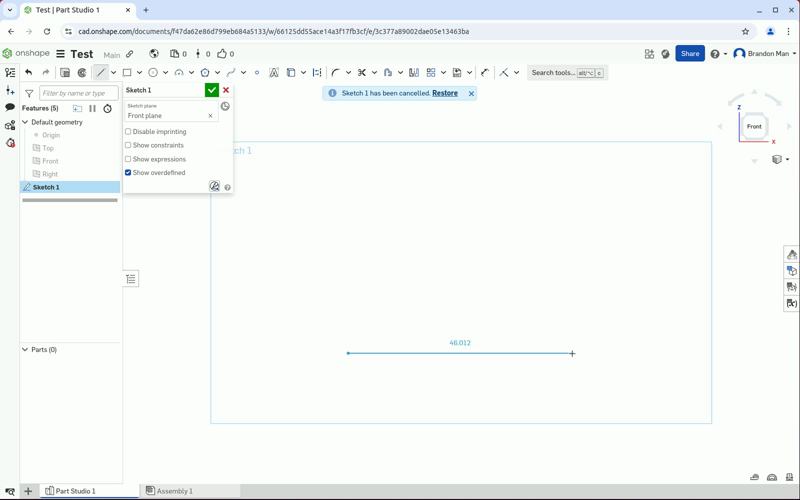
key_down(shift)
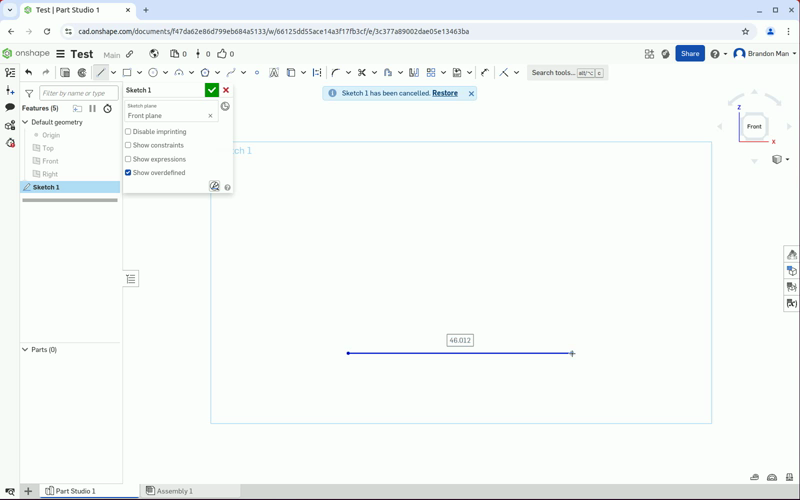
mouse_move(572, 214)
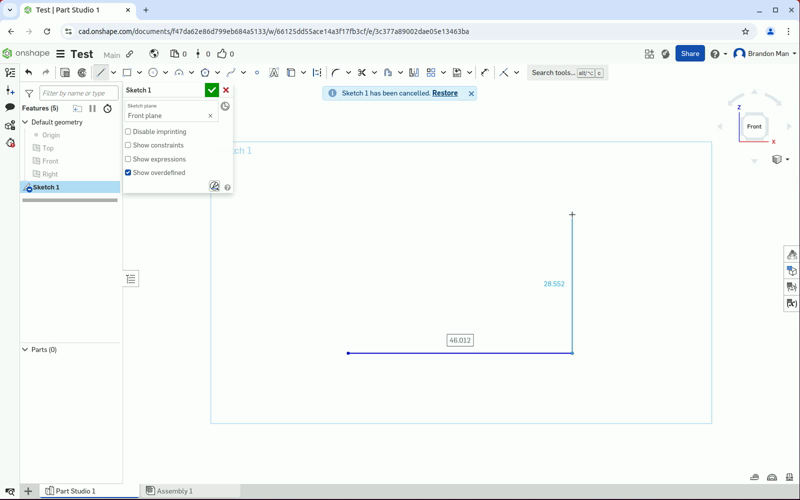
click(572, 214)
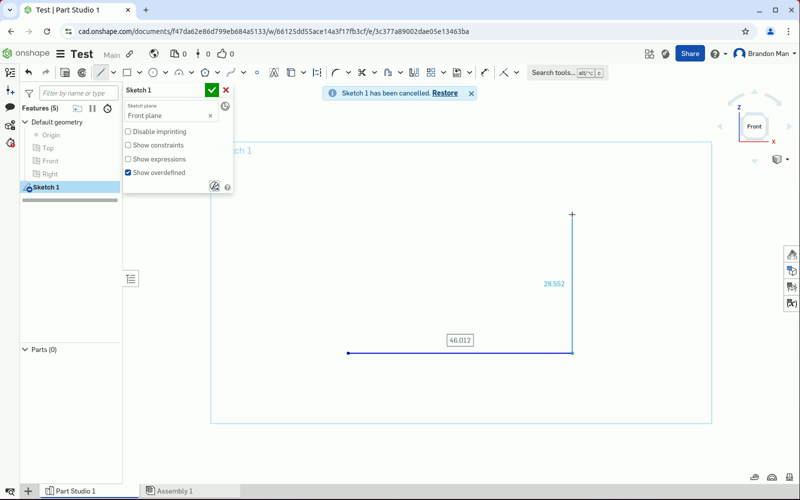
key_up(shift)
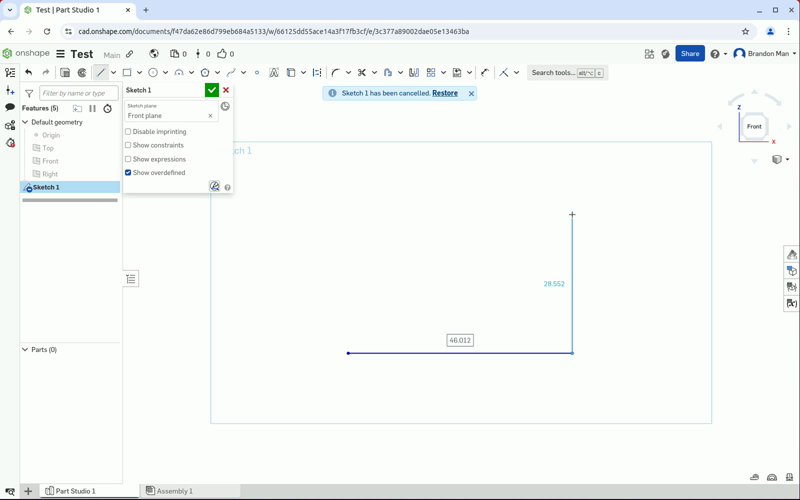
key_down(shift)
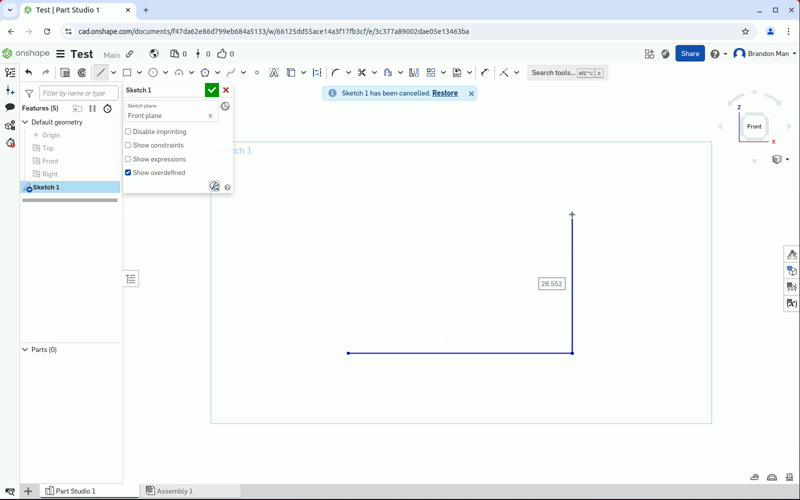
mouse_move(348, 214)
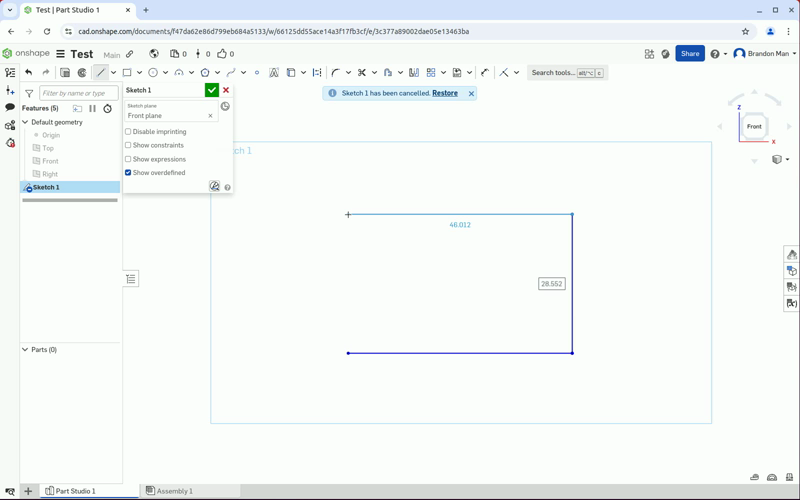
click(348, 214)
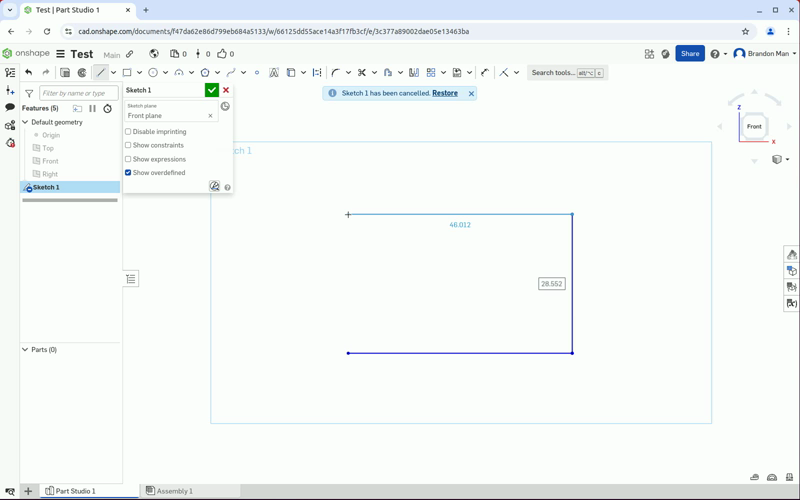
key_up(shift)
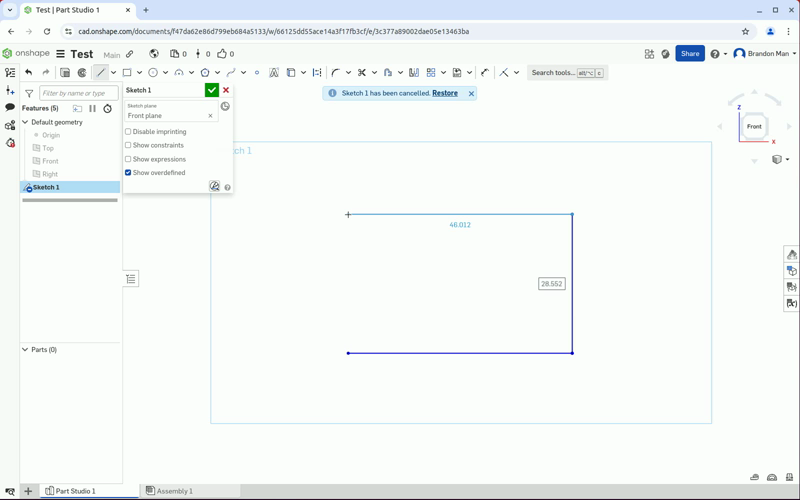
key_down(shift)
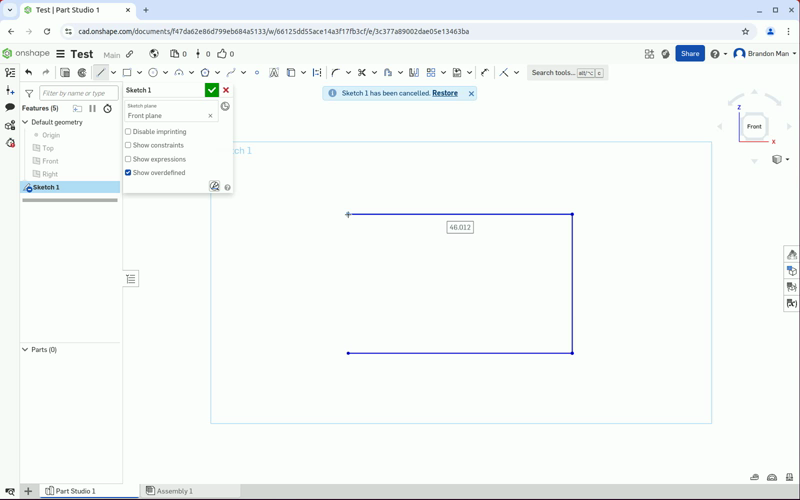
mouse_move(348, 353)
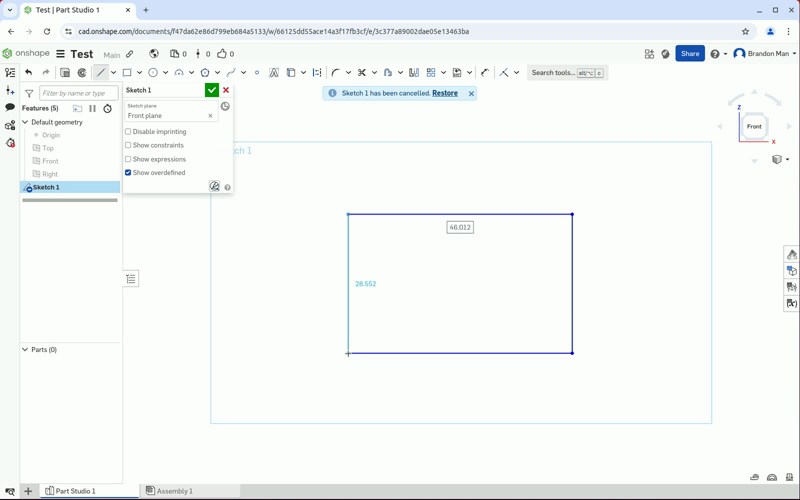
key_up(shift)
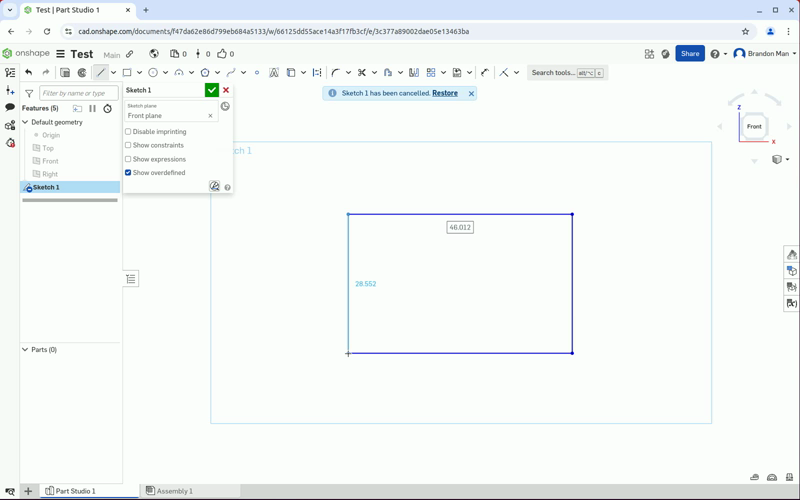
click(348, 353)
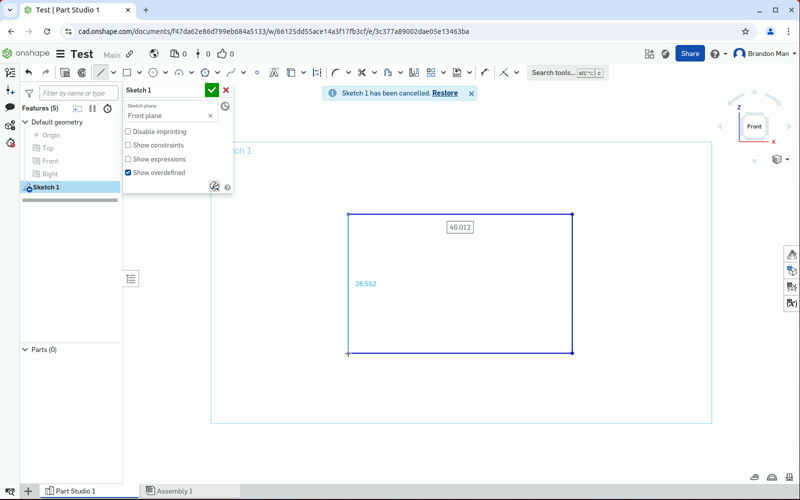
key(esc)
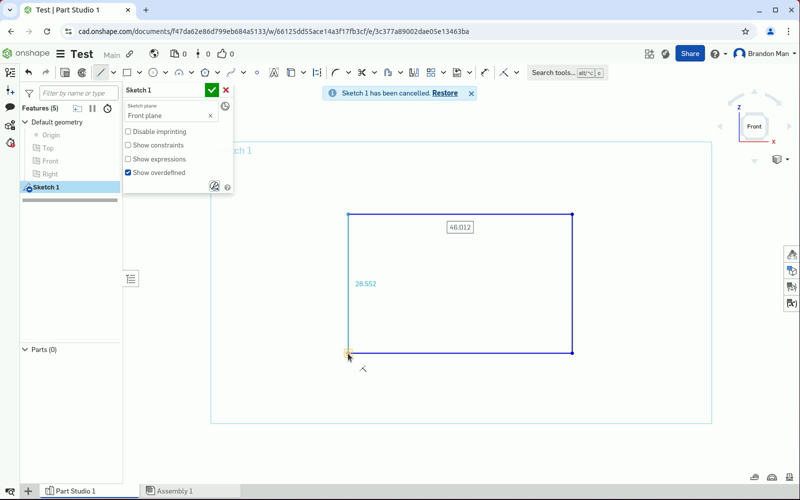
mouse_move(443, 286)
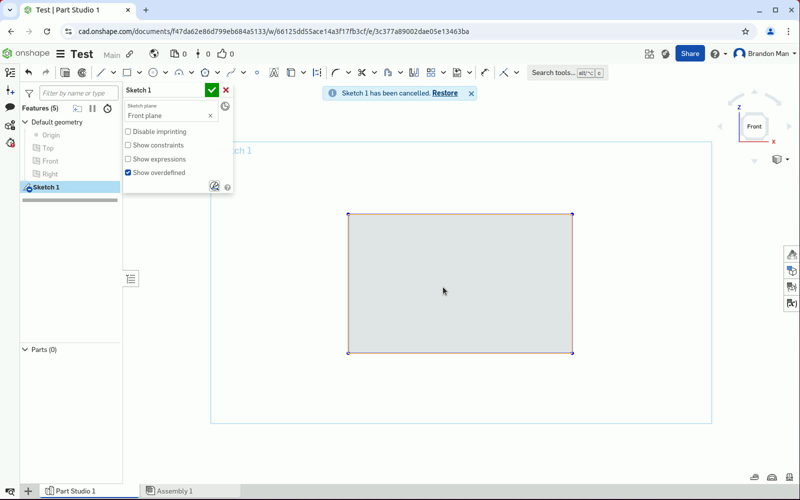
click(443, 286)
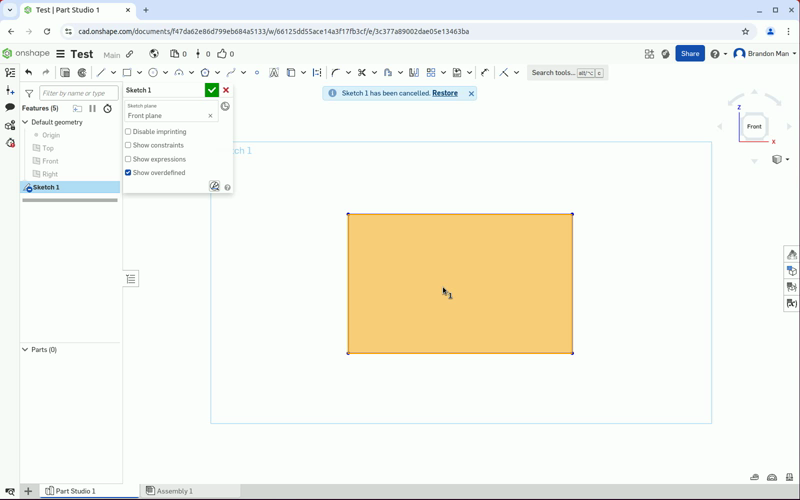
mouse_move(73, 352)
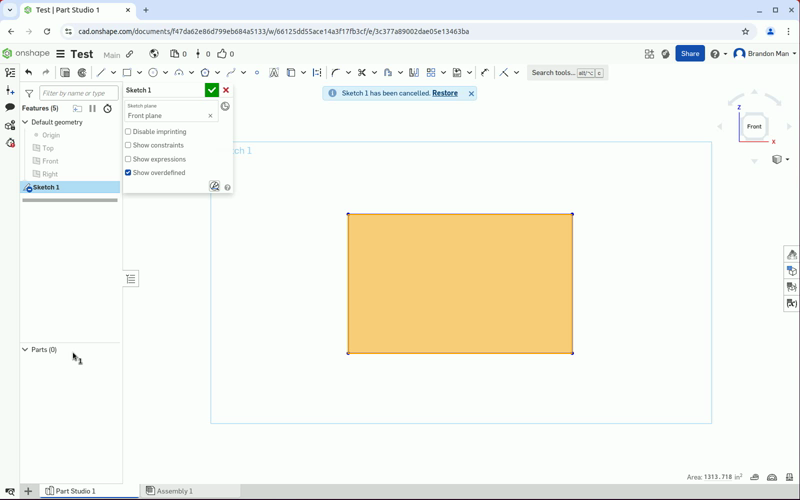
key(shift+y)
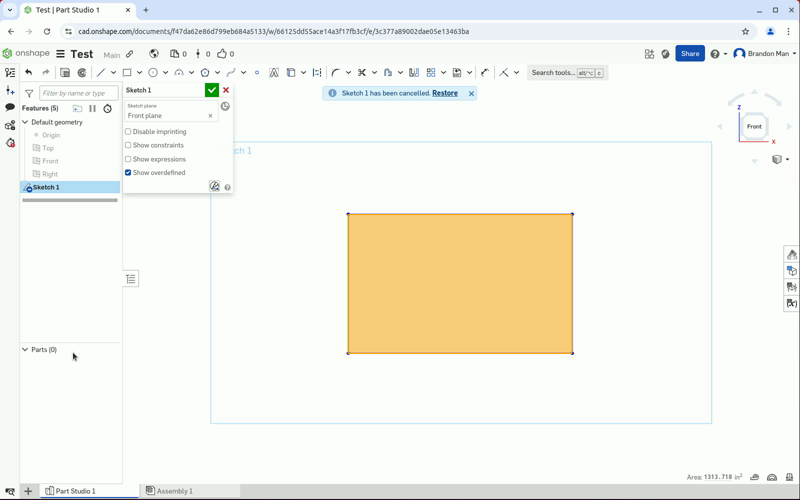
key(shift+e)
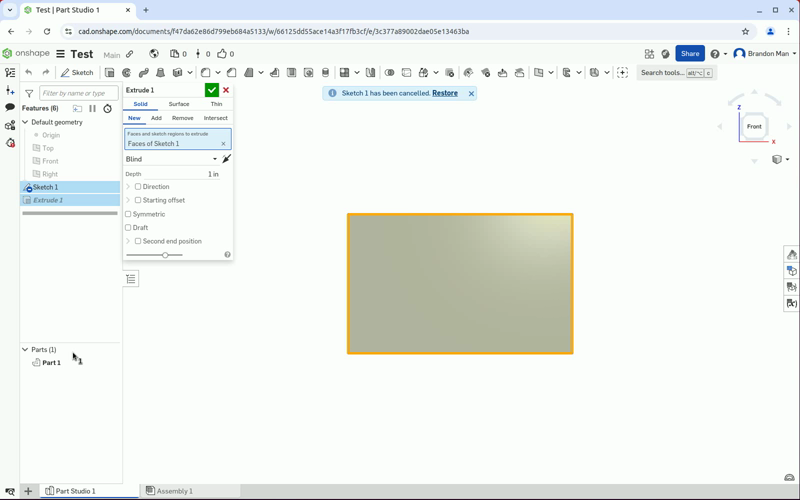
mouse_move(143, 106)
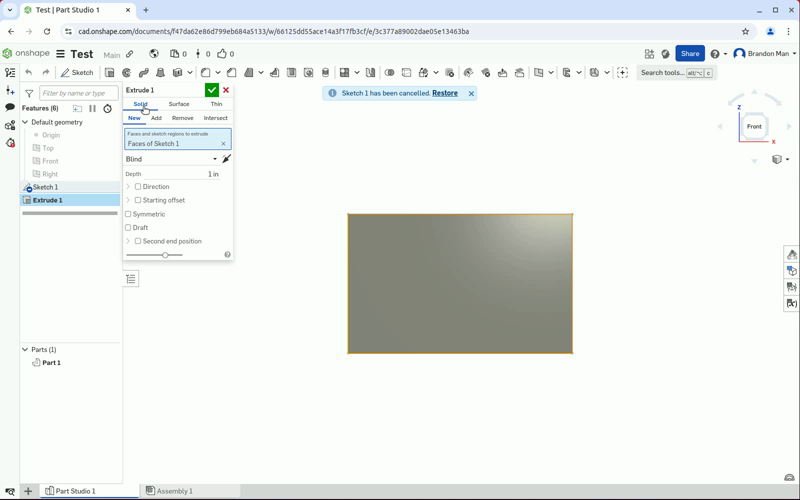
click(143, 106)
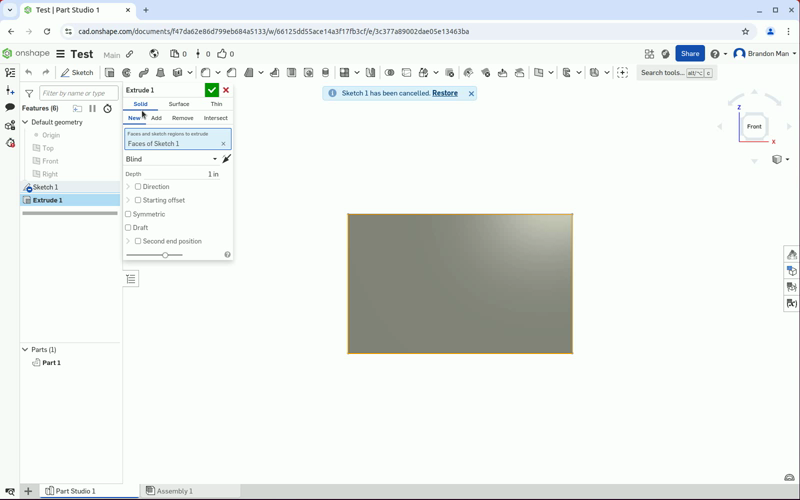
mouse_move(137, 120)
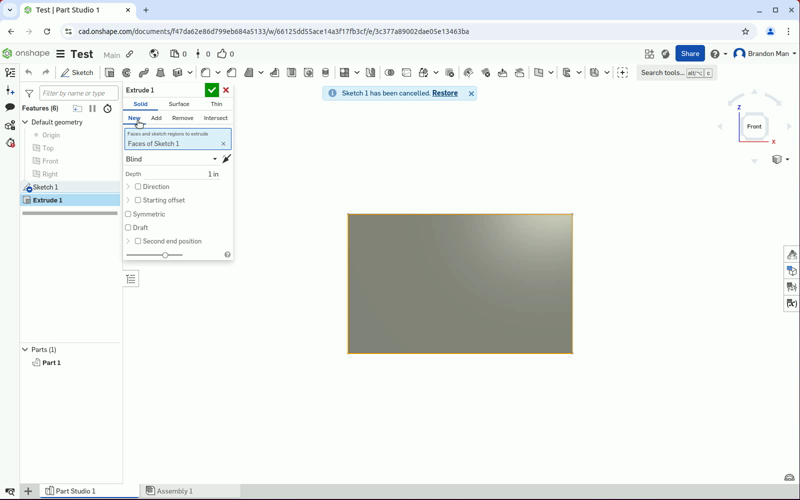
click(137, 120)
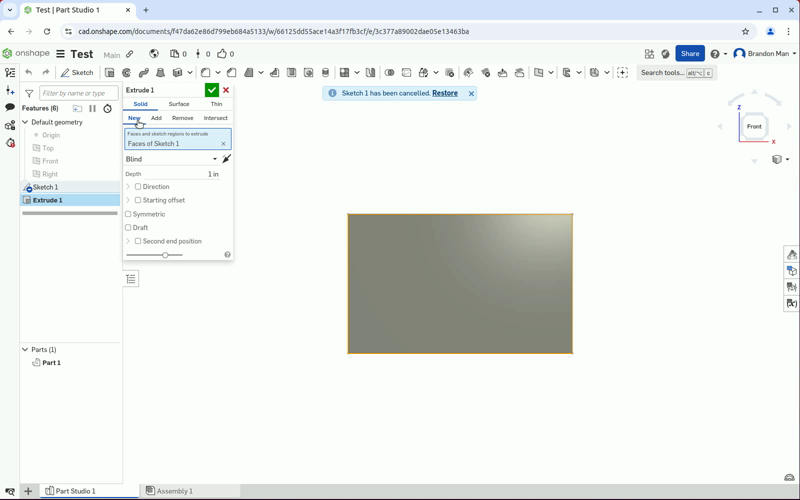
key(tab, 4)
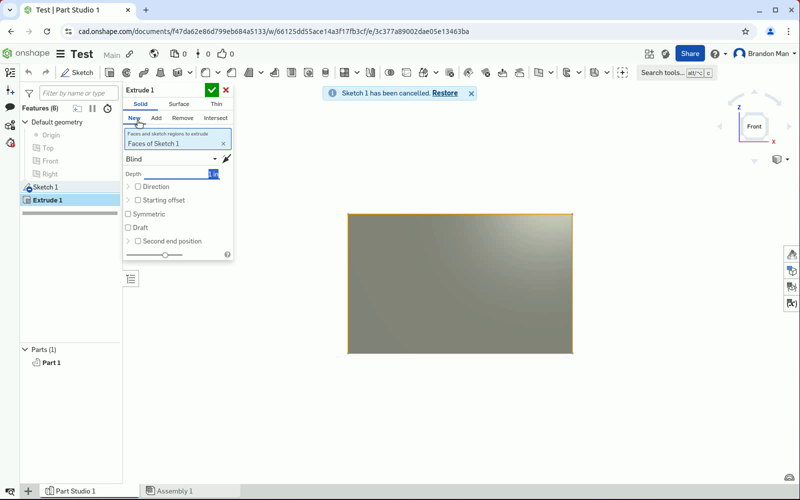
text(23.108)
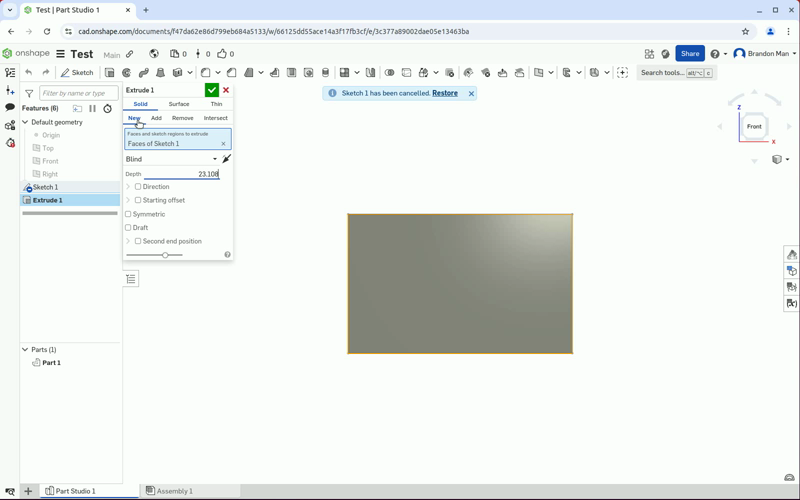
key(enter)
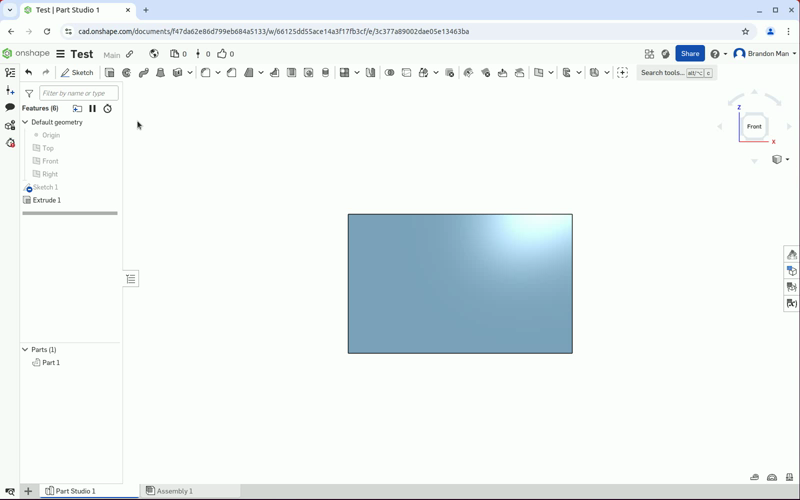
key(shift+h)
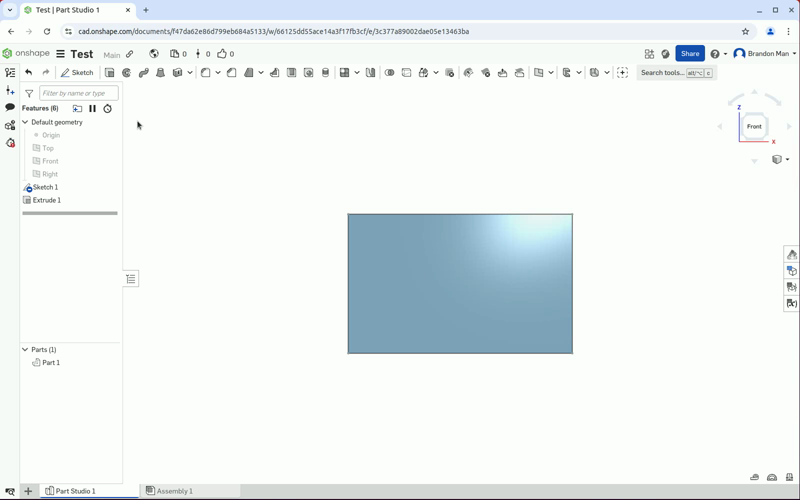
key(shift+h)
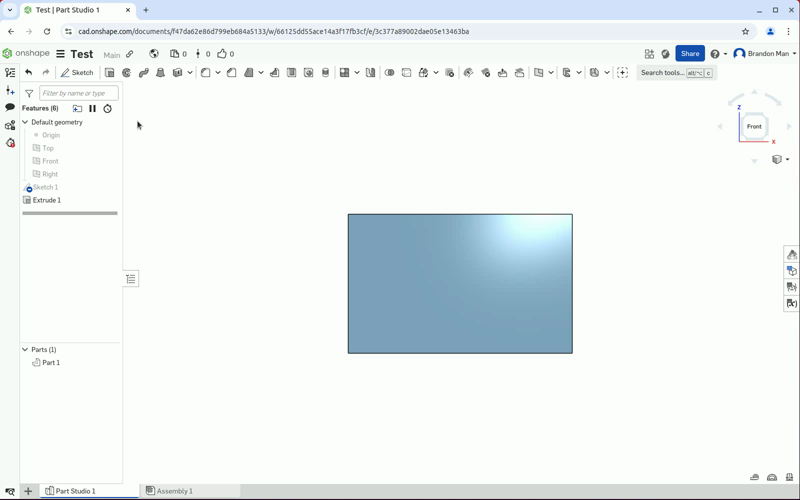
mouse_move(73, 189)
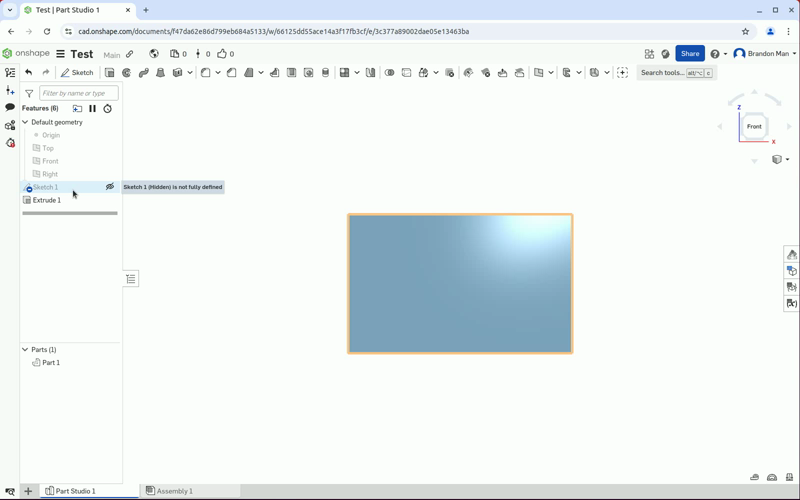
click(73, 189)
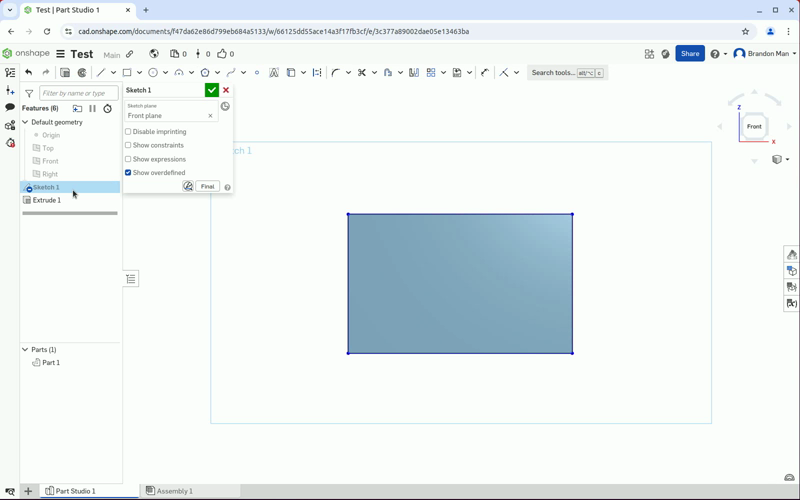
mouse_move(229, 92)
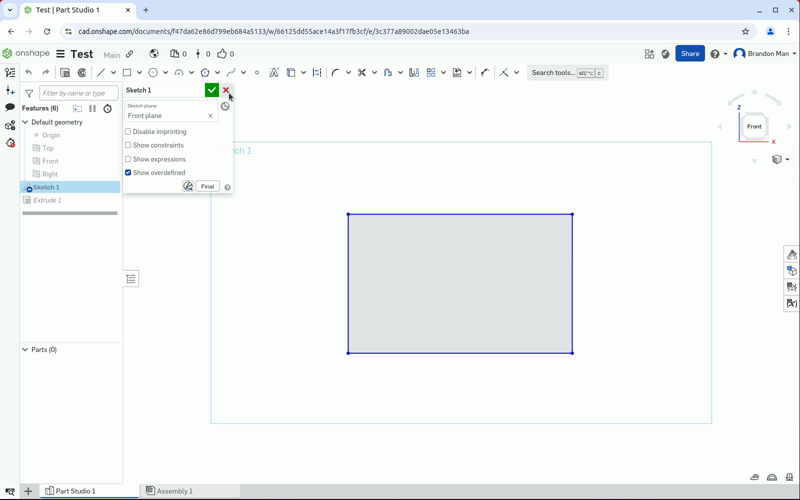
click(229, 92)
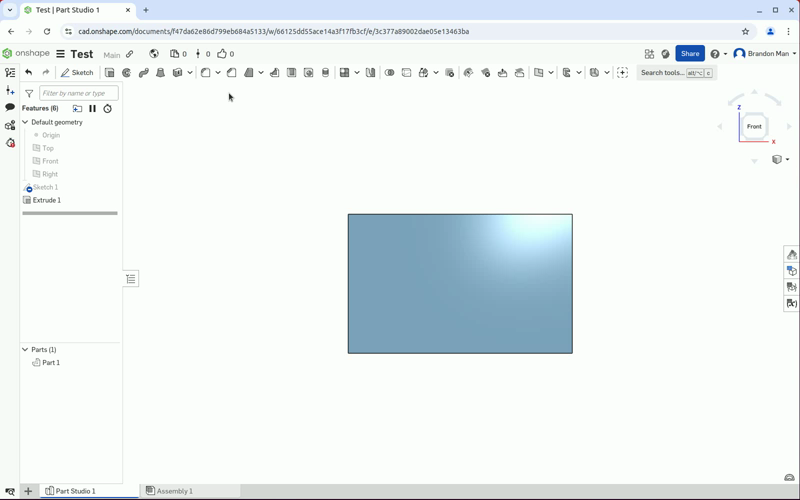
mouse_move(541, 75)
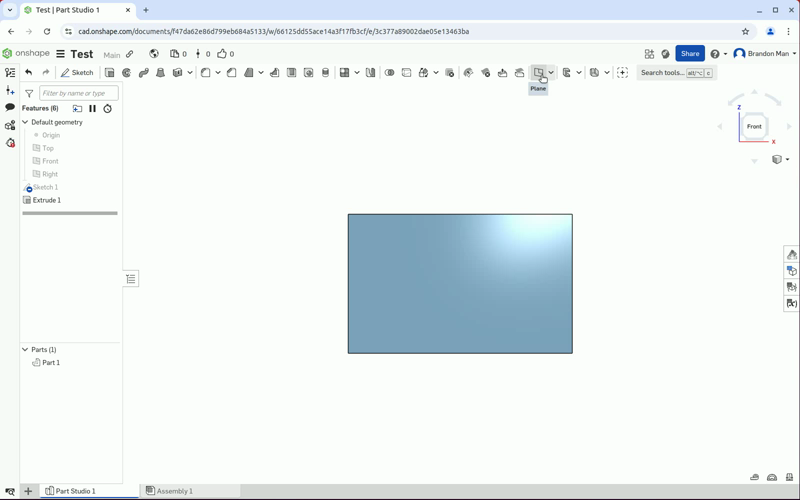
click(541, 75)
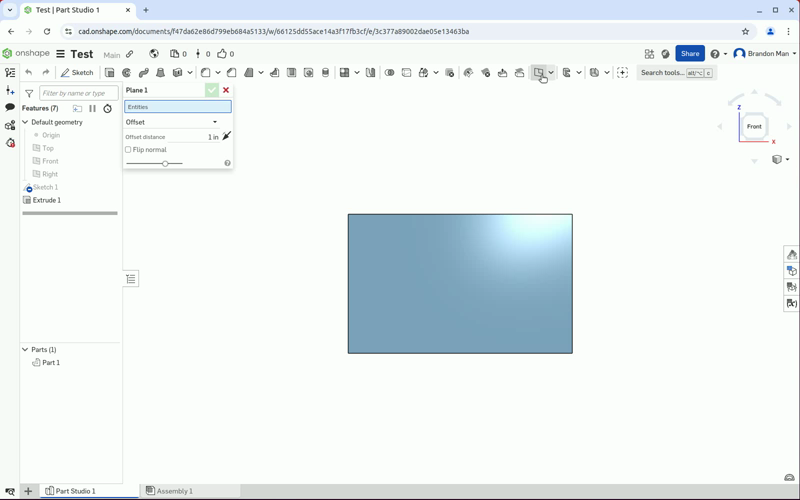
mouse_move(73, 163)
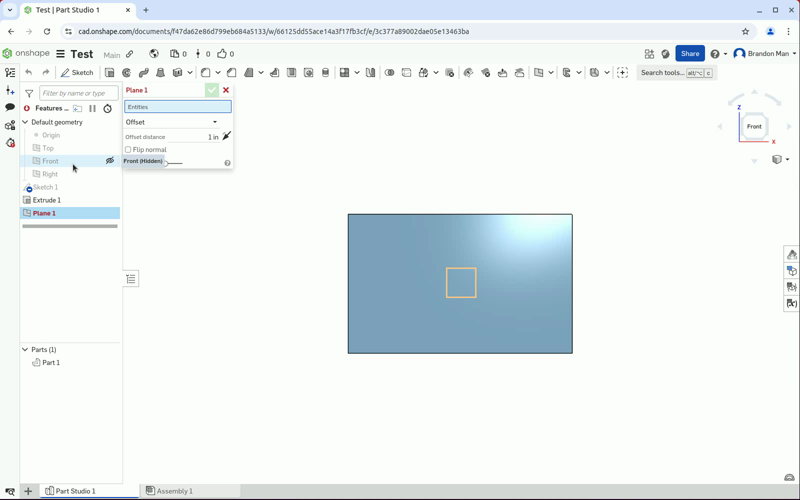
click(73, 163)
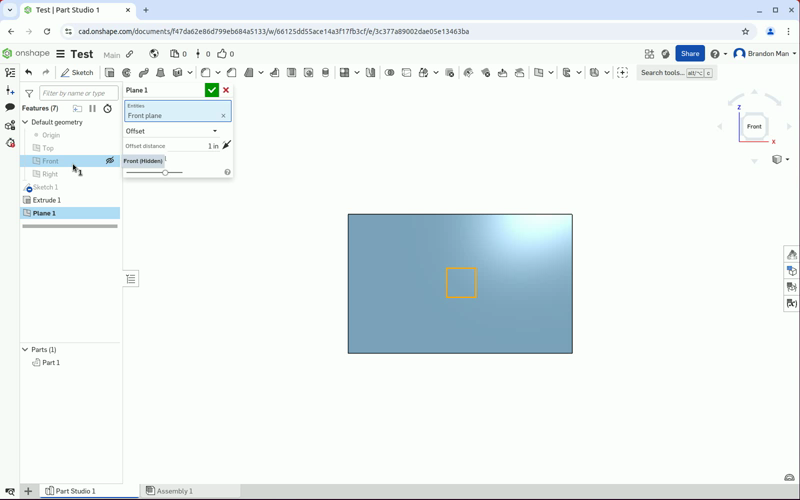
key(tab, 2)
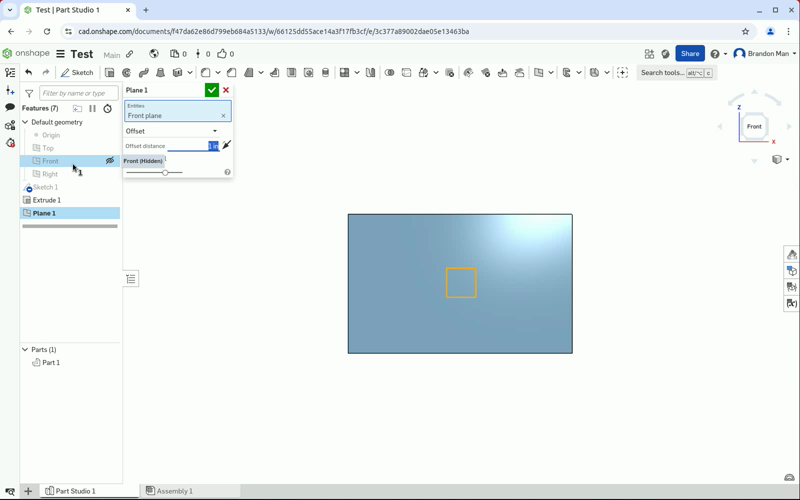
text(23.108)
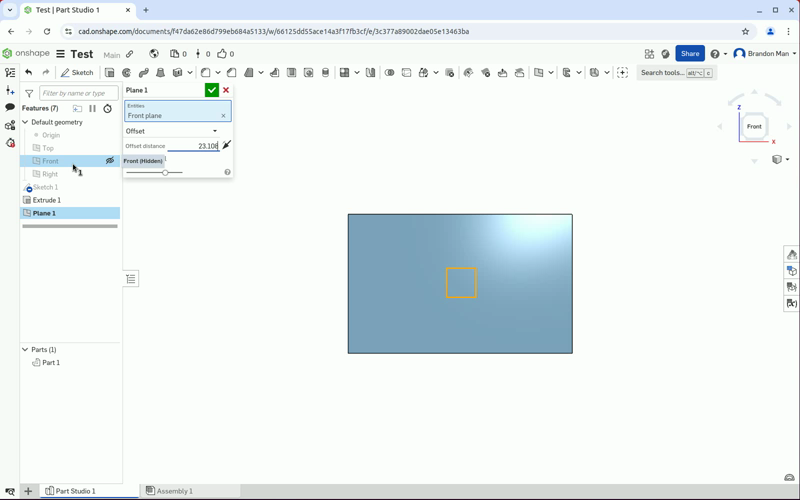
key(enter, 2)
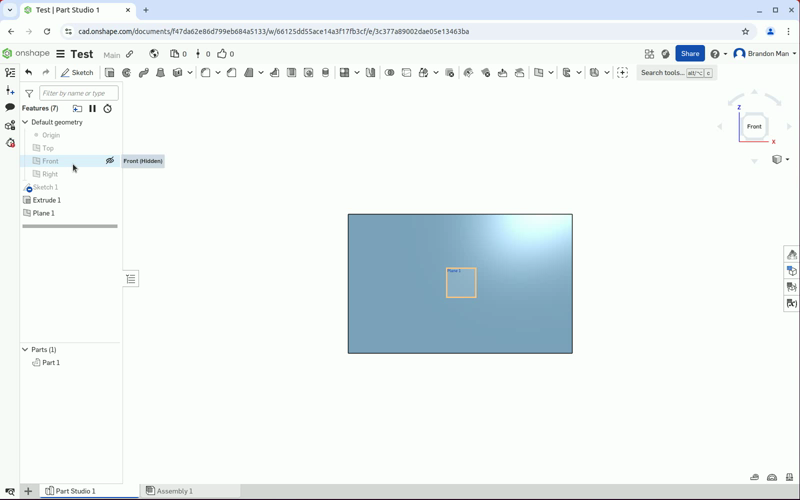
key(shift+s)
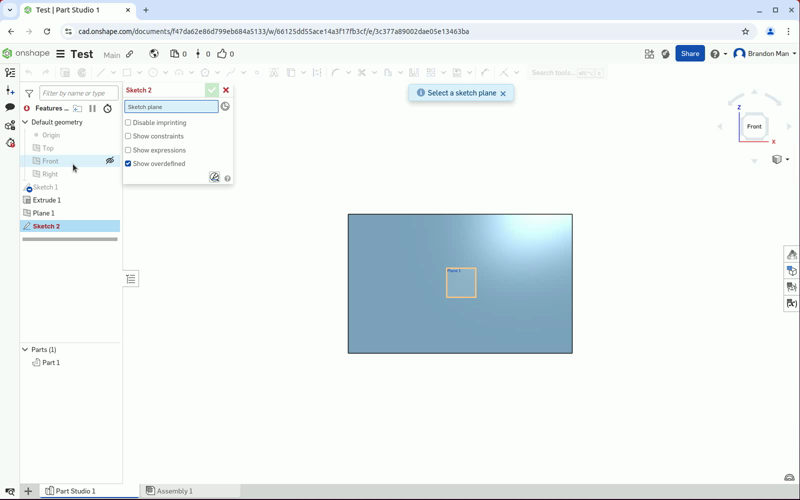
mouse_move(73, 215)
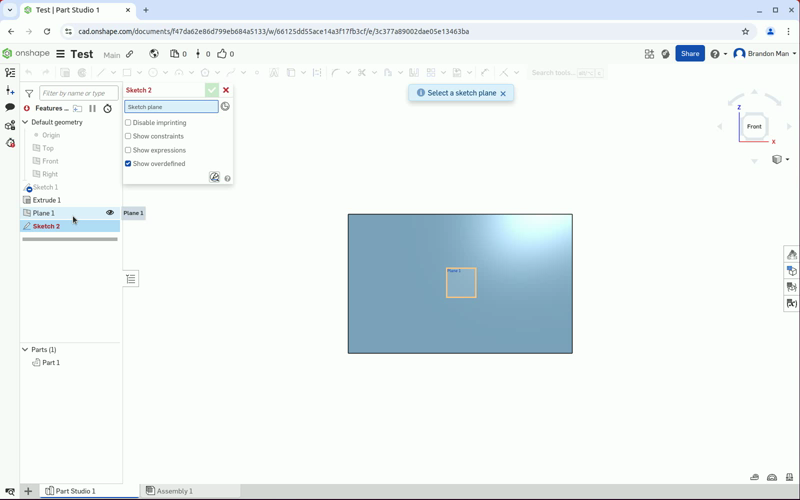
click(73, 215)
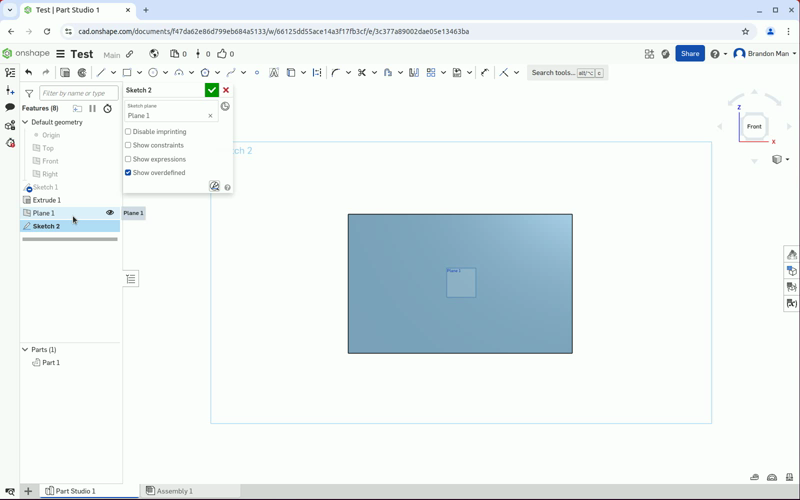
mouse_move(73, 352)
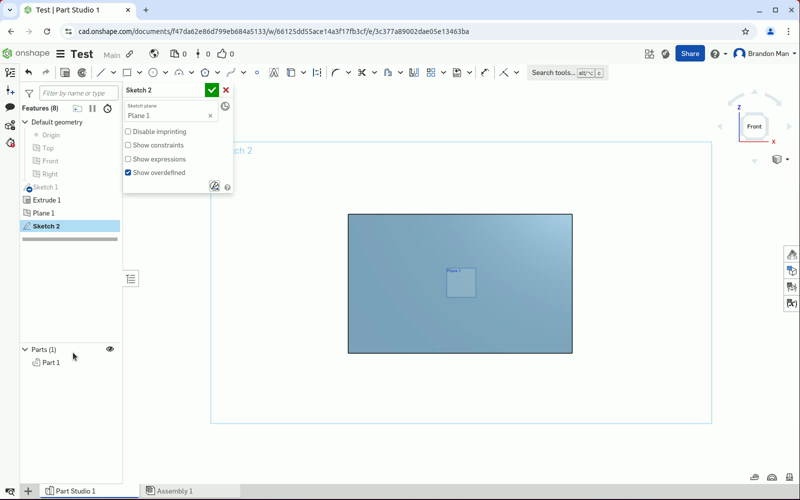
key(y)
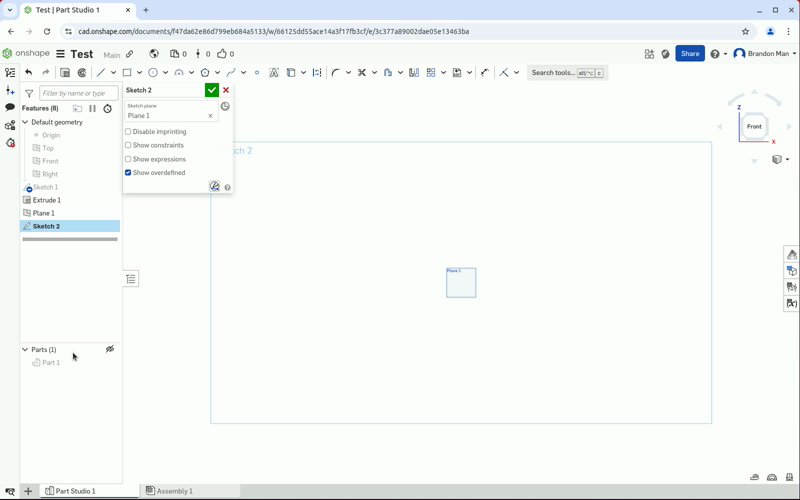
key(l)
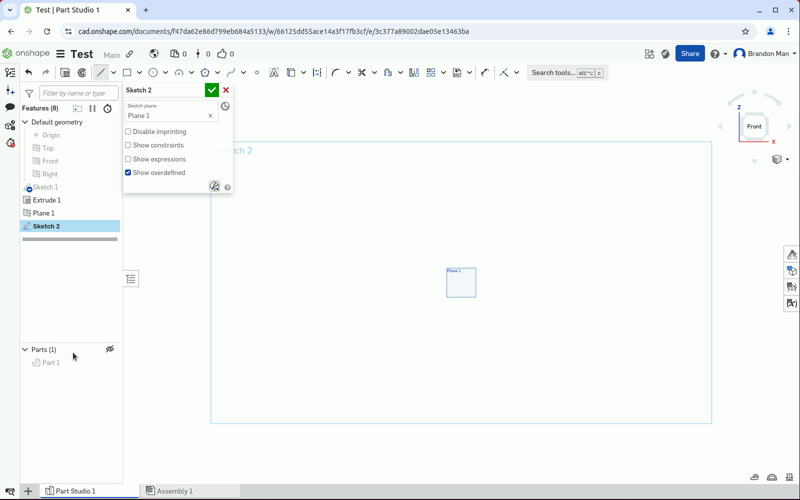
key_down(shift)
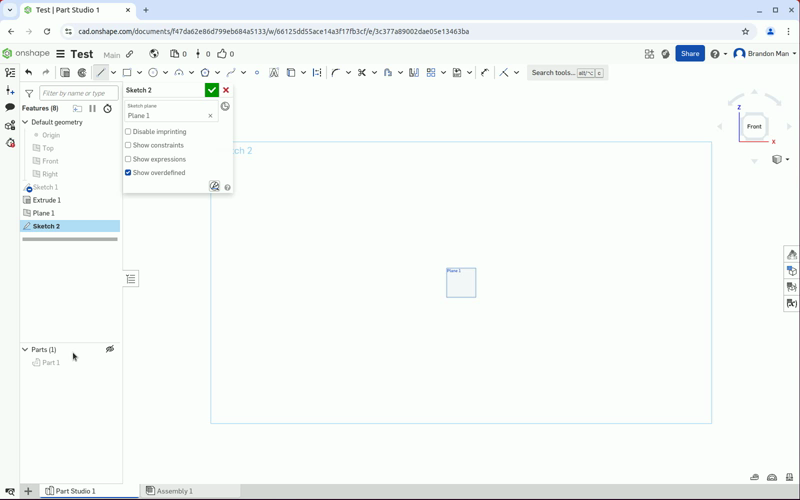
mouse_move(404, 260)
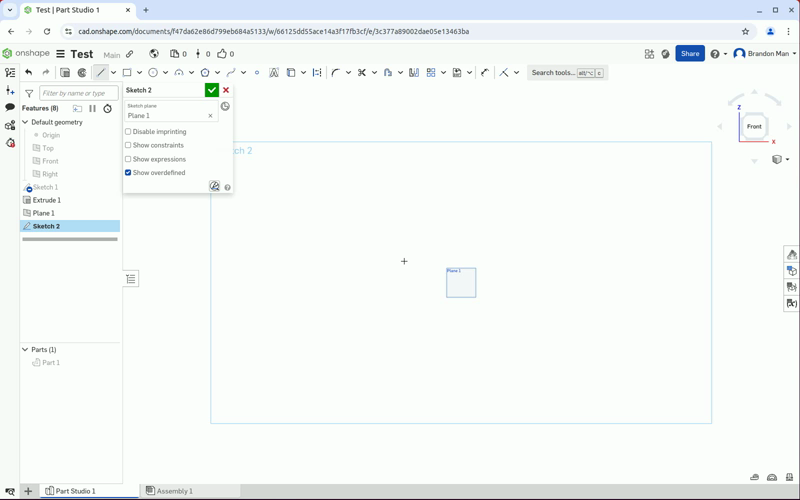
click(404, 260)
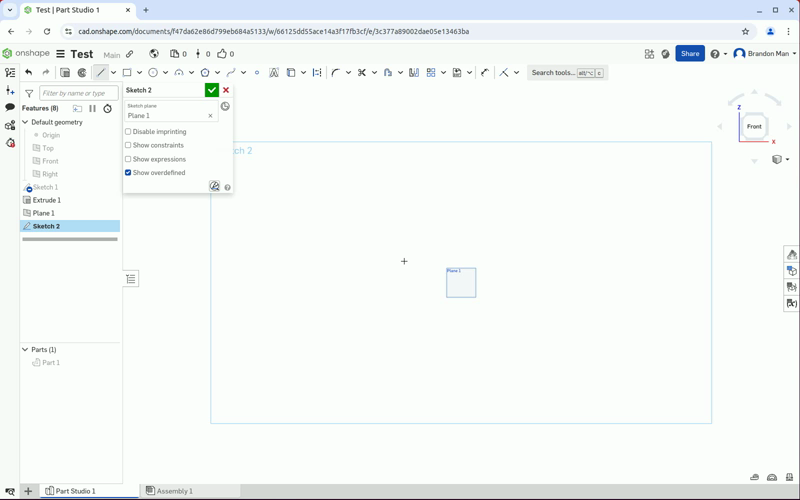
key_up(shift)
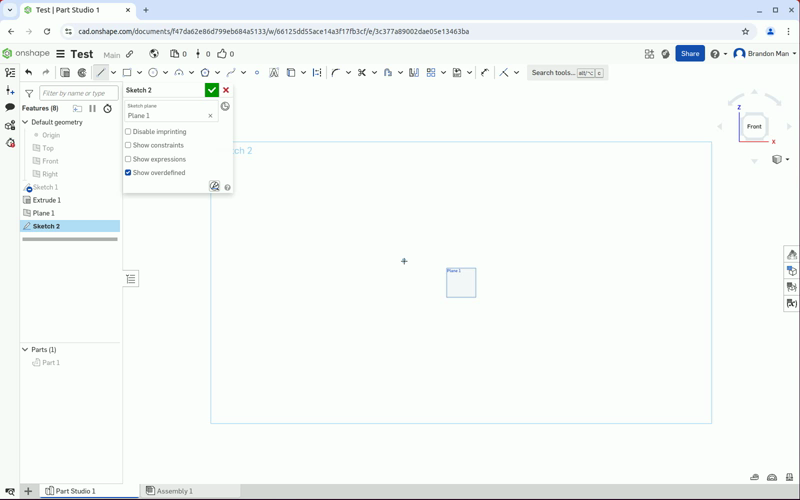
key_down(shift)
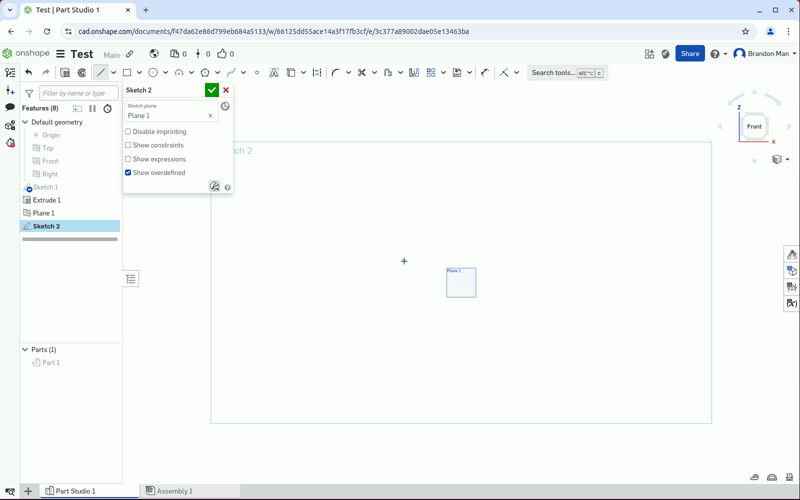
mouse_move(516, 260)
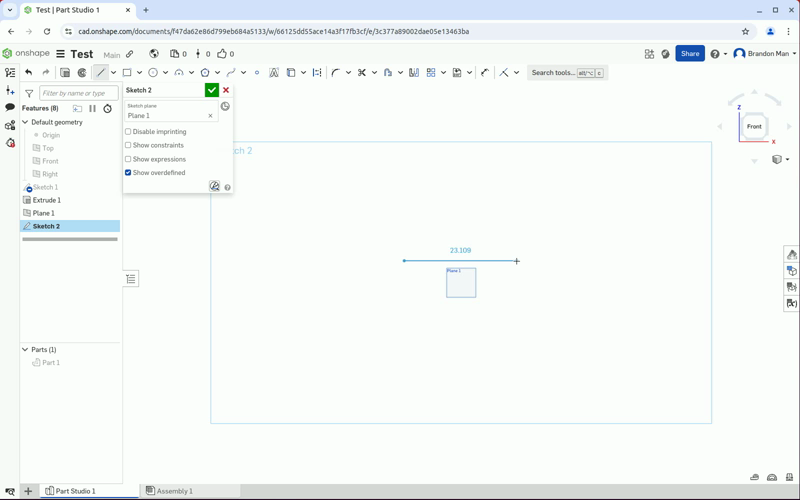
click(516, 260)
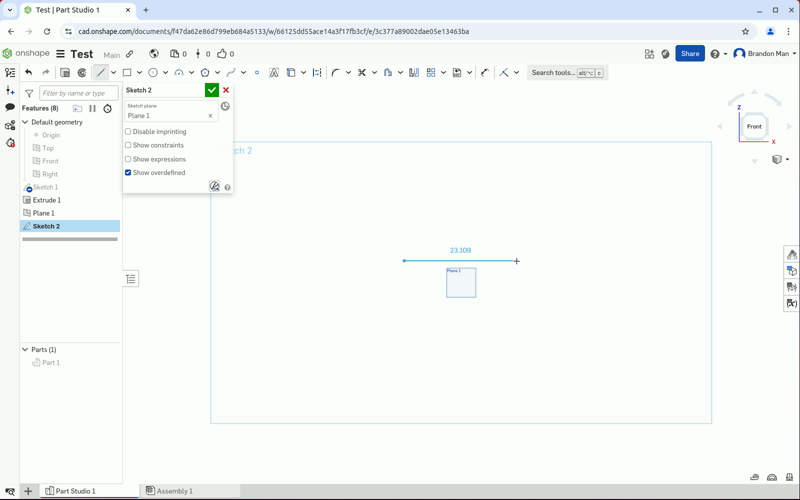
key_up(shift)
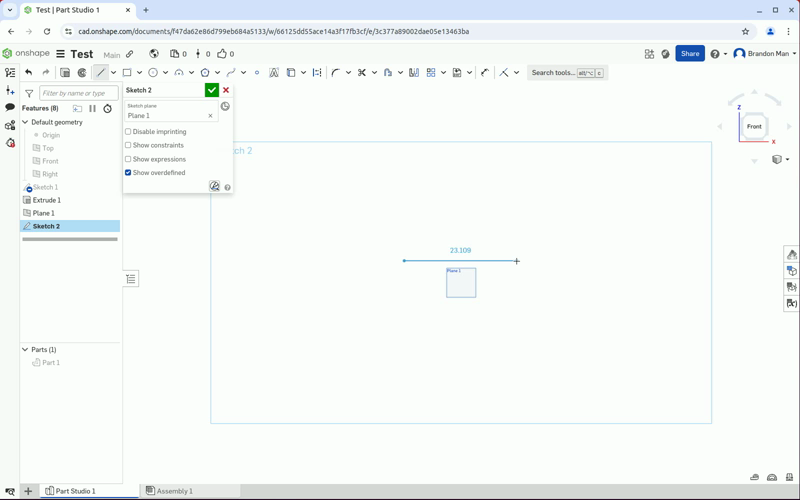
key_down(shift)
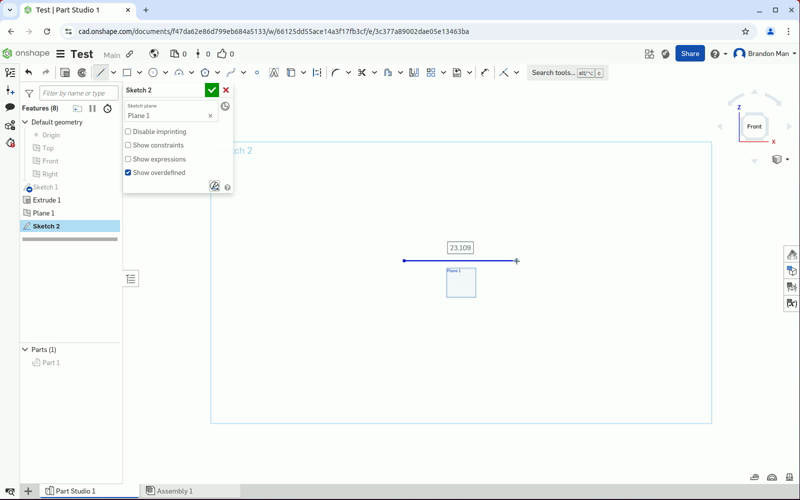
mouse_move(546, 260)
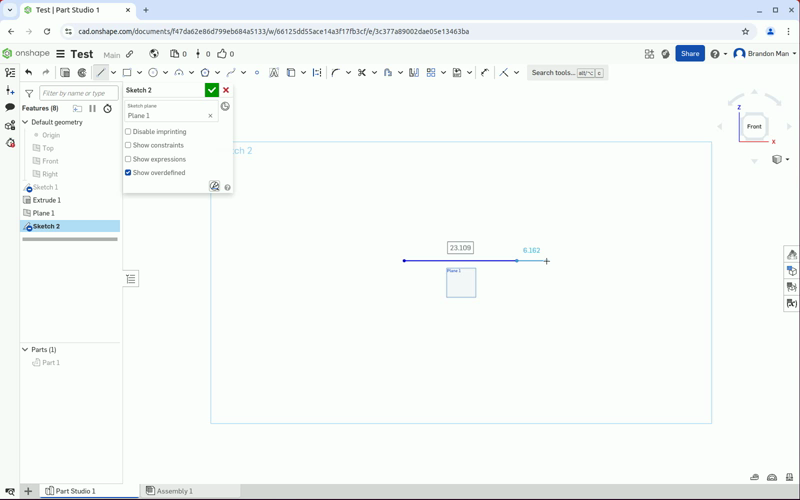
mouse_move(516, 213)
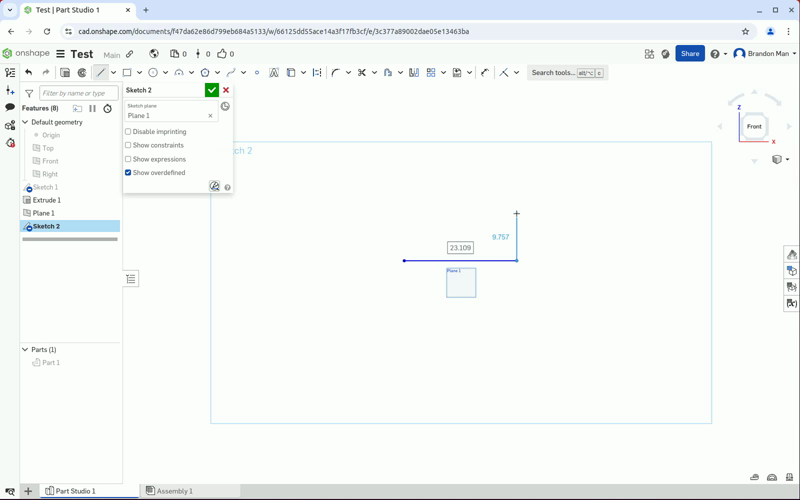
click(516, 213)
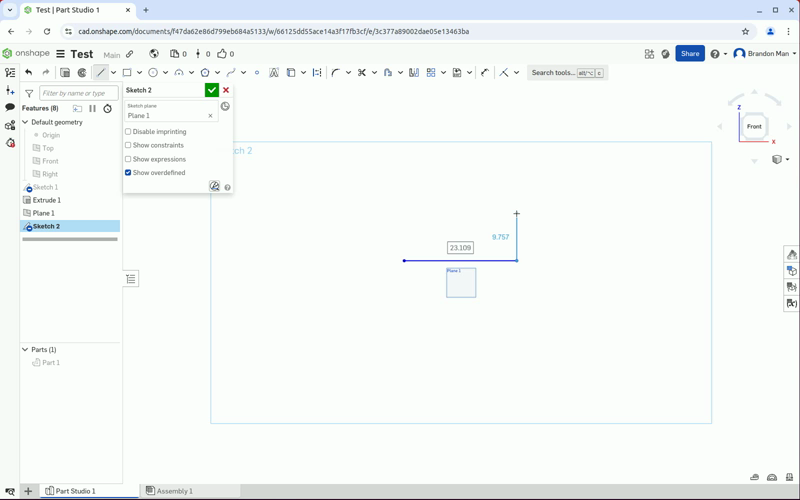
key_up(shift)
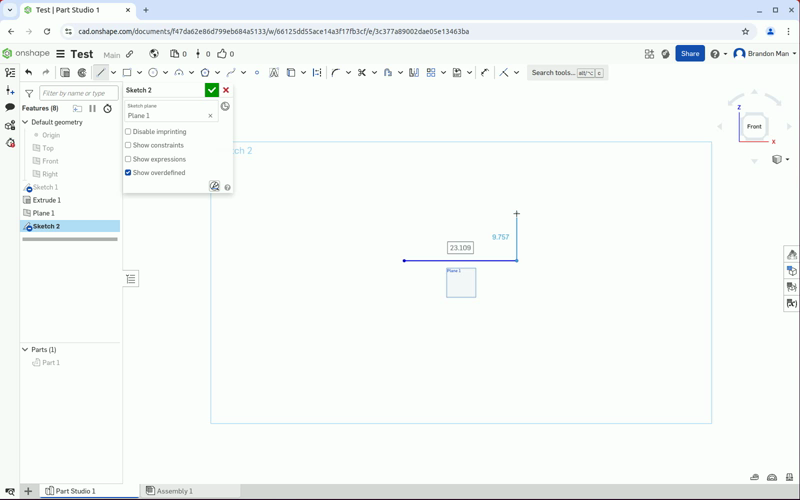
key_down(shift)
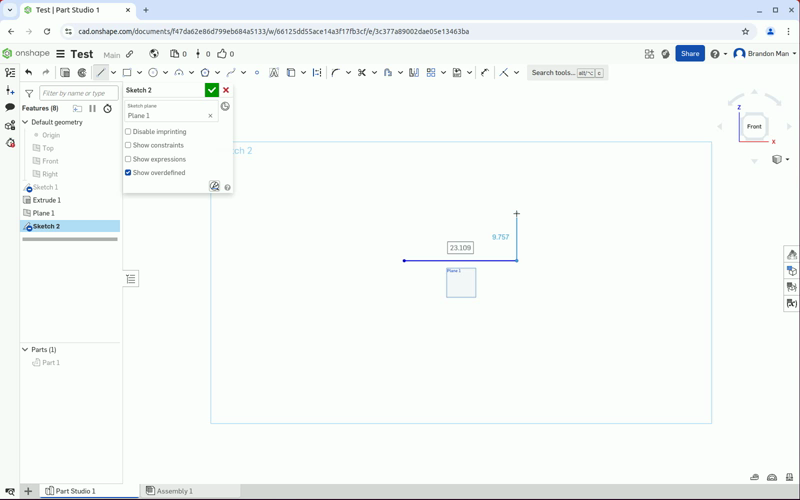
mouse_move(404, 213)
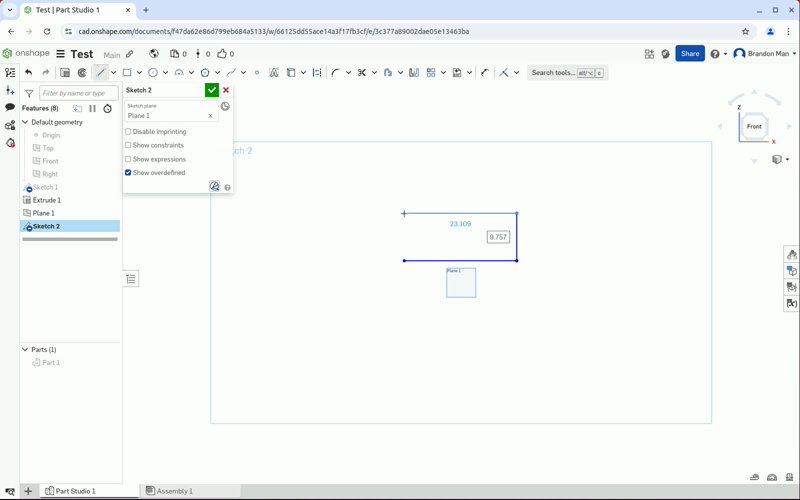
click(404, 213)
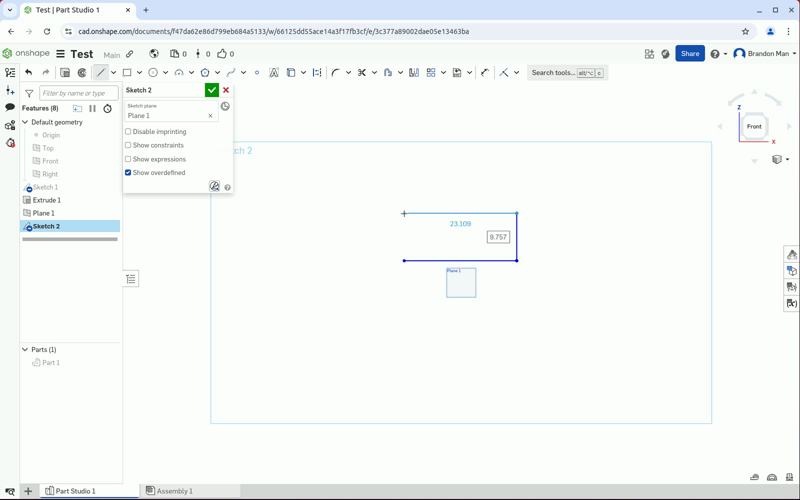
key_up(shift)
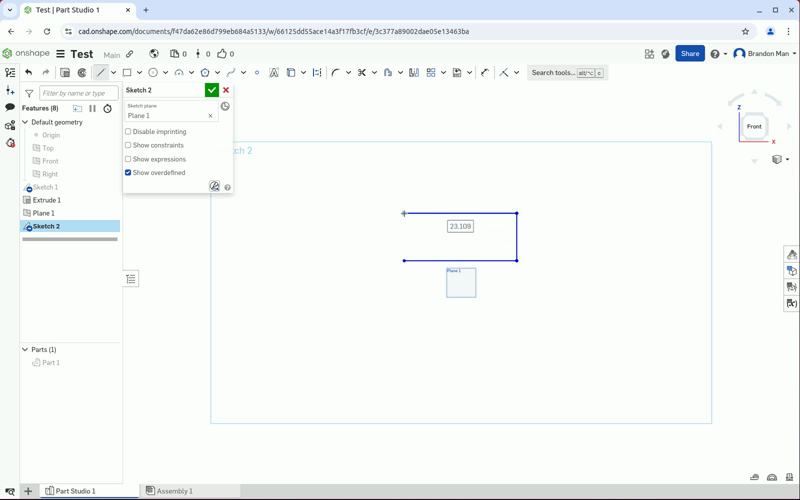
mouse_move(434, 213)
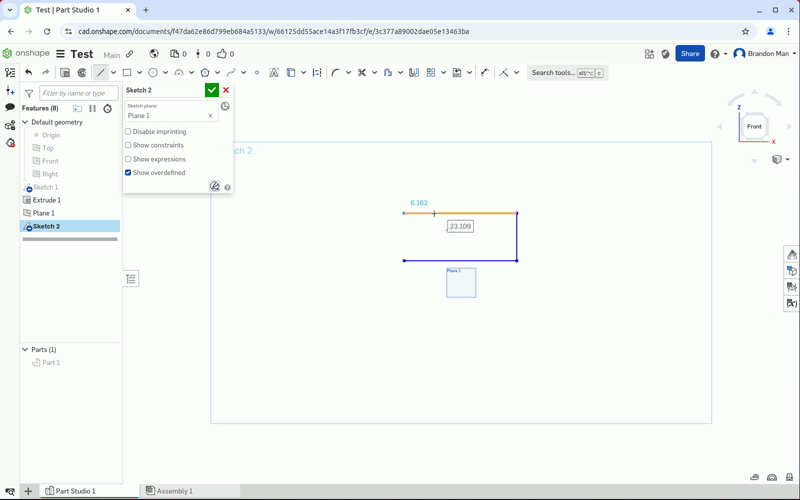
key_down(shift)
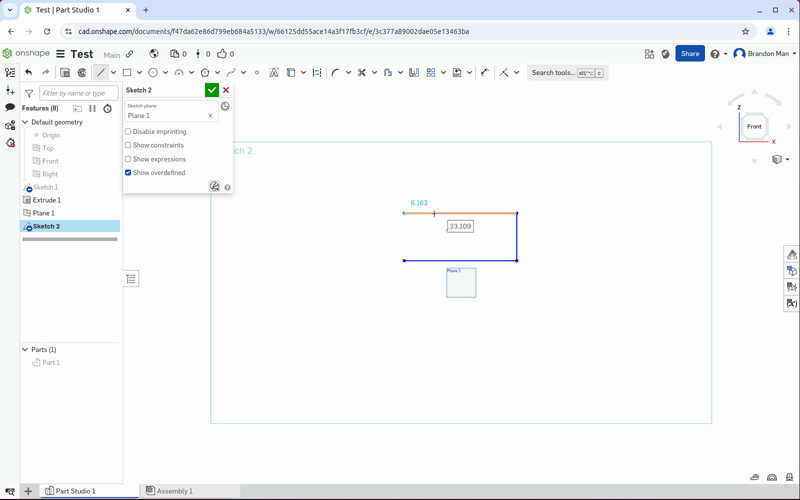
mouse_move(404, 260)
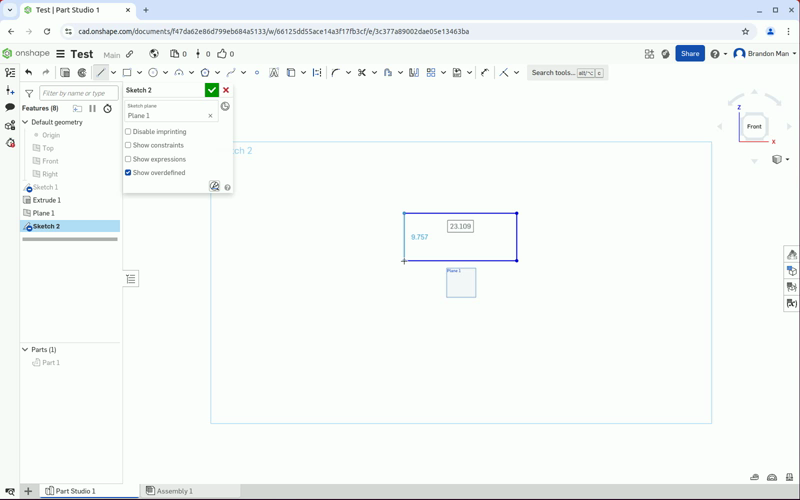
key_up(shift)
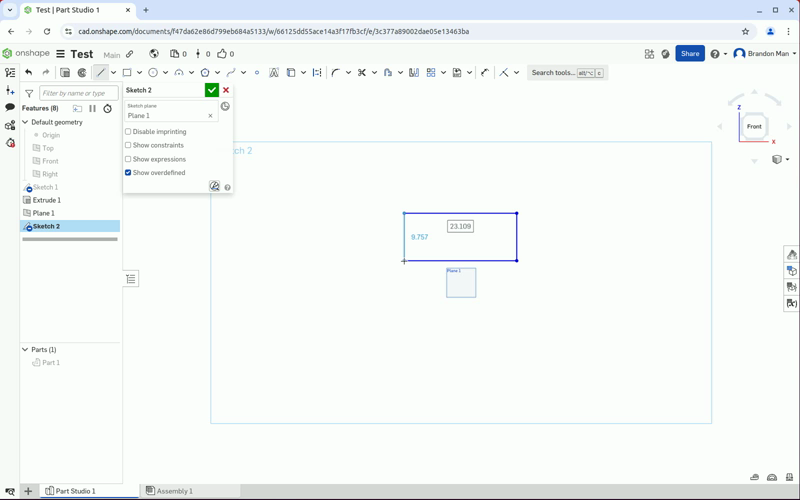
click(404, 260)
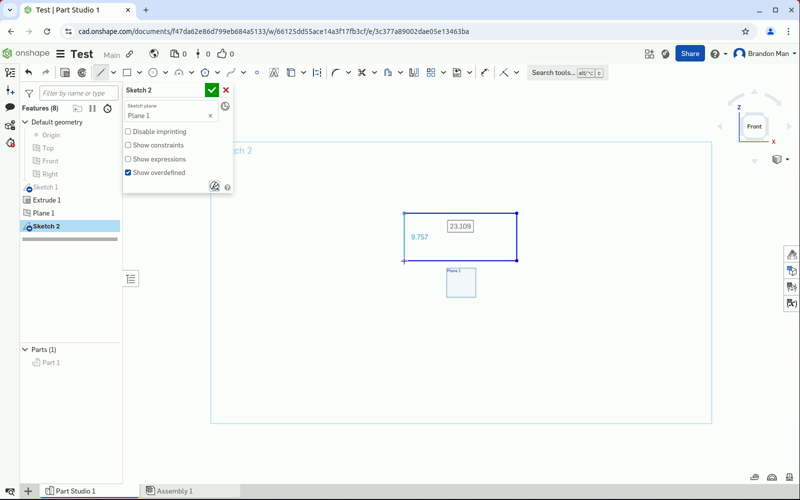
key(esc)
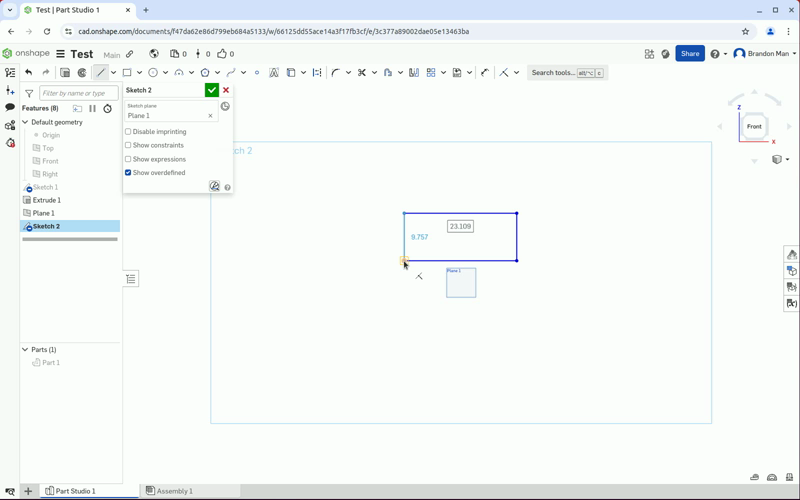
mouse_move(472, 243)
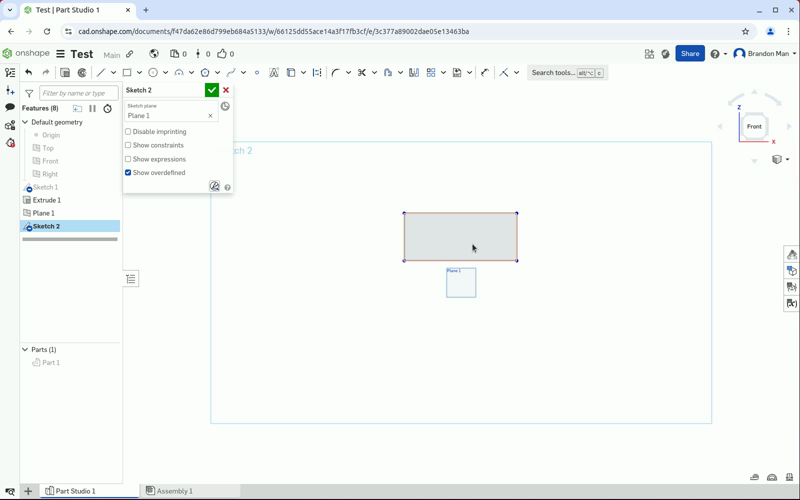
click(472, 243)
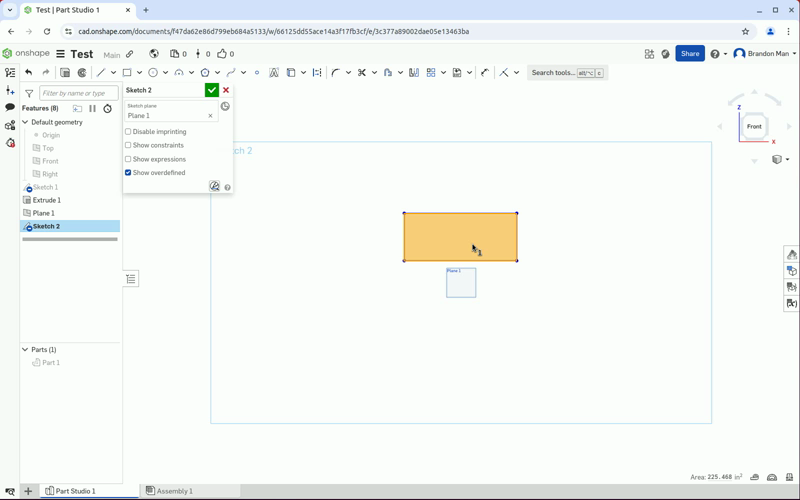
mouse_move(73, 352)
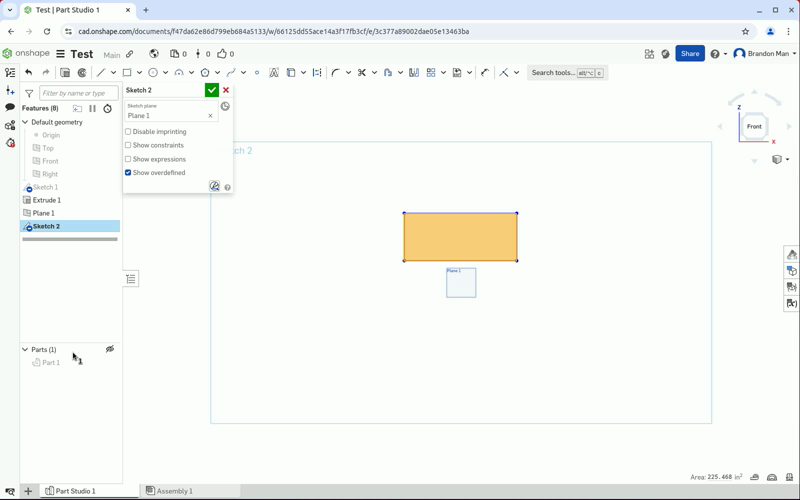
key(shift+y)
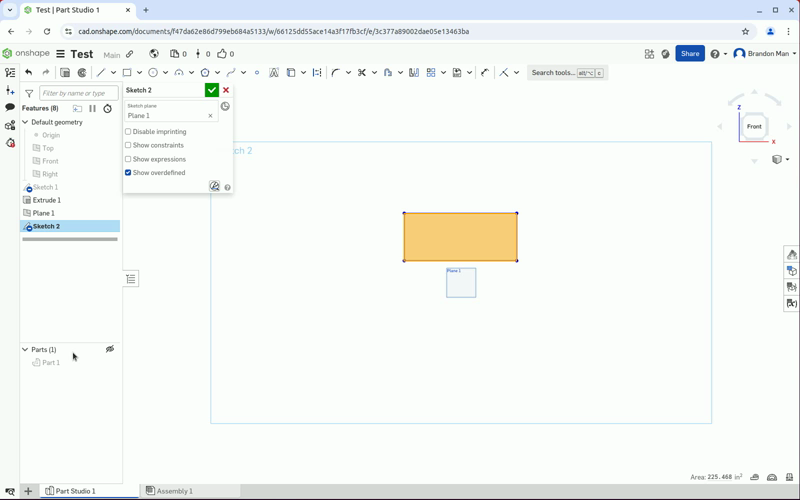
key(shift+e)
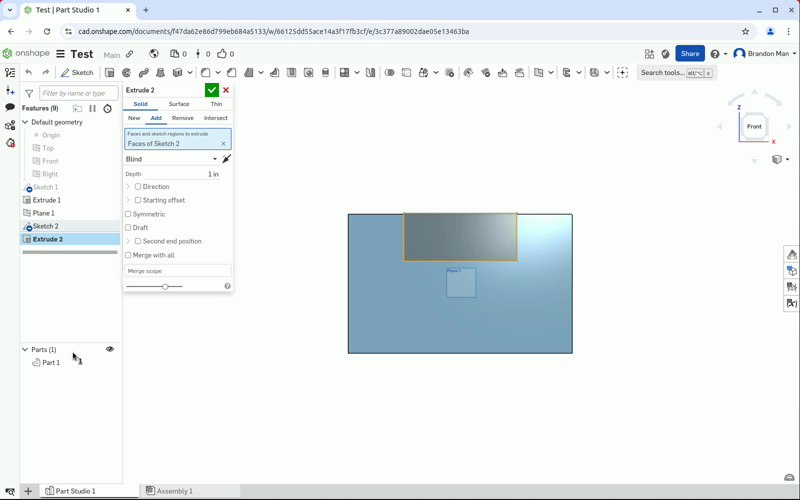
mouse_move(143, 106)
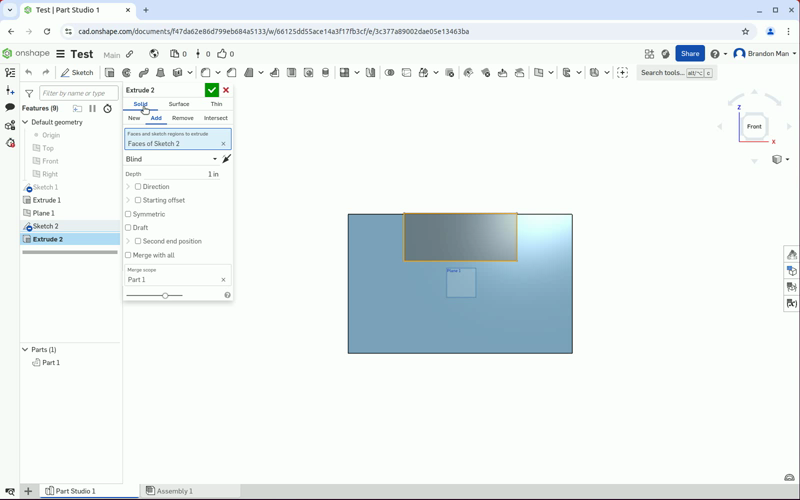
click(143, 106)
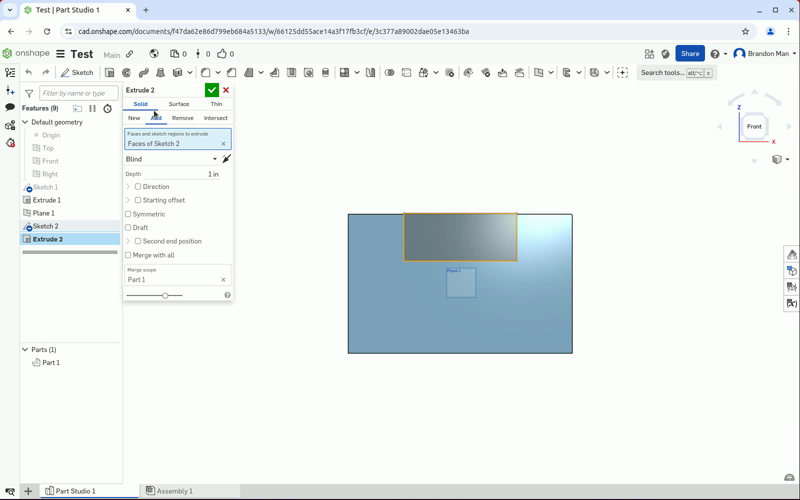
mouse_move(186, 120)
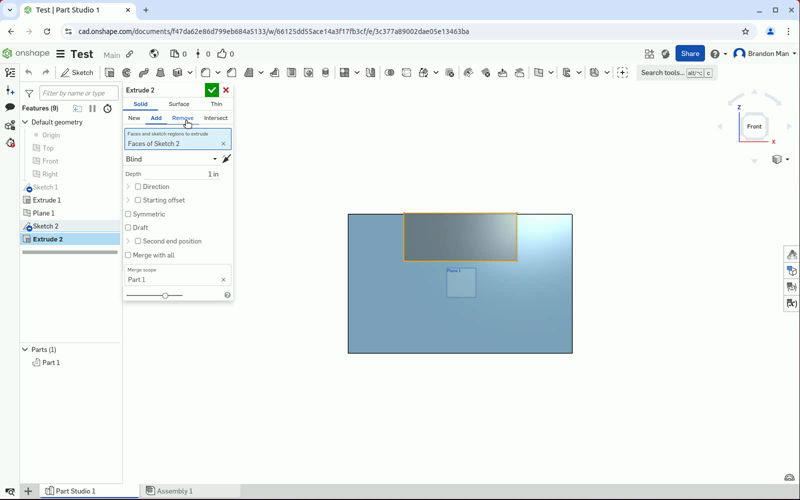
click(186, 120)
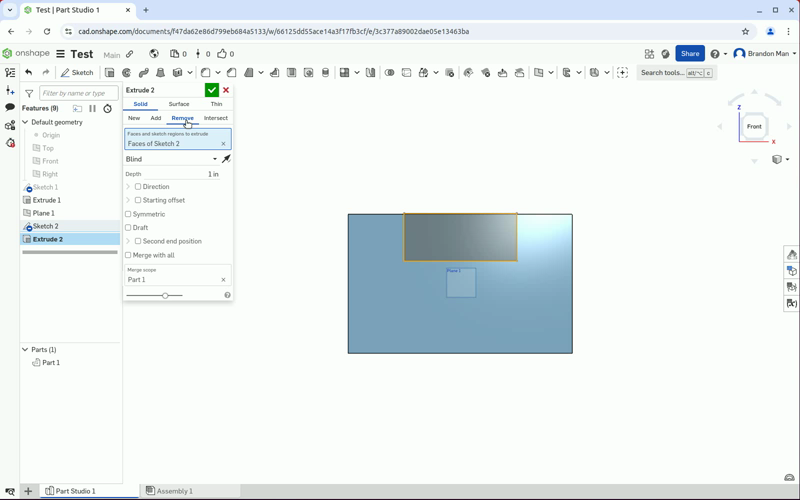
key(tab, 4)
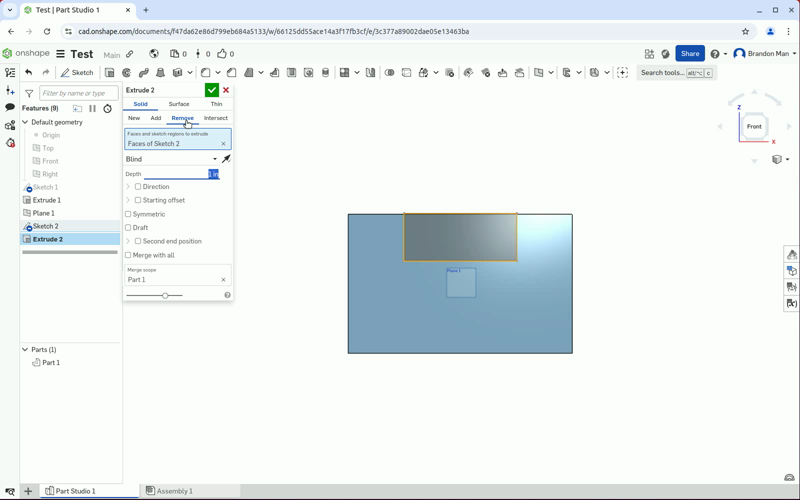
text(30.811)
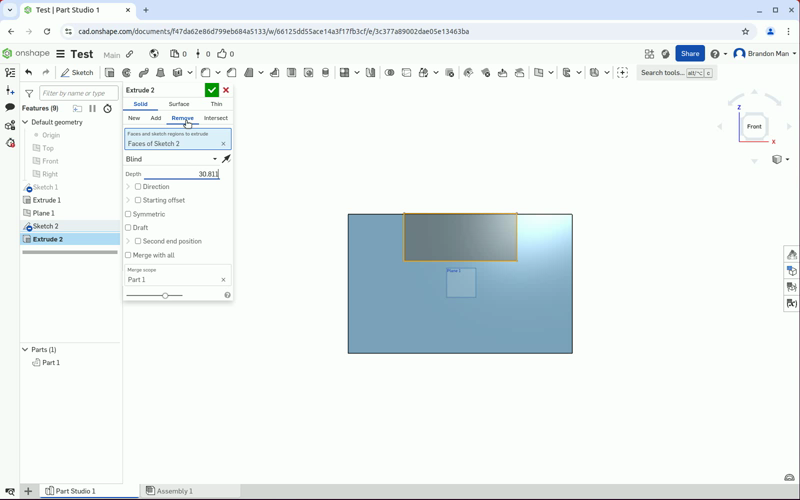
key(tab, 6)
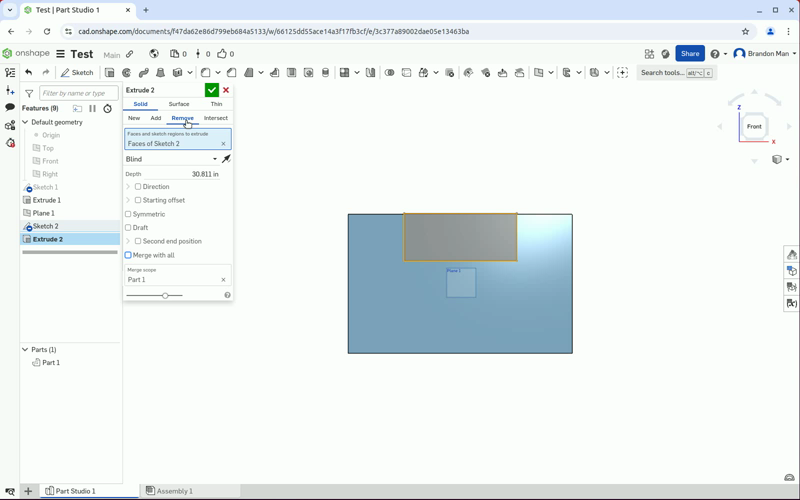
key(space)
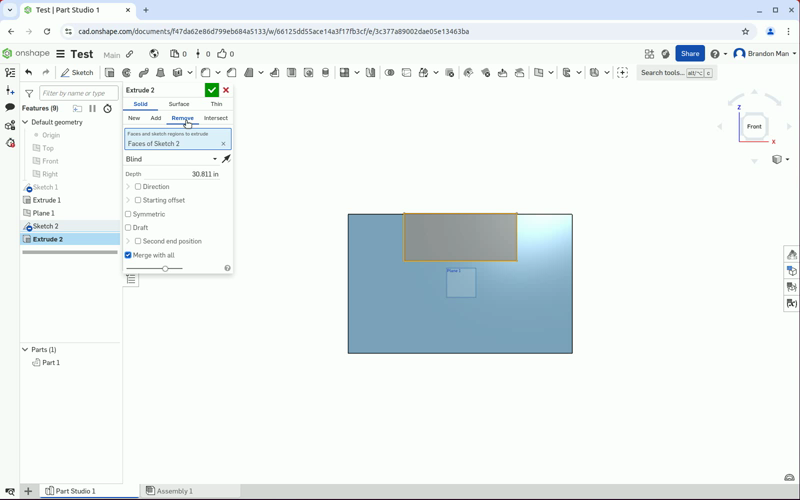
key(enter)
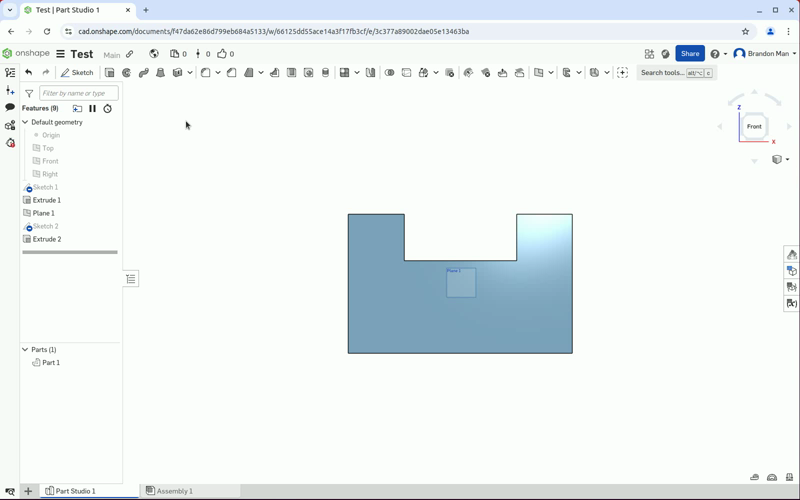
key(shift+h)
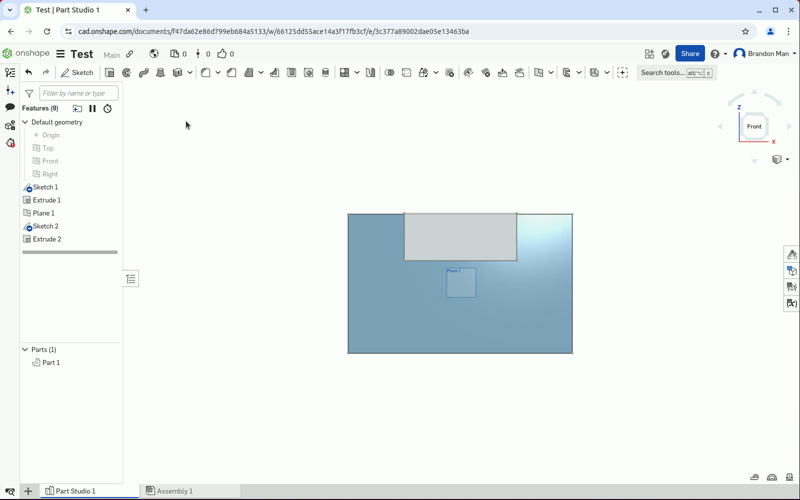
key(shift+h)
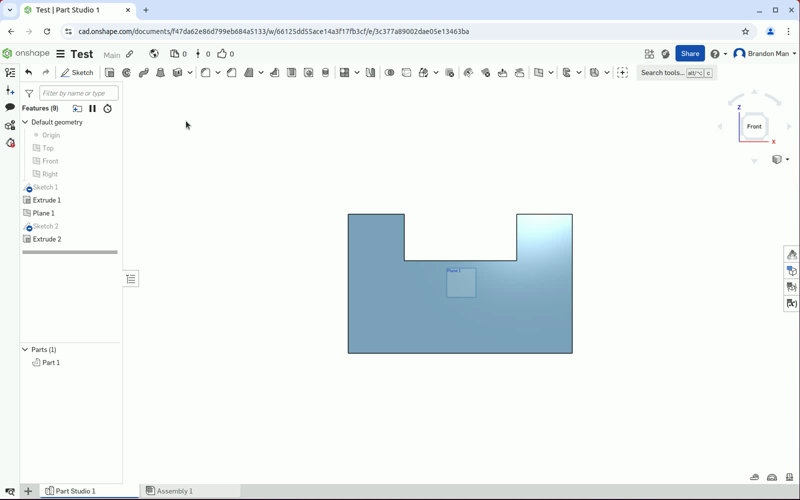
mouse_move(73, 189)
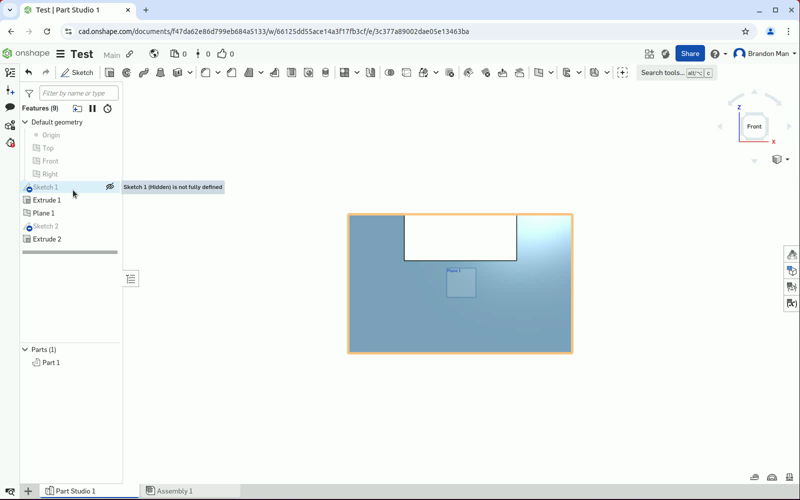
click(73, 189)
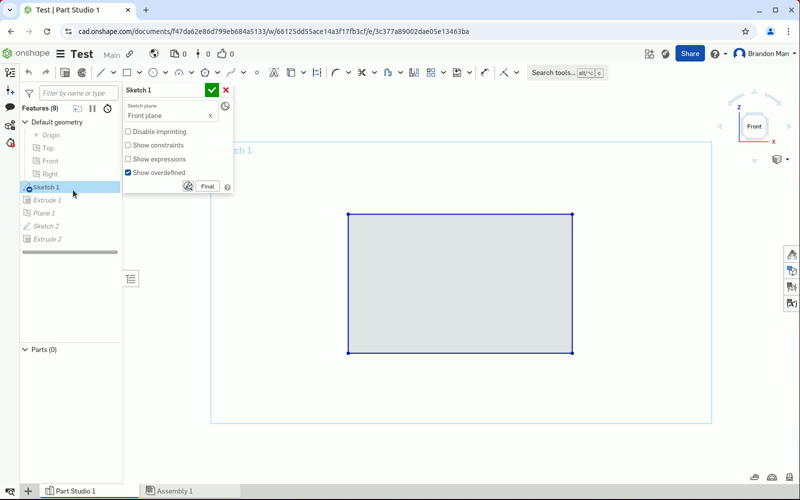
mouse_move(229, 92)
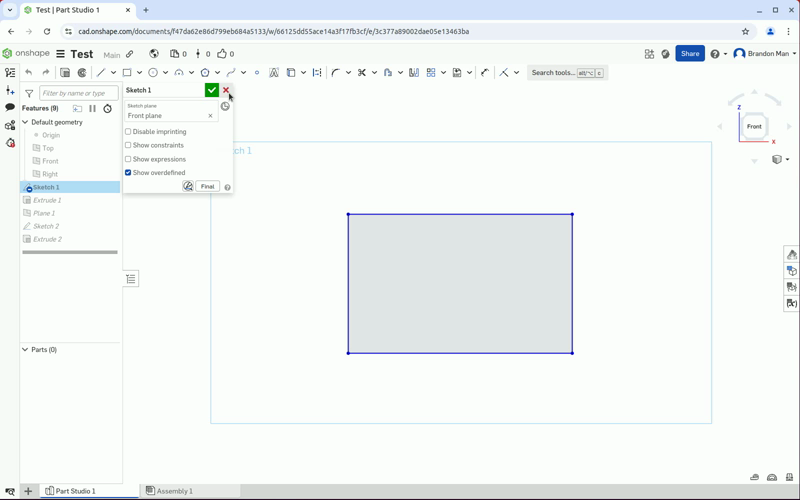
click(229, 92)
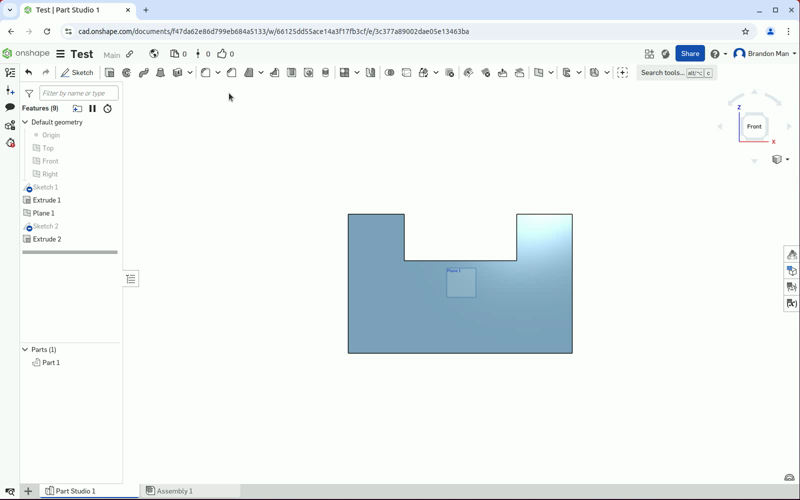
mouse_move(73, 352)
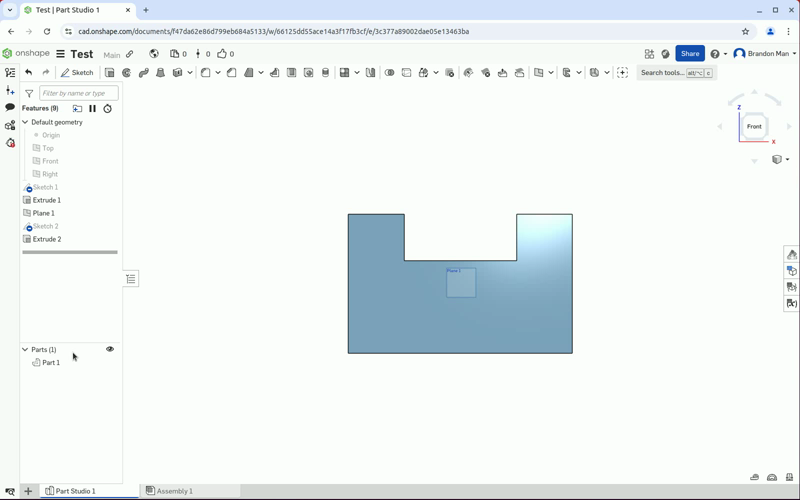
key(y)
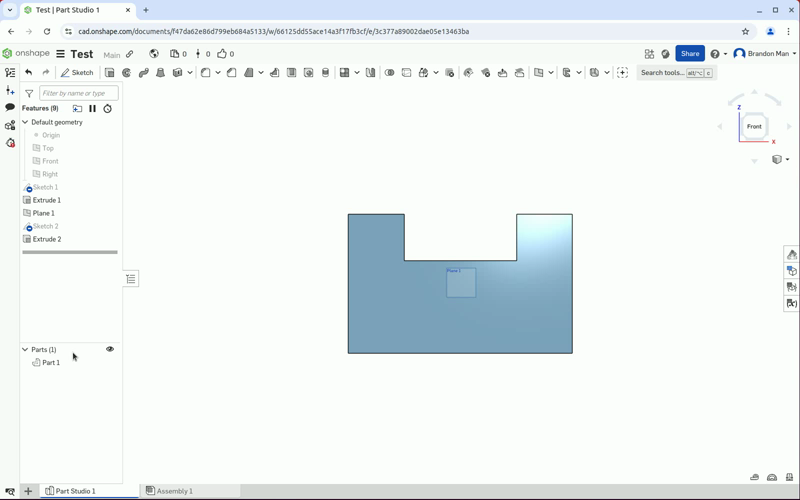
key(shift+p)
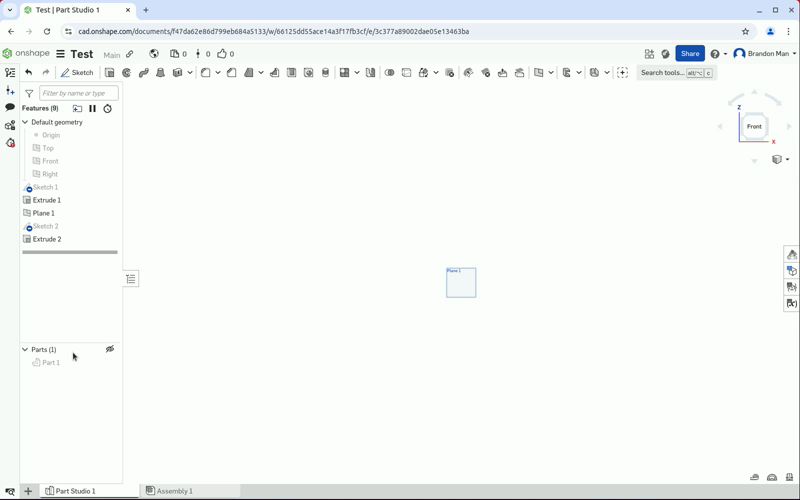
key(space)
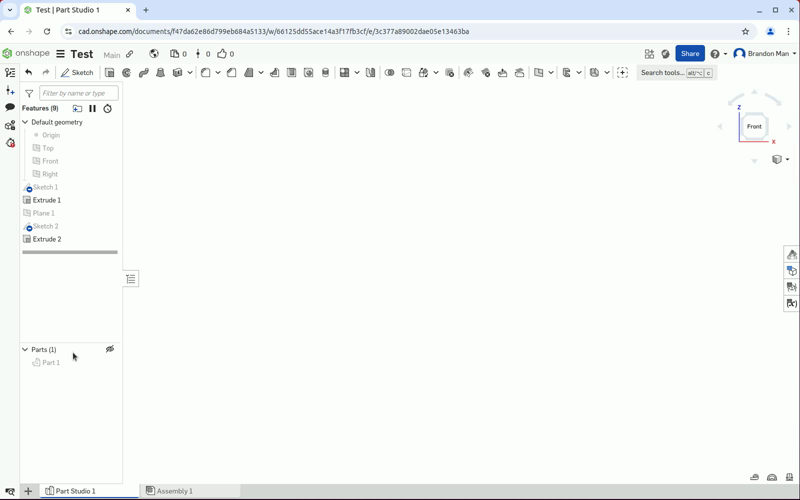
key_down(shift)
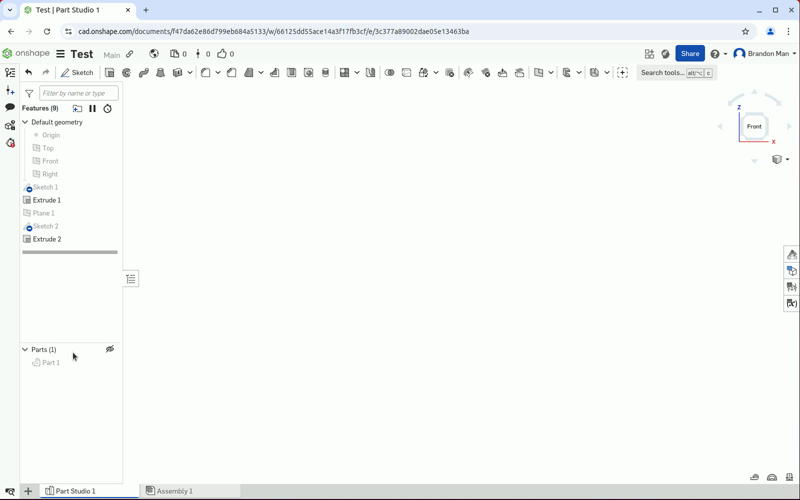
key(down)
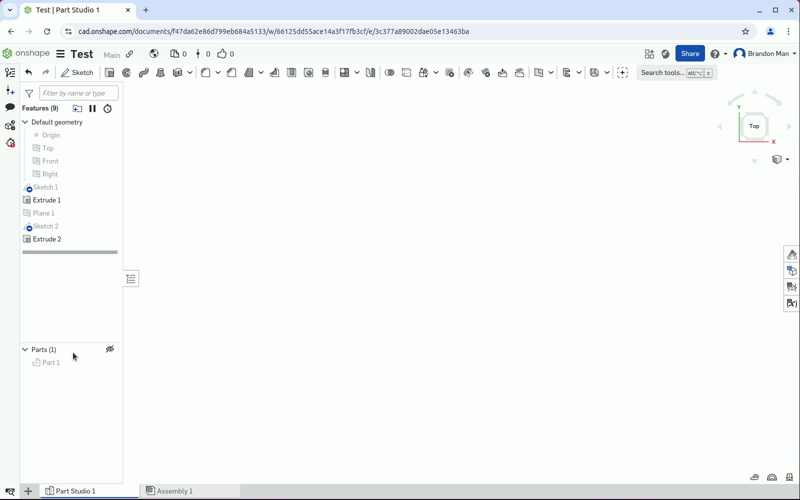
key_up(shift)
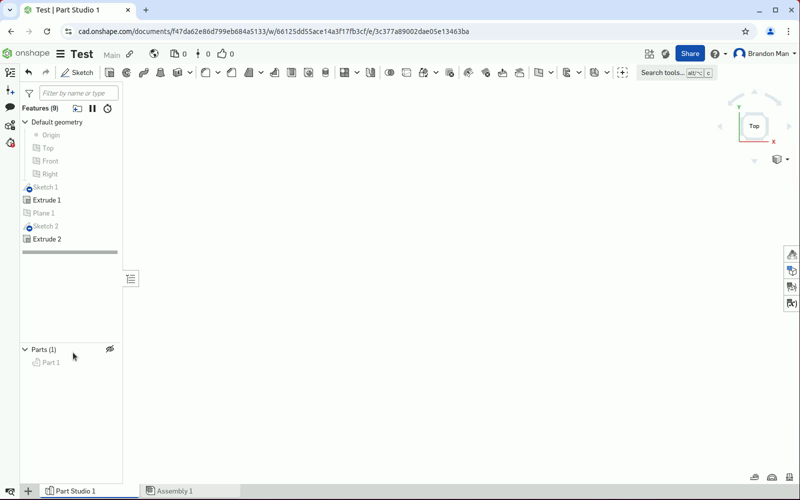
mouse_move(73, 352)
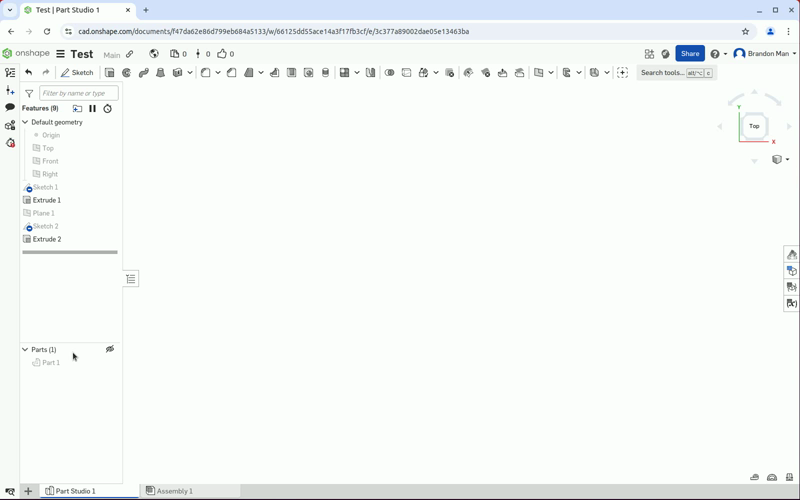
key(shift+y)
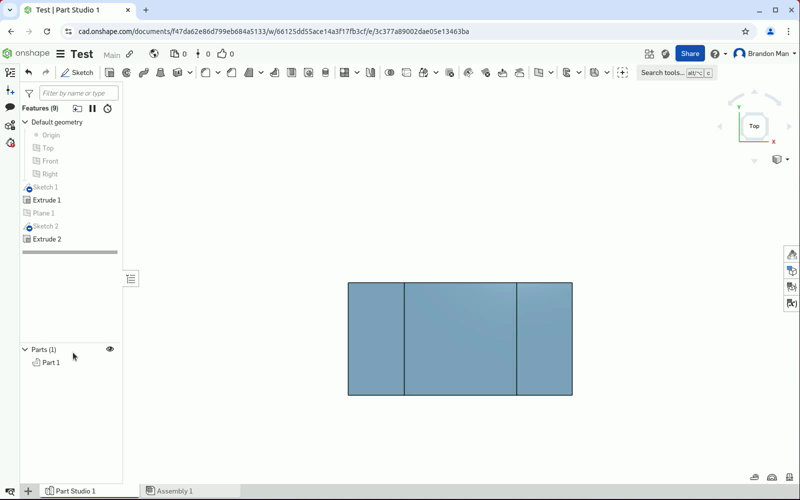
mouse_move(541, 75)
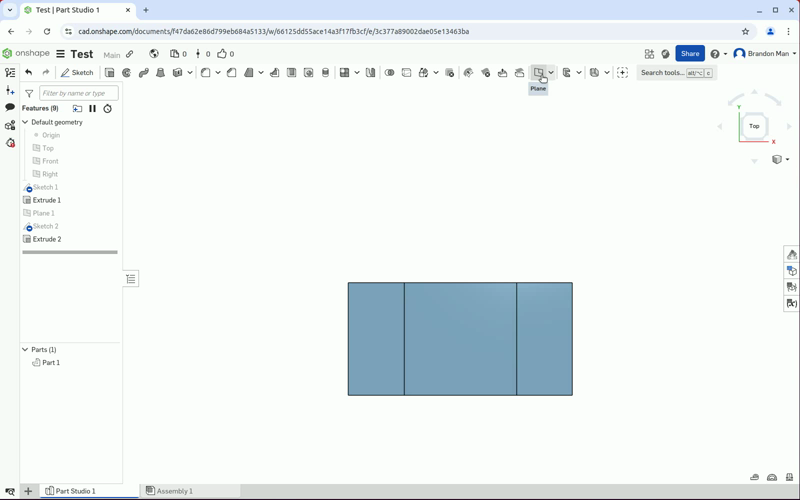
click(541, 75)
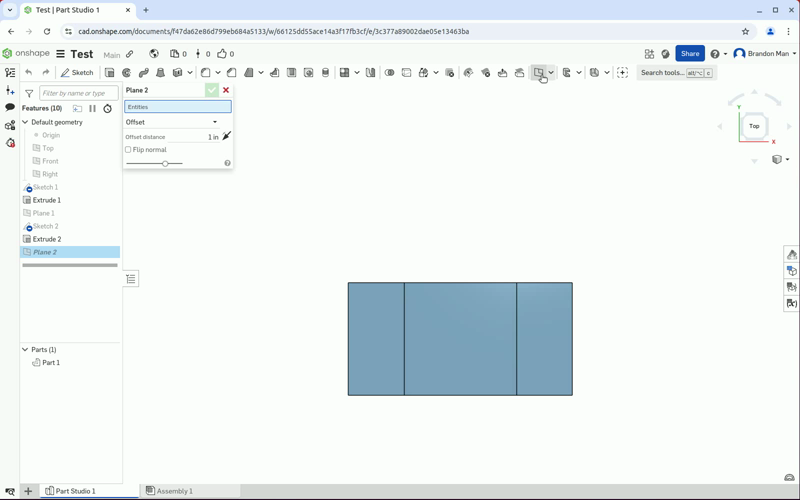
mouse_move(73, 150)
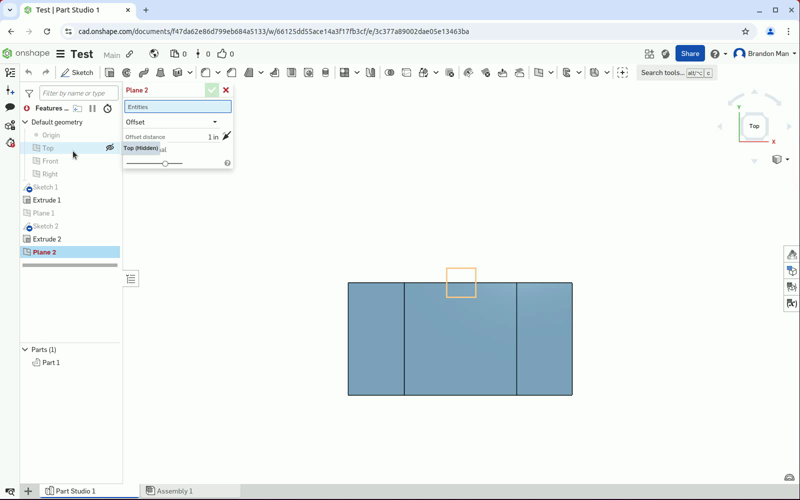
click(73, 150)
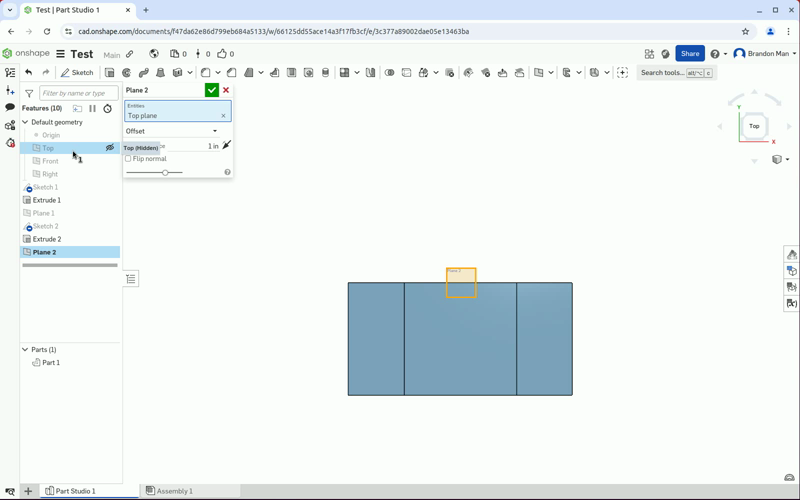
key(tab, 2)
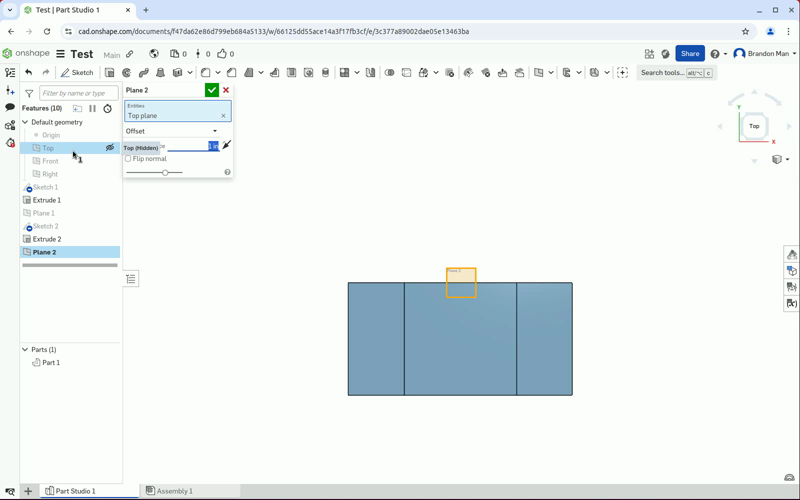
text(14.45)
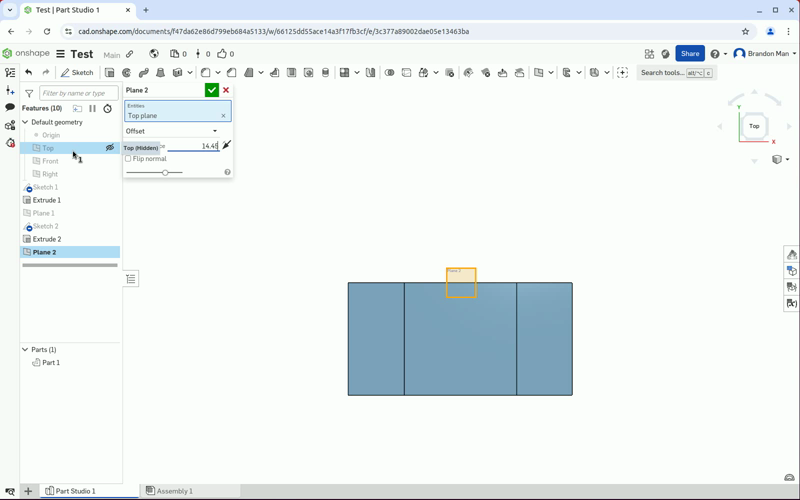
key(enter, 2)
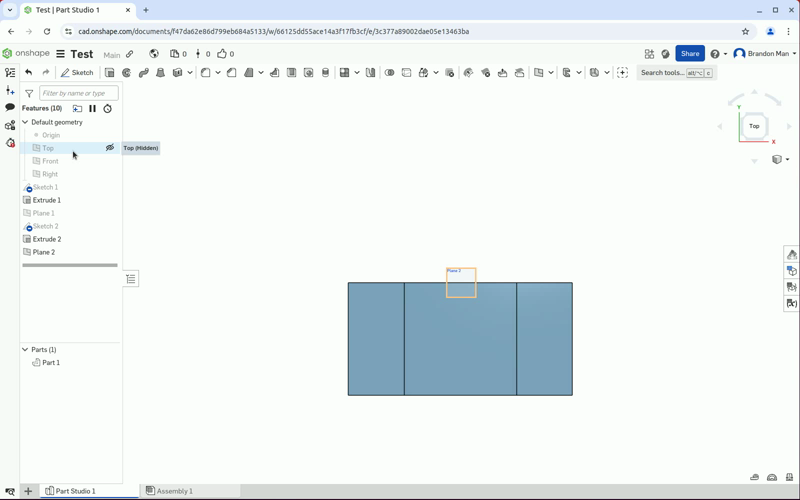
key(shift+s)
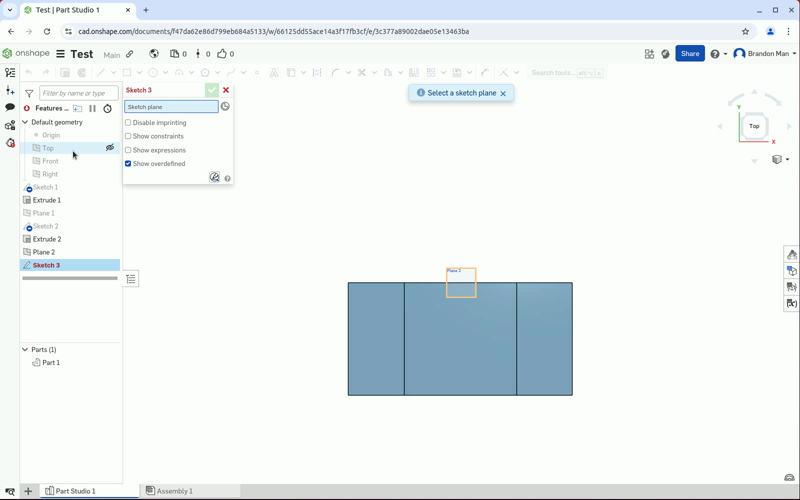
mouse_move(73, 254)
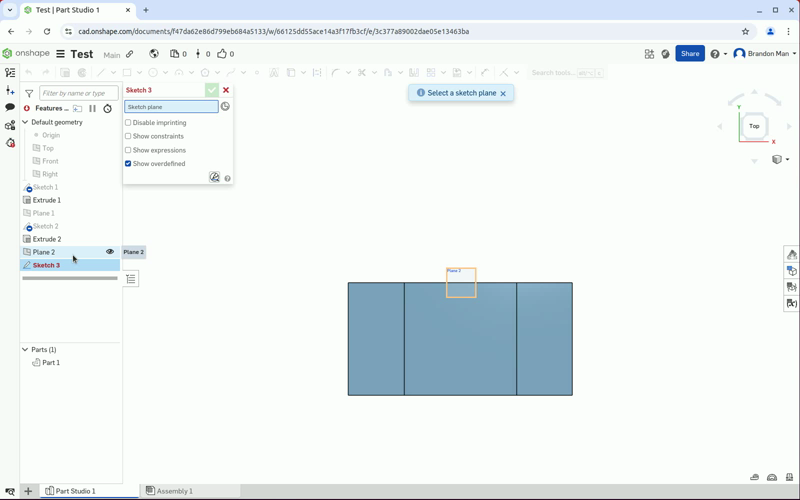
click(73, 254)
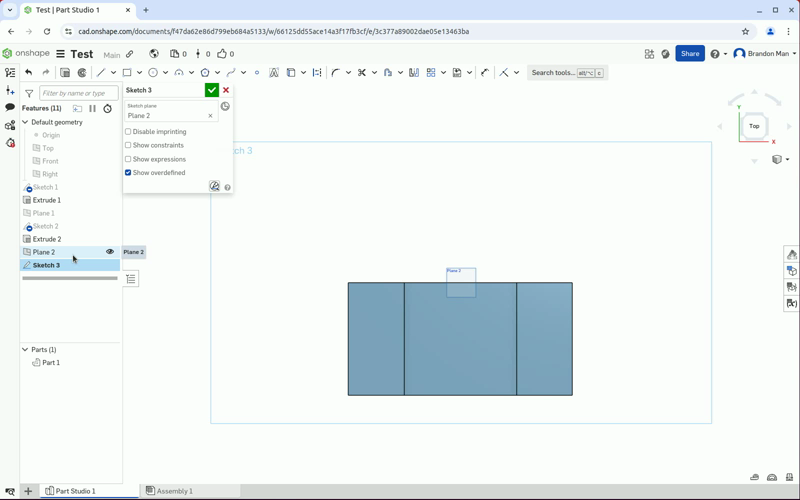
mouse_move(73, 352)
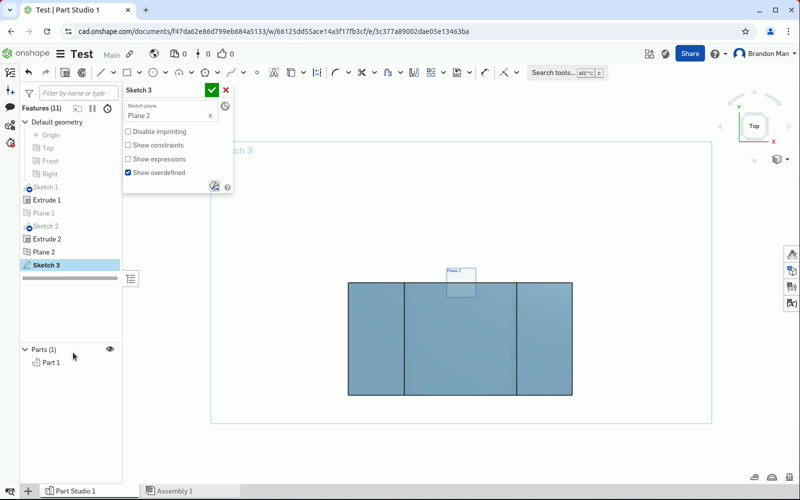
key(y)
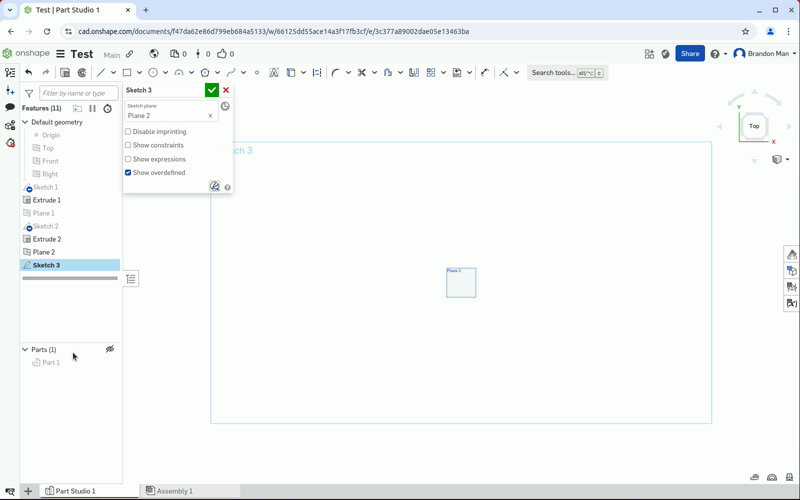
key(l)
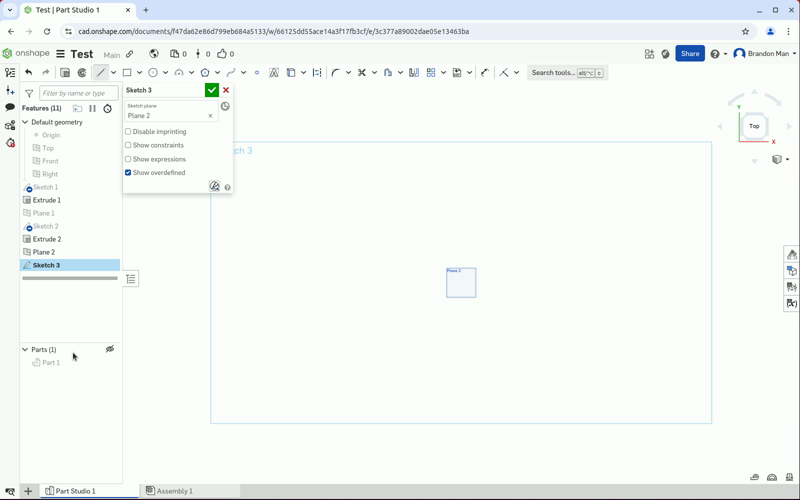
key_down(shift)
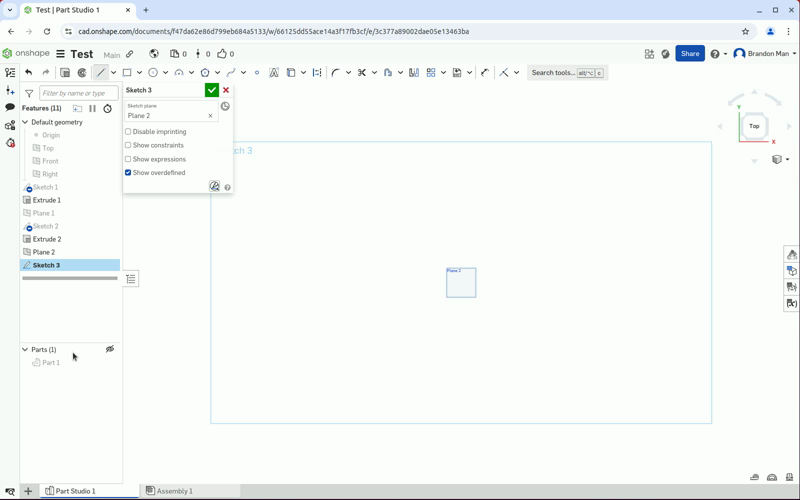
mouse_move(404, 383)
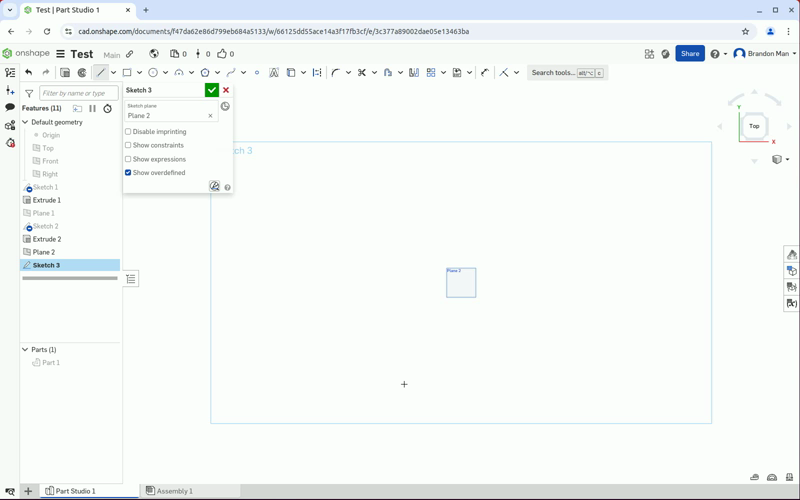
click(404, 383)
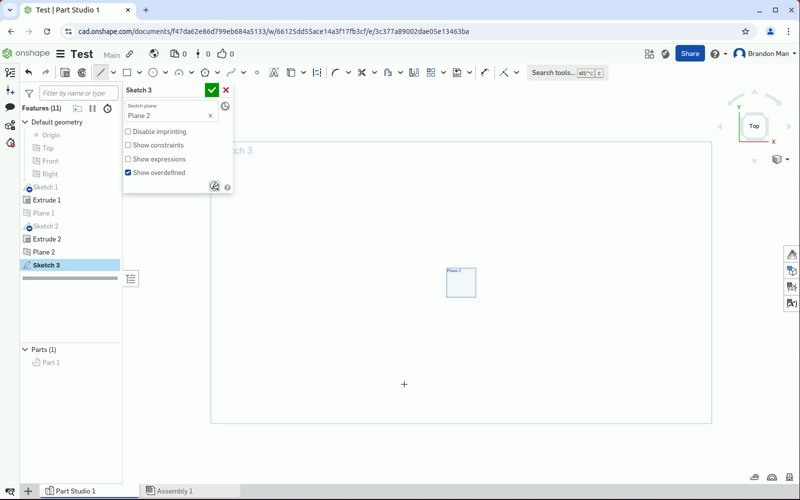
key_up(shift)
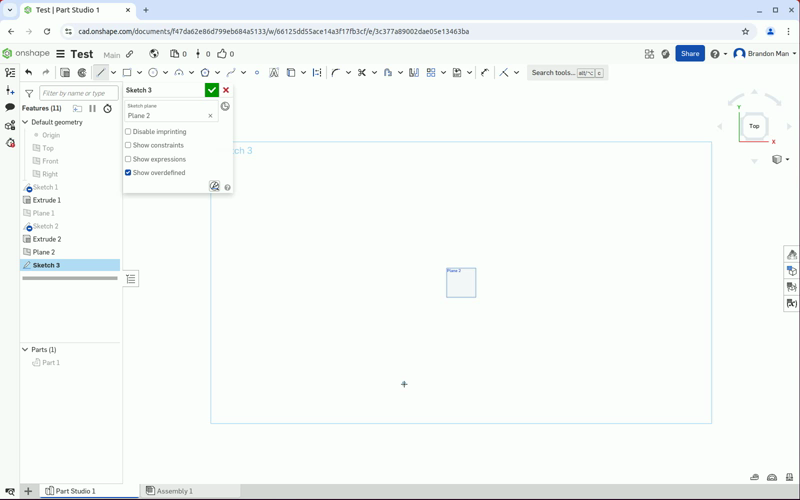
key_down(shift)
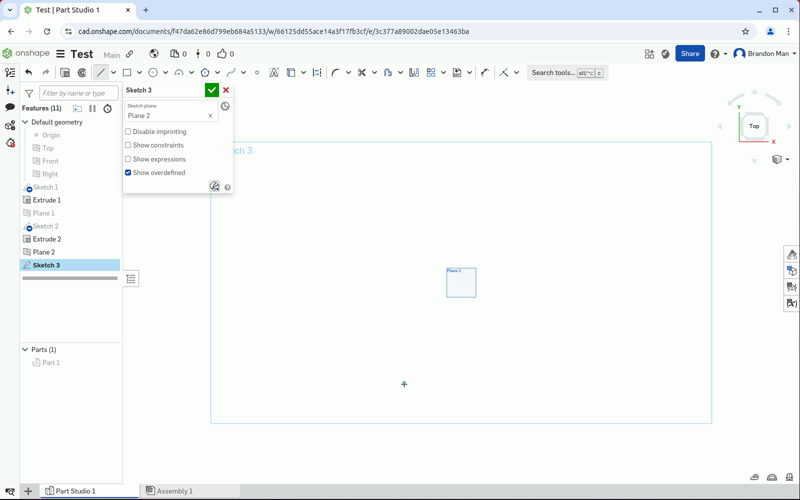
mouse_move(561, 383)
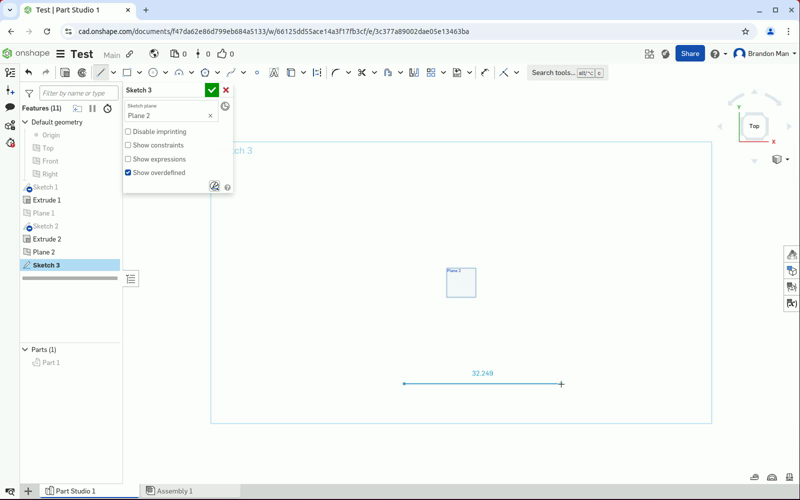
click(561, 383)
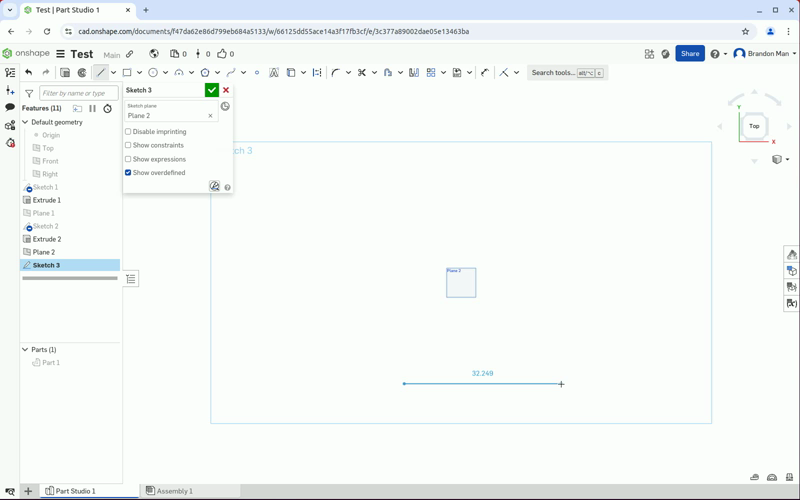
key_up(shift)
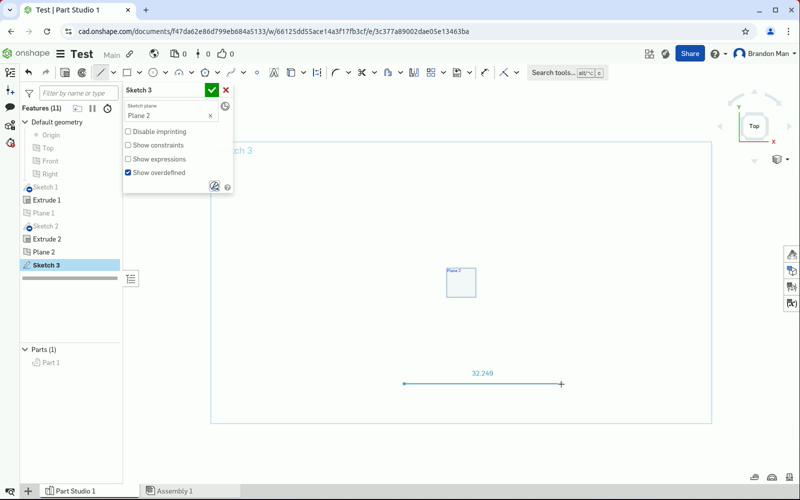
key_down(shift)
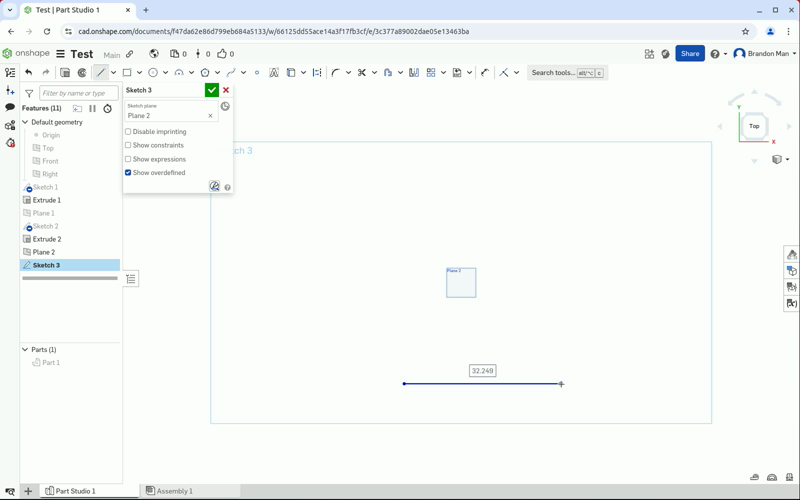
mouse_move(561, 294)
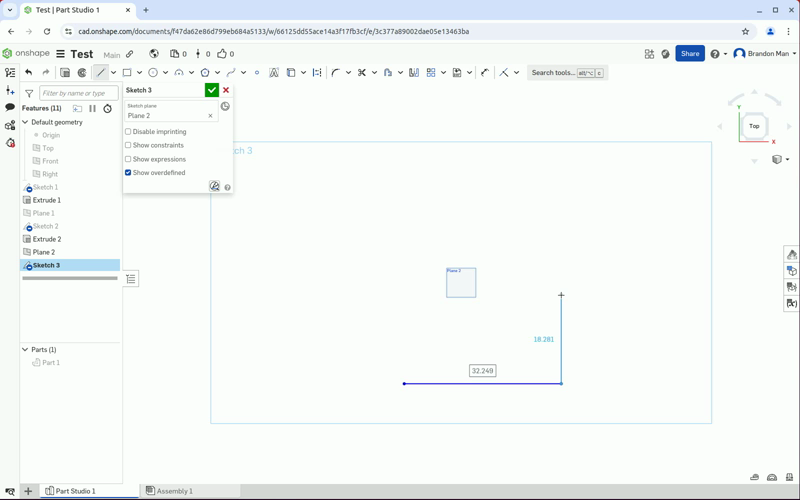
click(561, 294)
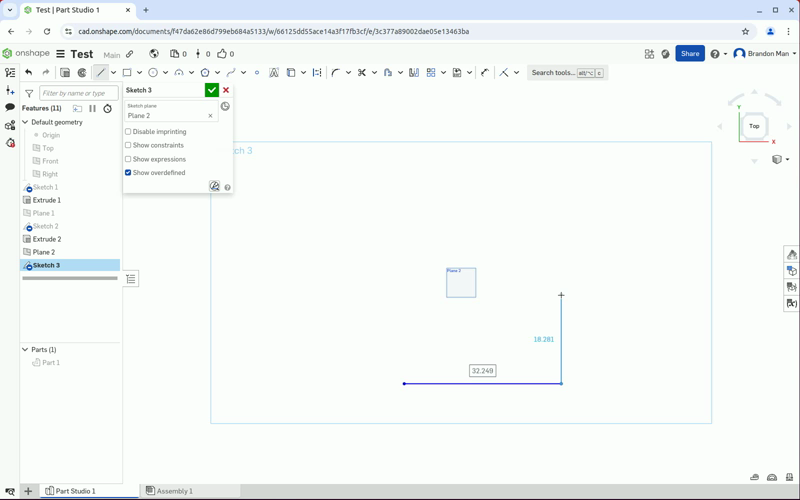
key_up(shift)
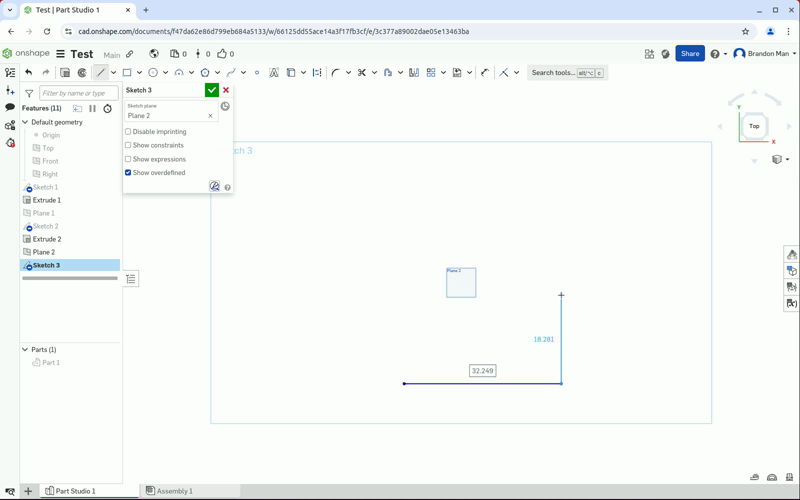
key_down(shift)
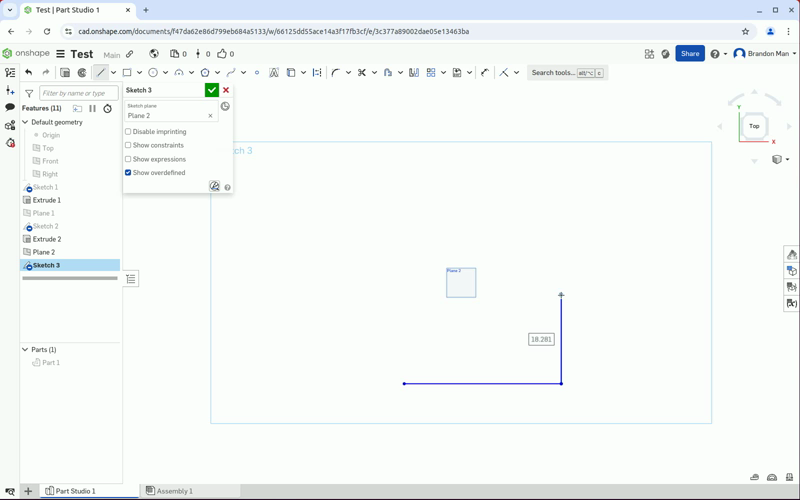
mouse_move(404, 294)
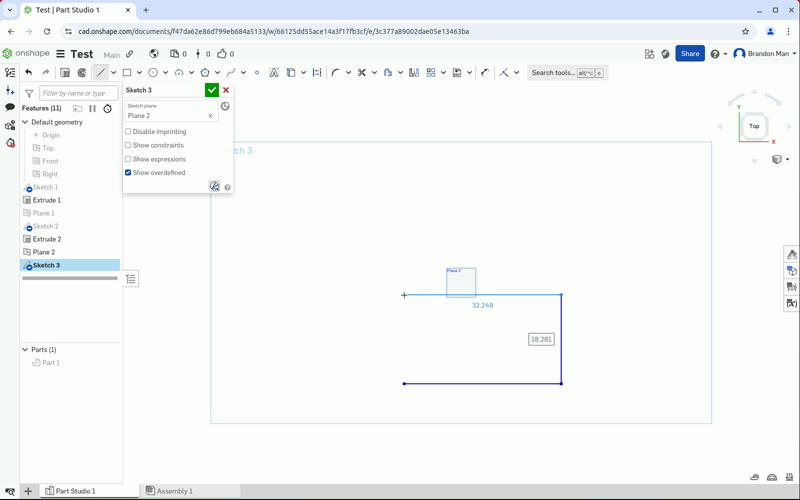
click(404, 294)
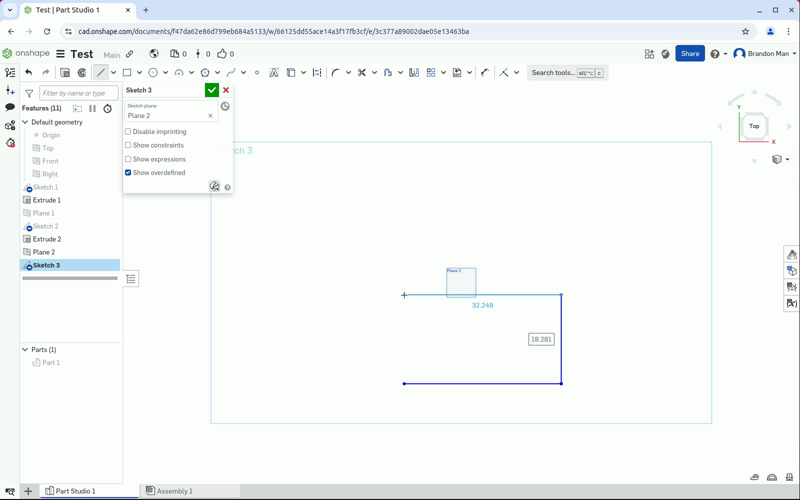
key_up(shift)
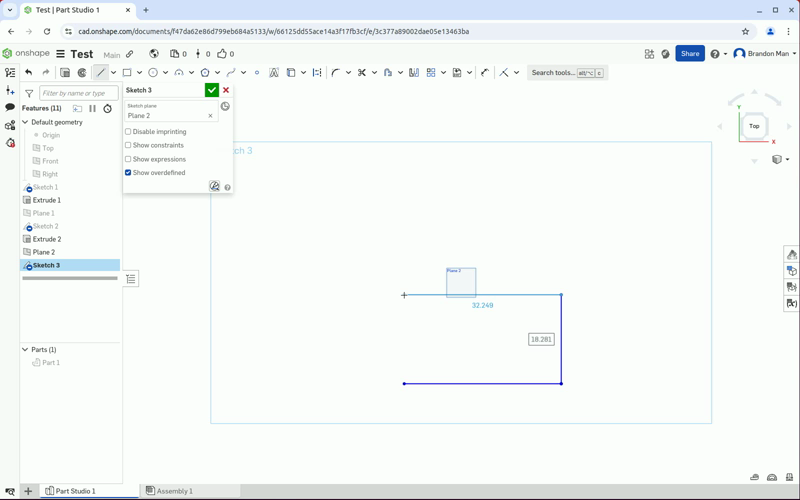
key_down(shift)
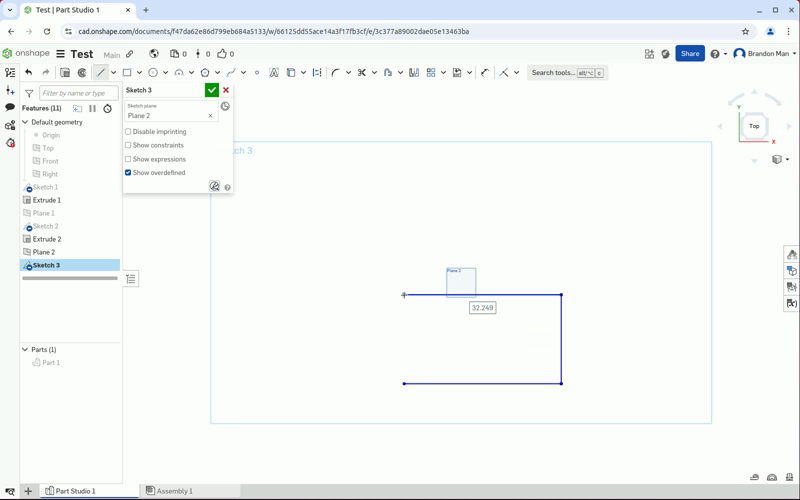
mouse_move(404, 383)
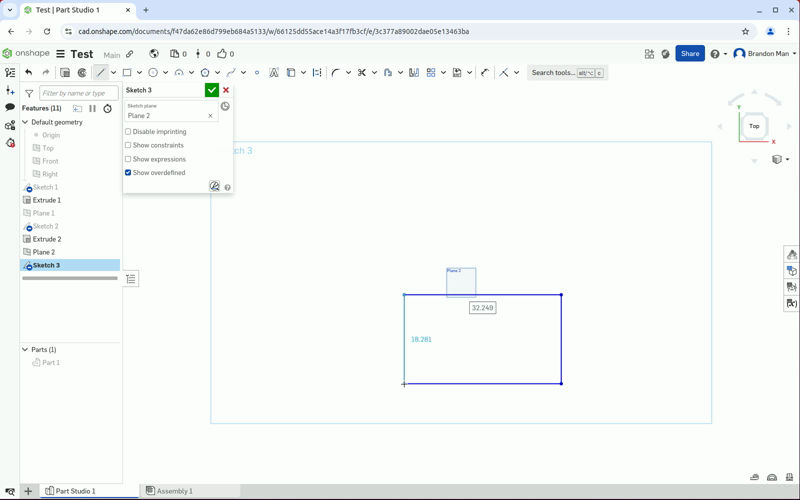
key_up(shift)
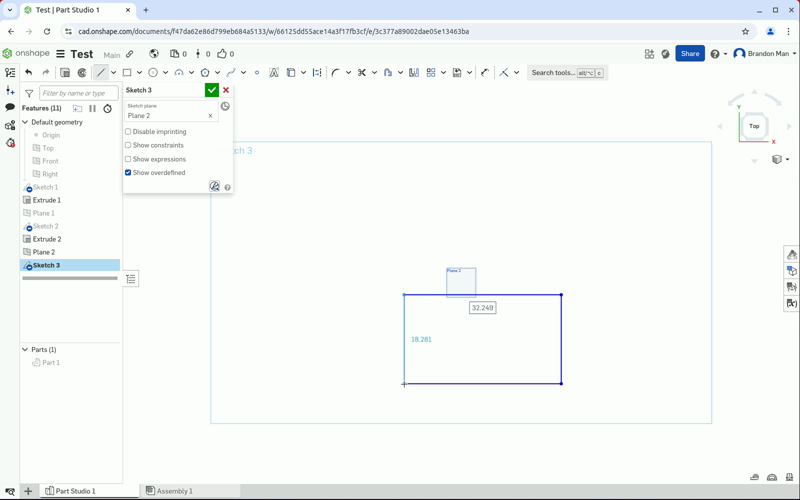
click(404, 383)
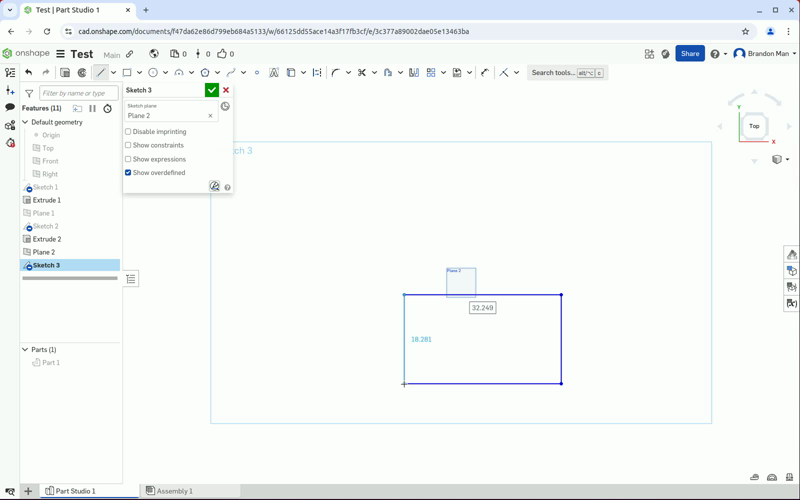
key(esc)
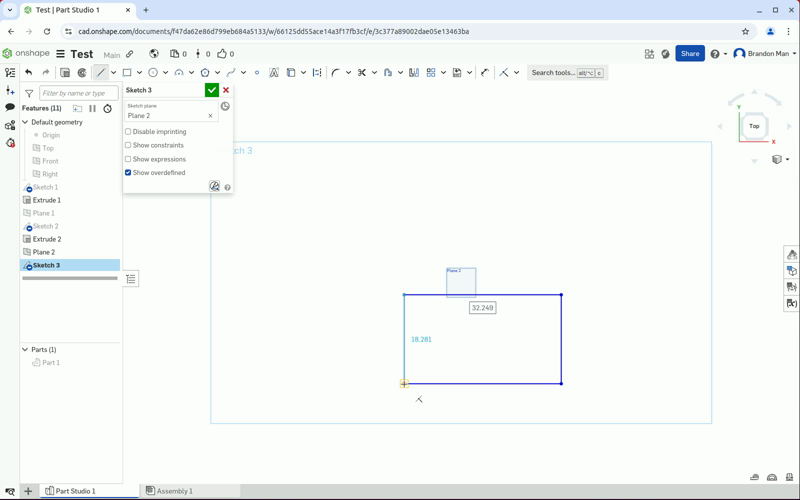
mouse_move(499, 325)
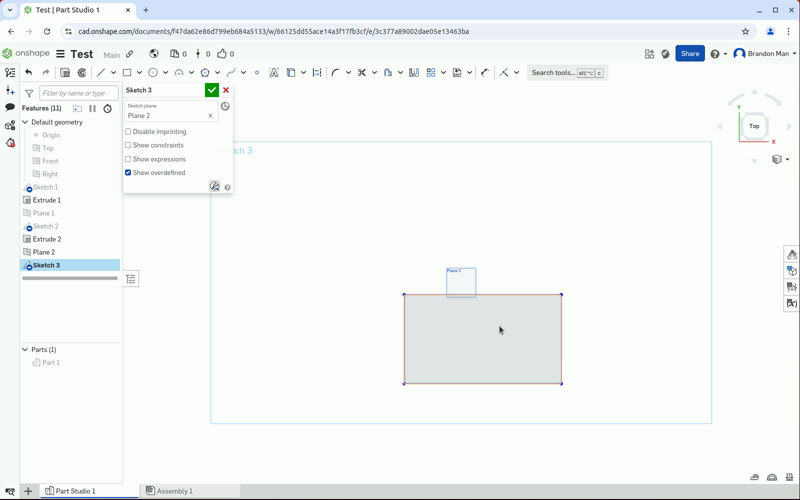
click(499, 325)
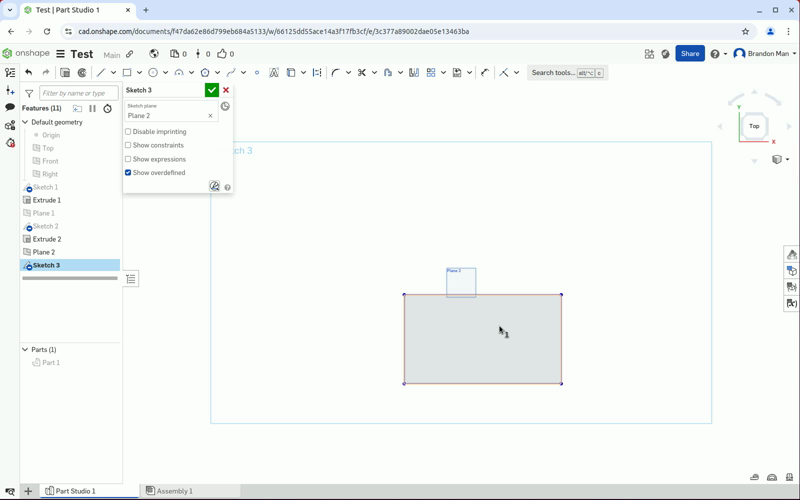
mouse_move(73, 352)
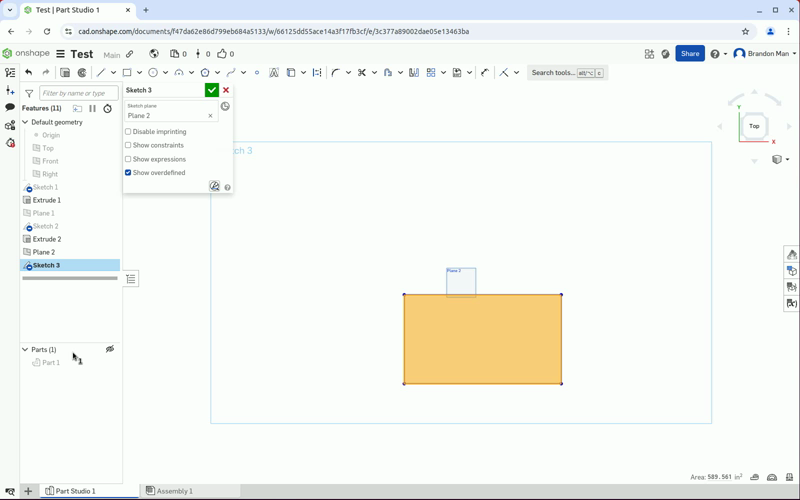
key(shift+y)
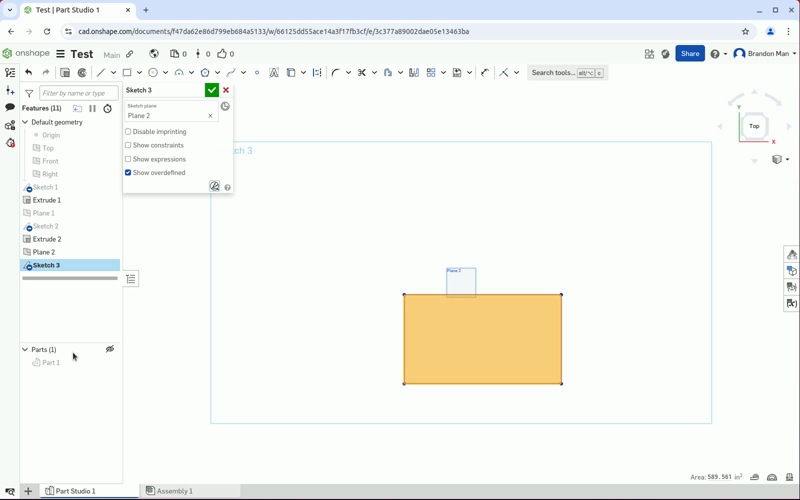
key(shift+e)
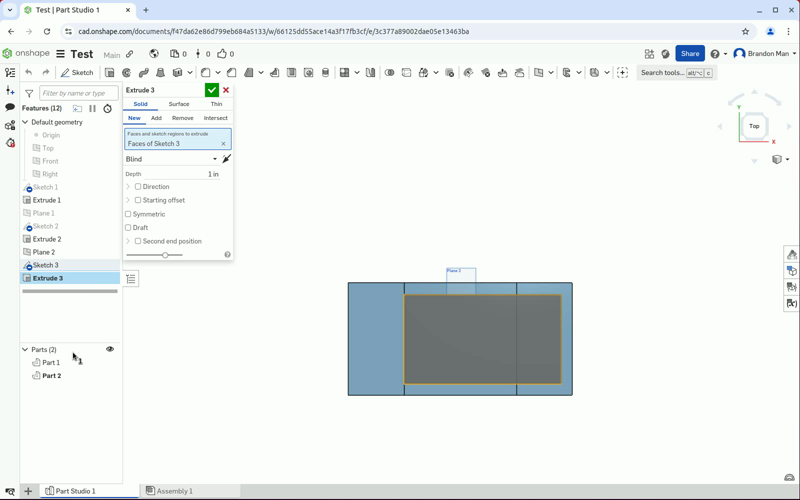
mouse_move(143, 106)
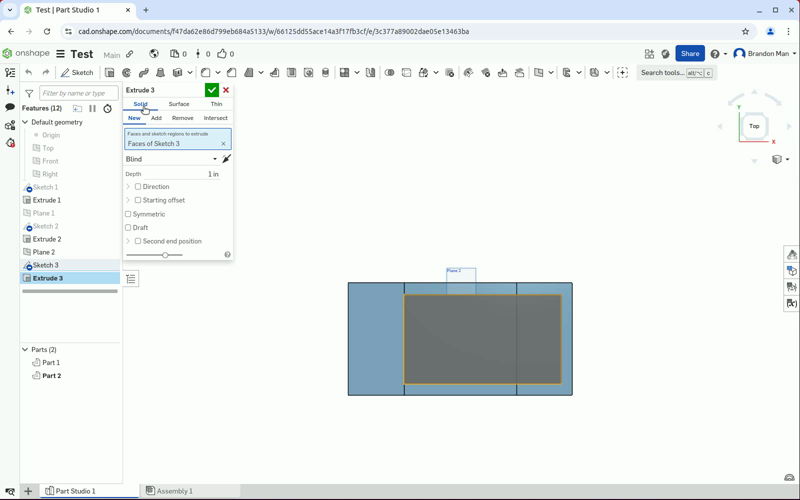
click(143, 106)
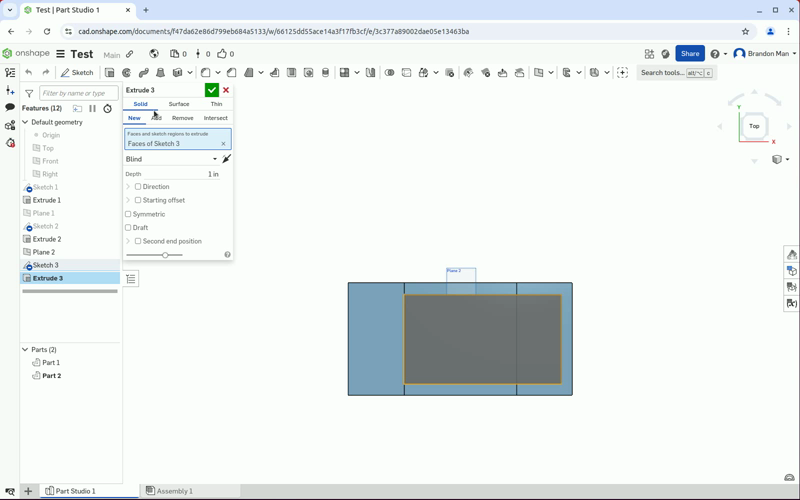
mouse_move(186, 120)
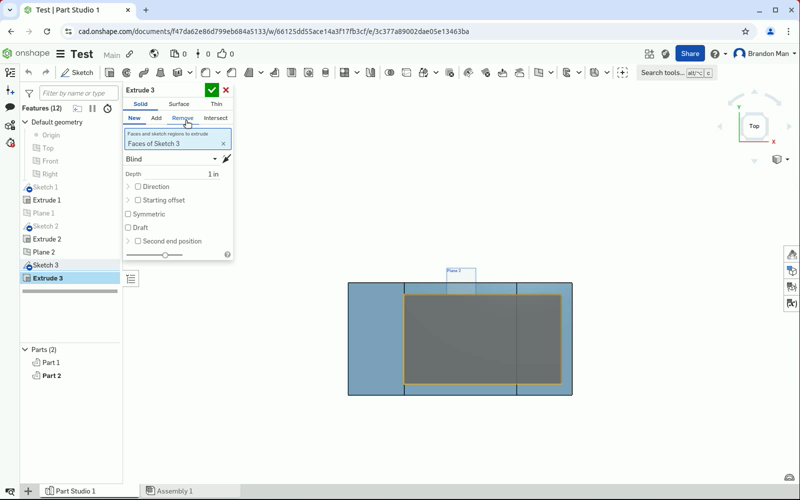
click(186, 120)
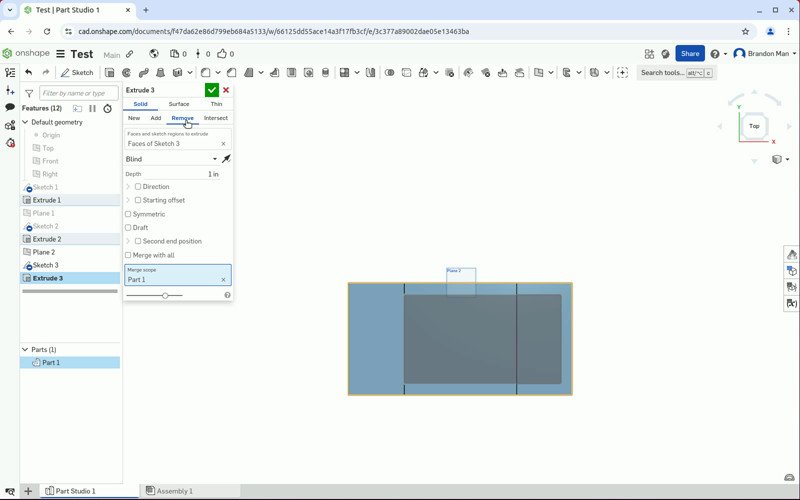
key(tab, 4)
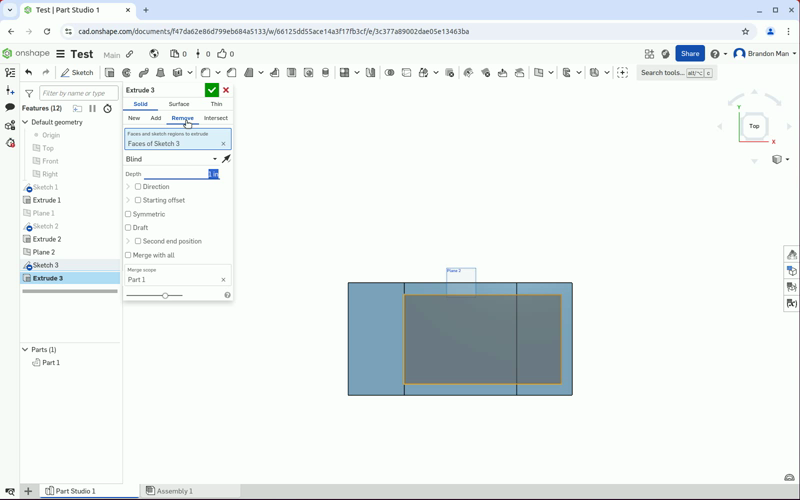
text(30.811)
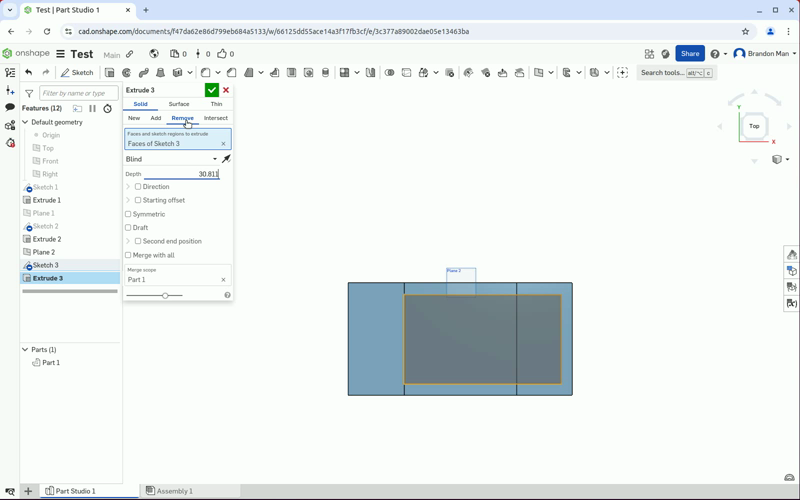
key(tab, 6)
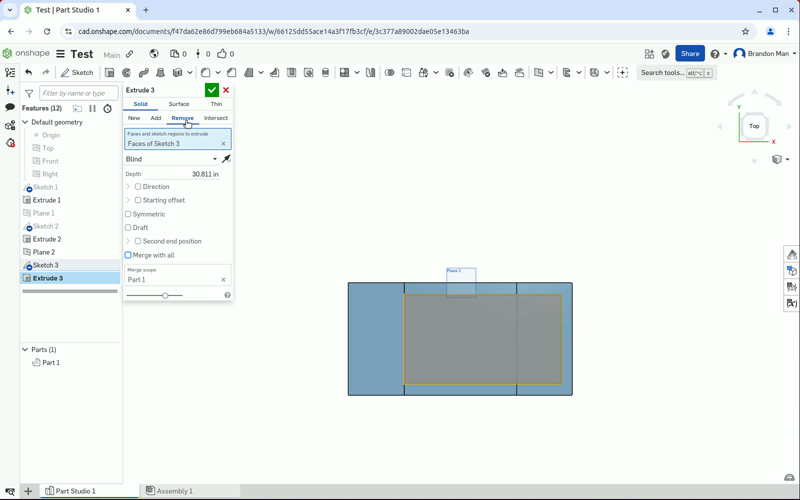
key(space)
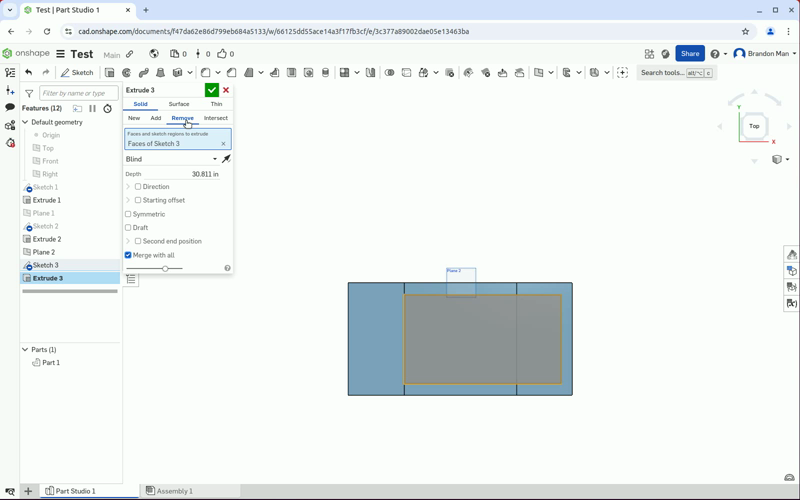
key(enter)
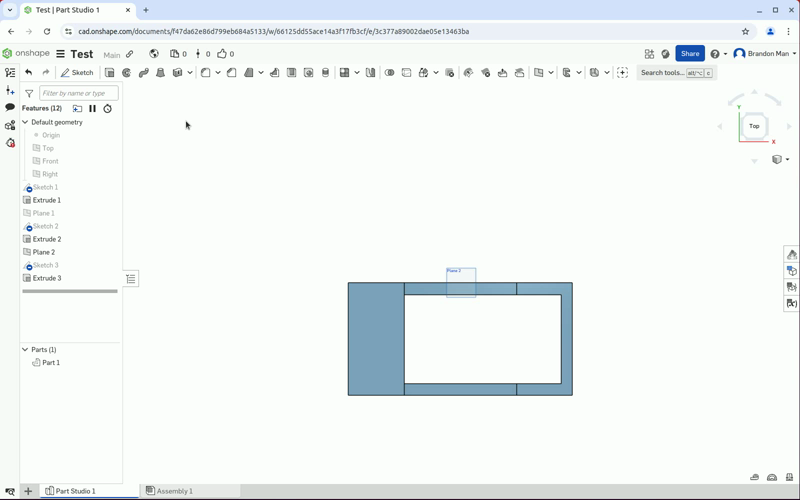
key(shift+h)
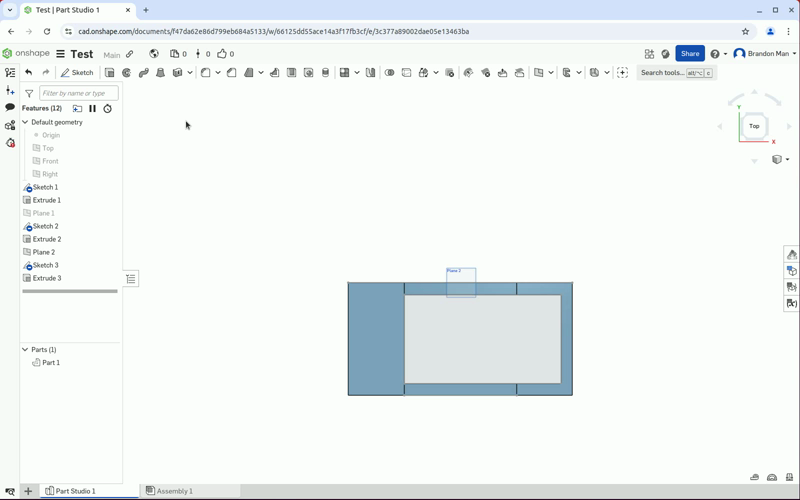
key(shift+h)
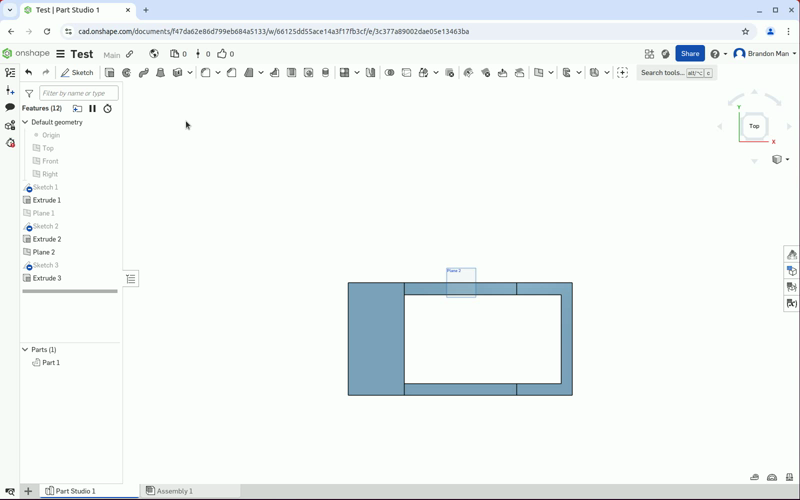
mouse_move(73, 189)
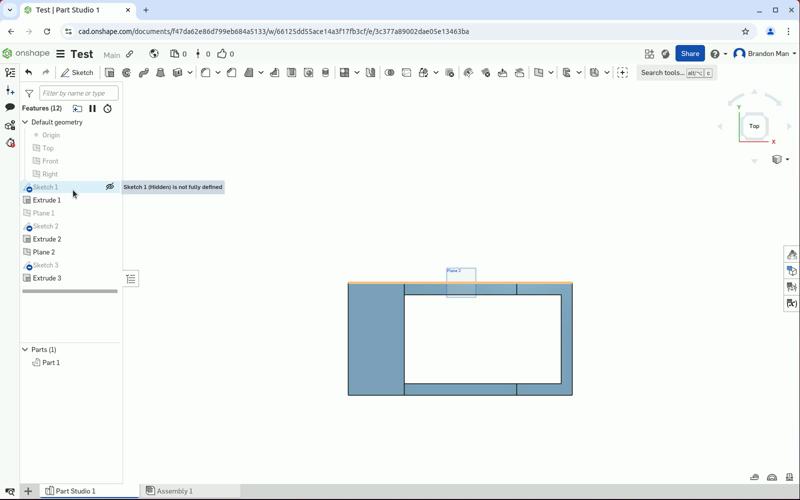
click(73, 189)
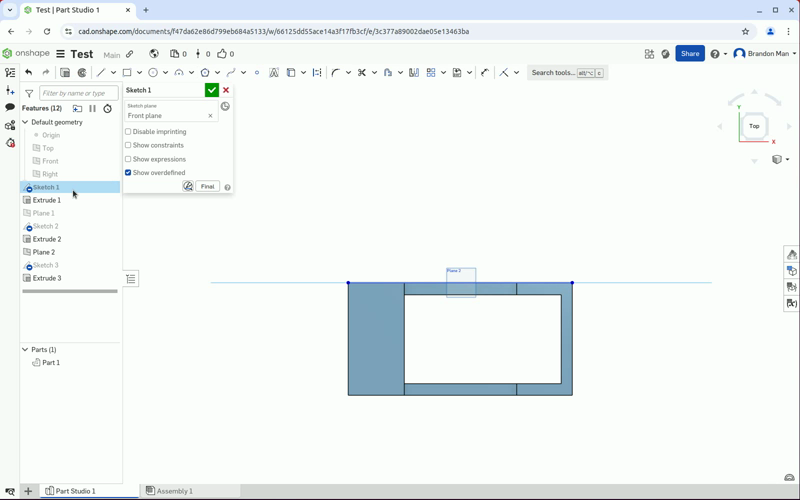
mouse_move(229, 92)
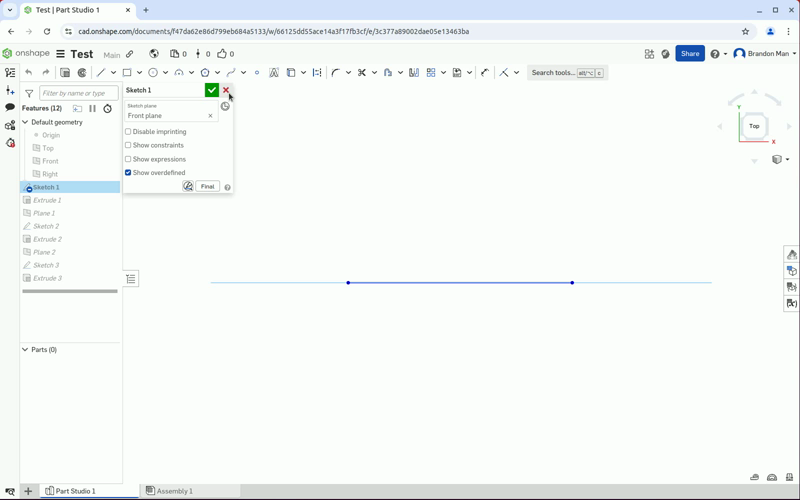
click(229, 92)
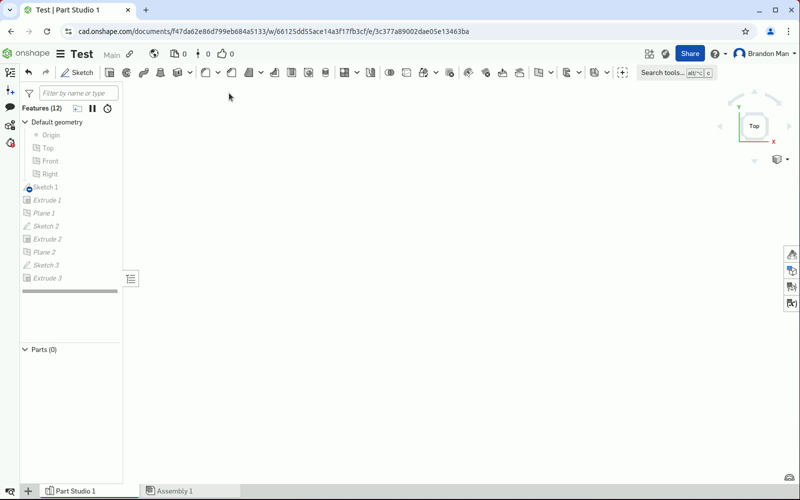
key(shift+s)
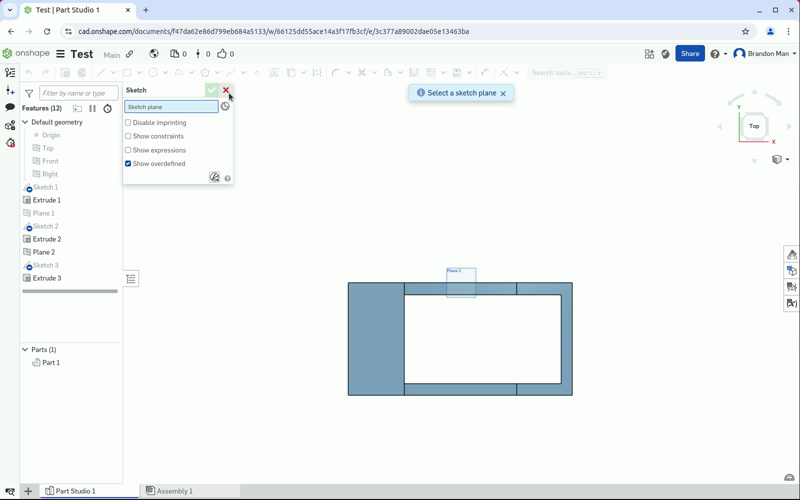
mouse_move(73, 254)
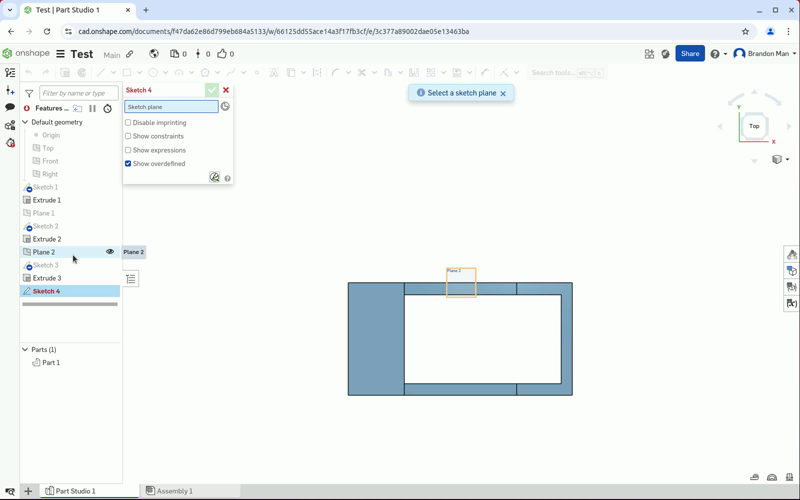
click(73, 254)
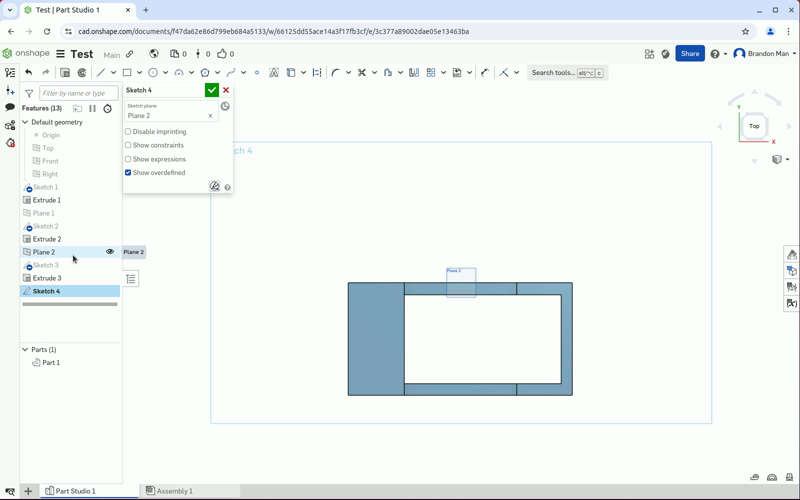
mouse_move(73, 352)
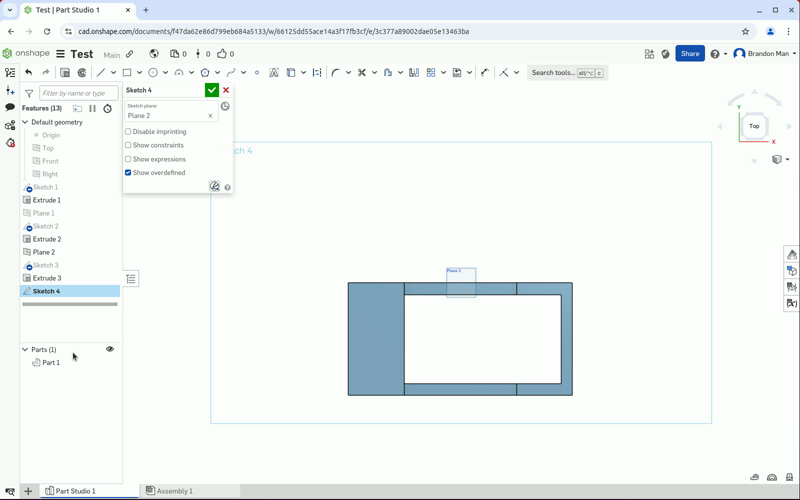
key(y)
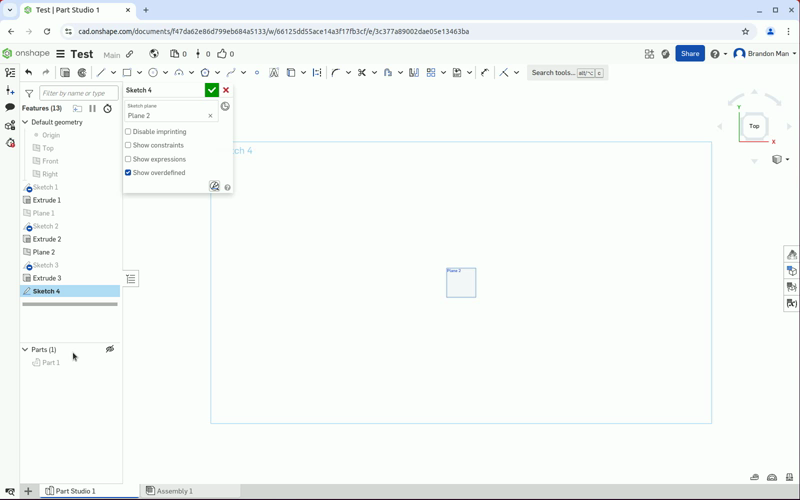
key(l)
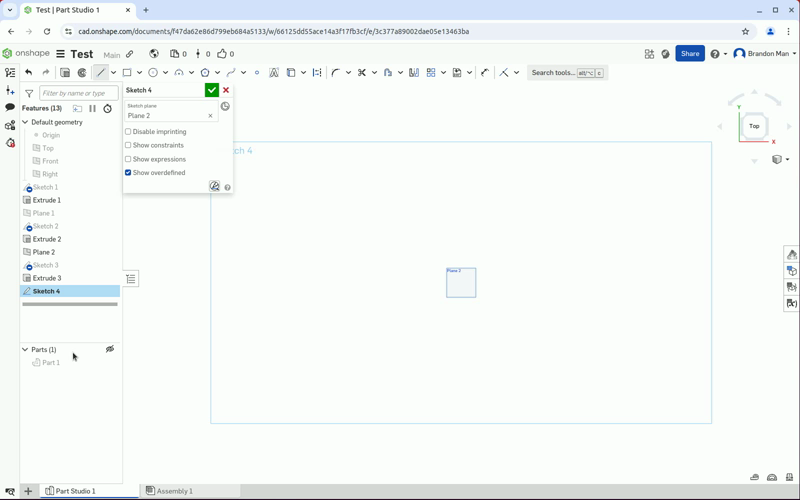
key_down(shift)
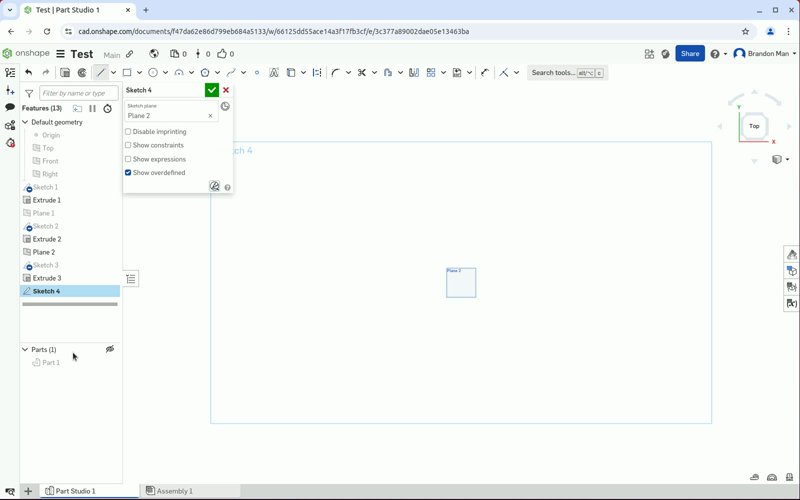
mouse_move(359, 383)
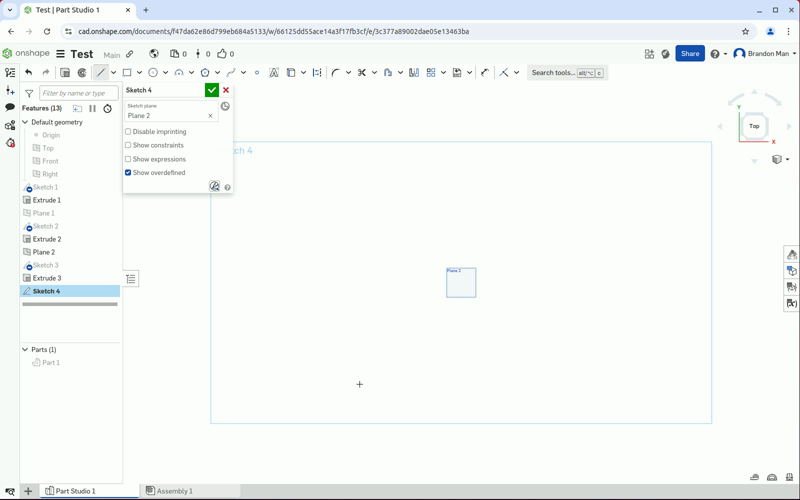
click(359, 383)
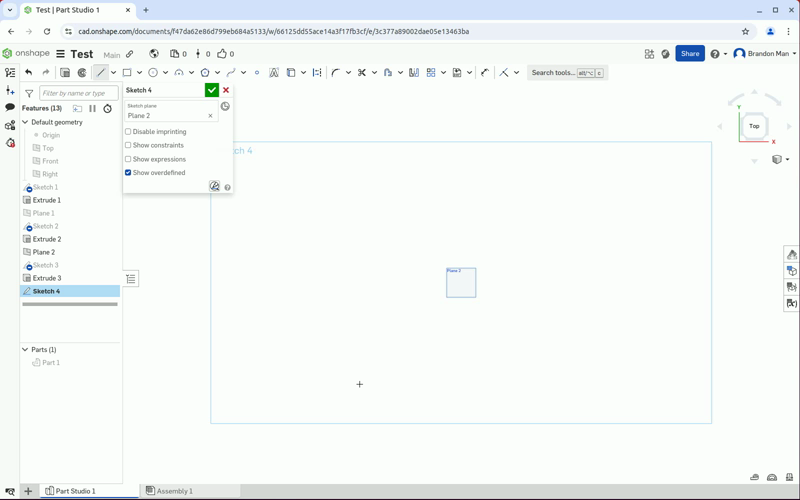
key_up(shift)
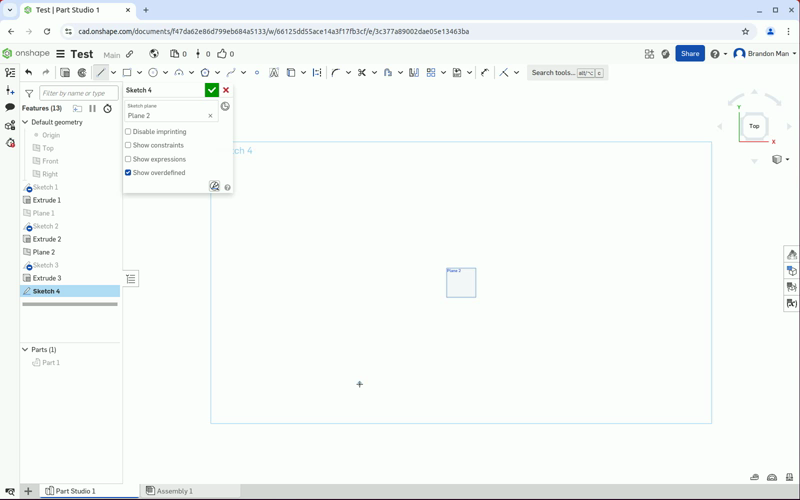
key_down(shift)
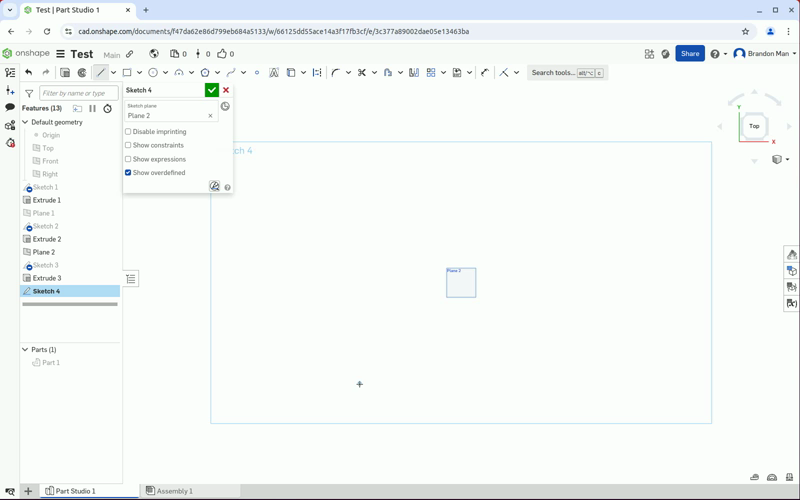
mouse_move(389, 383)
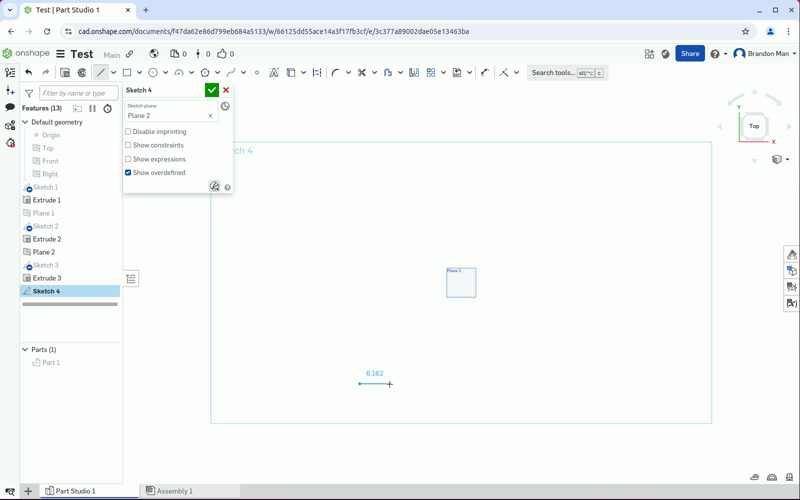
mouse_move(405, 383)
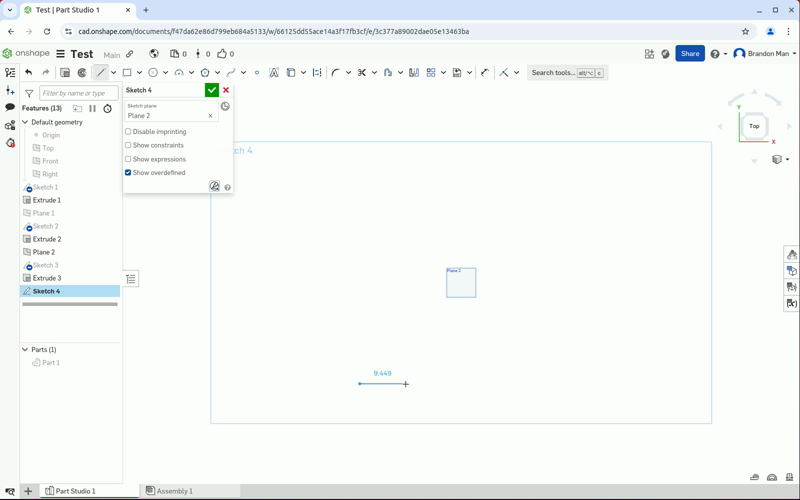
click(405, 383)
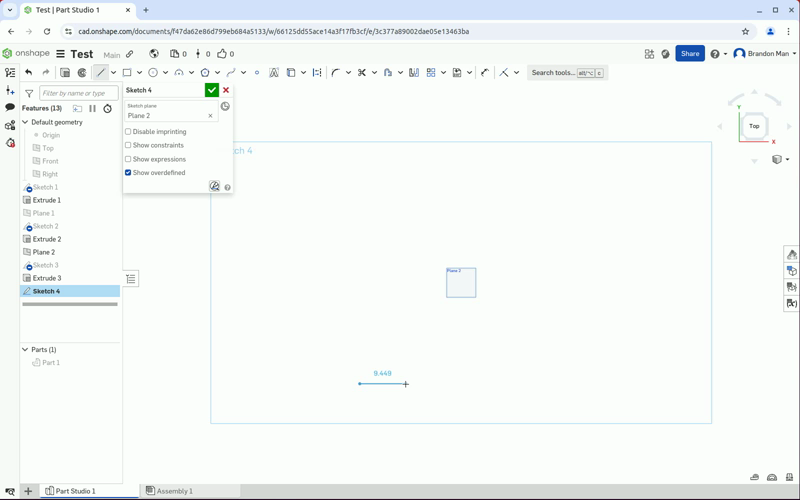
key_up(shift)
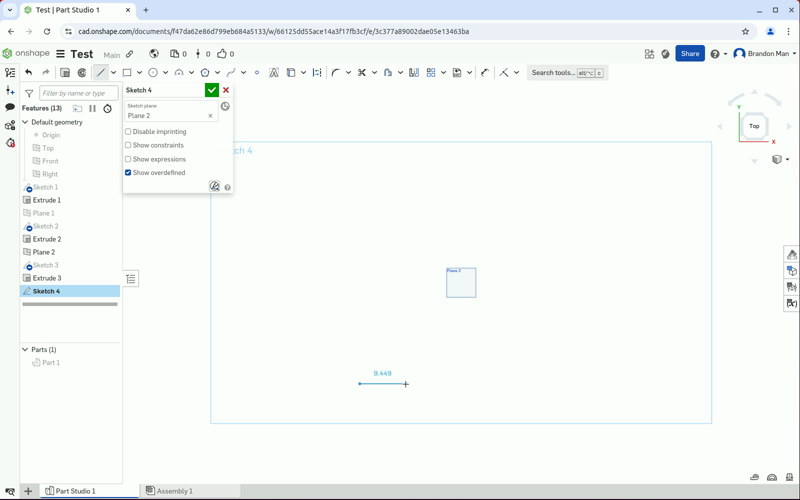
key_down(shift)
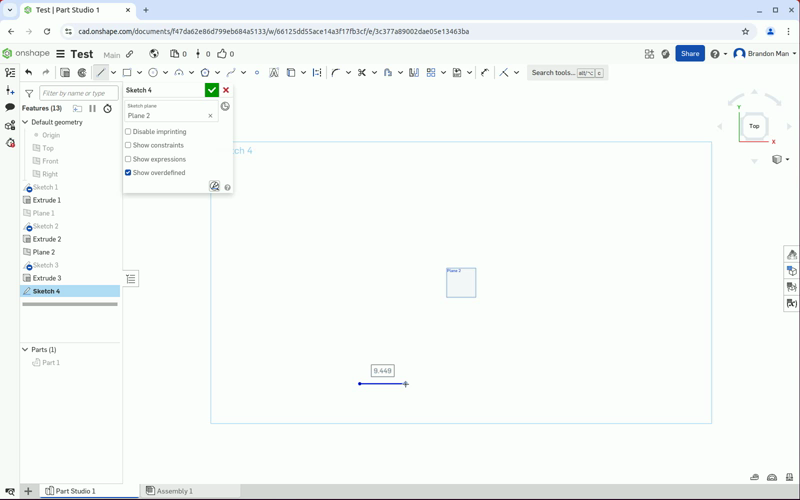
mouse_move(405, 293)
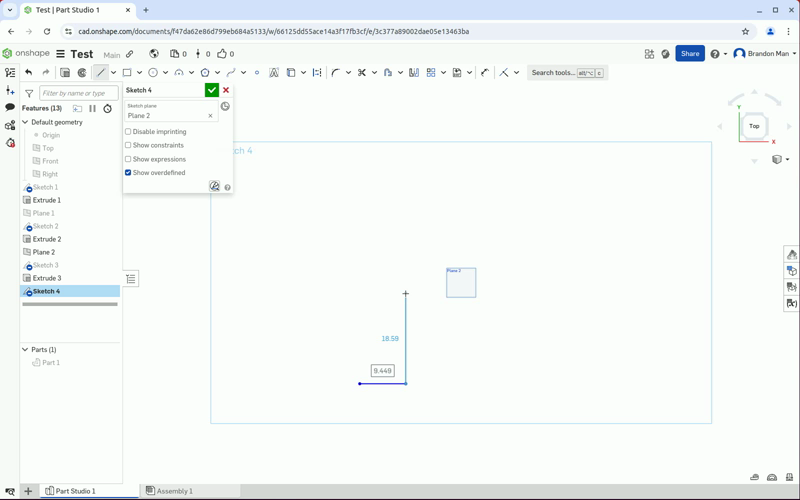
click(405, 293)
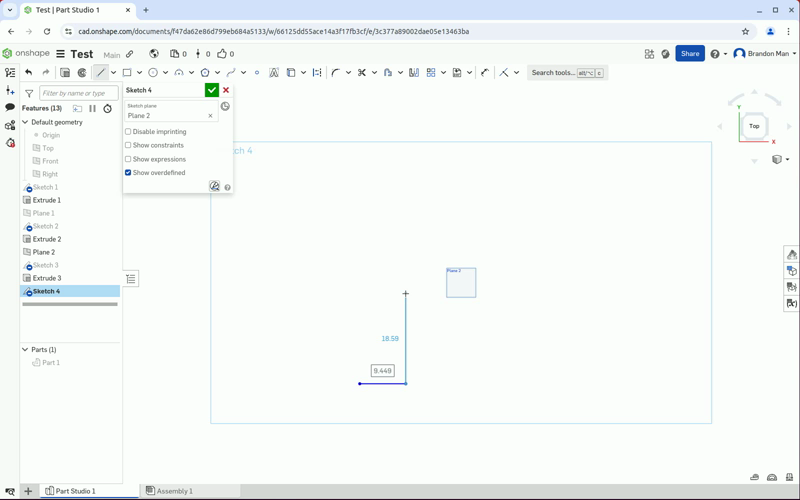
key_up(shift)
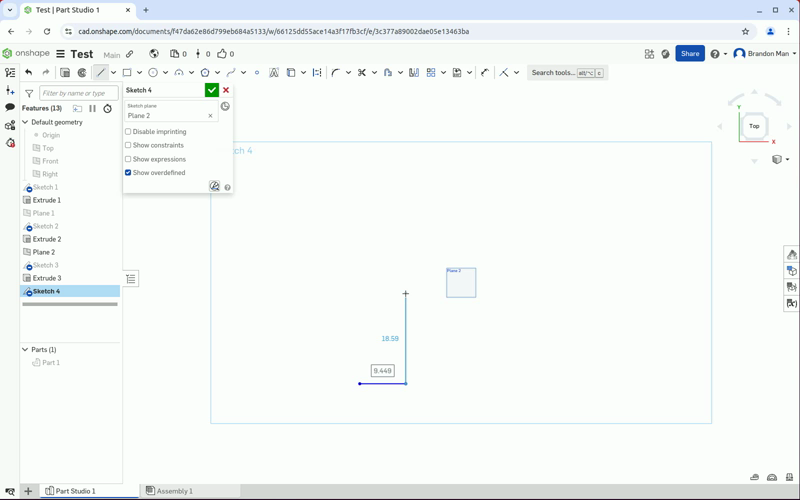
key_down(shift)
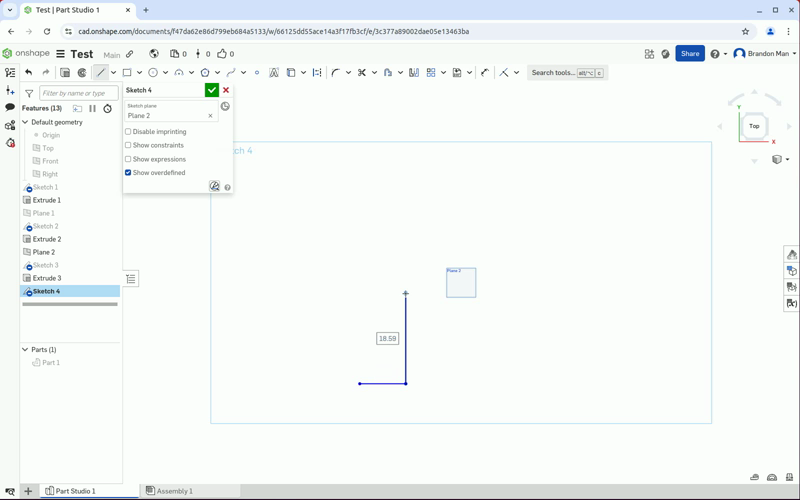
mouse_move(435, 293)
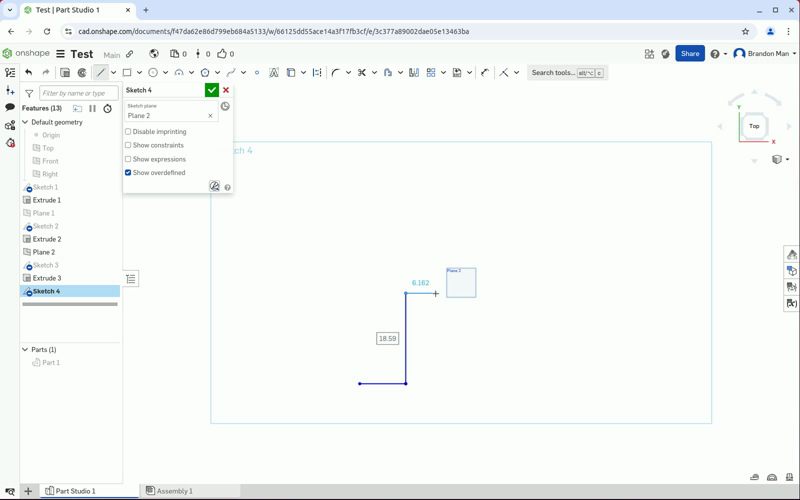
mouse_move(359, 293)
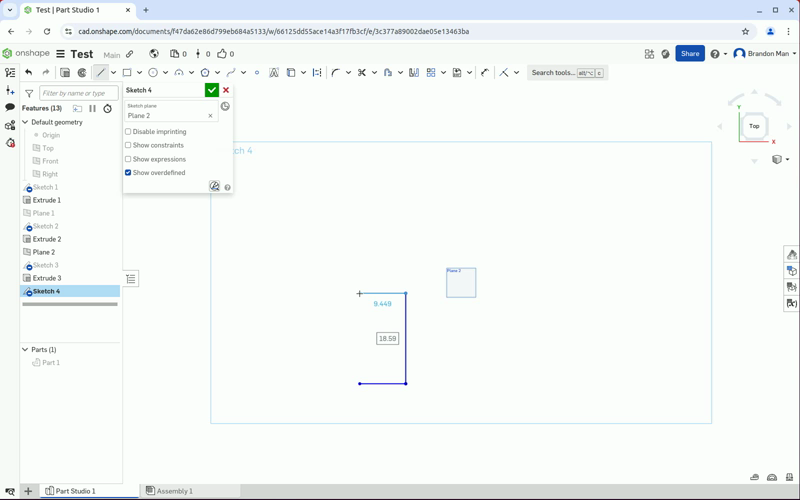
click(359, 293)
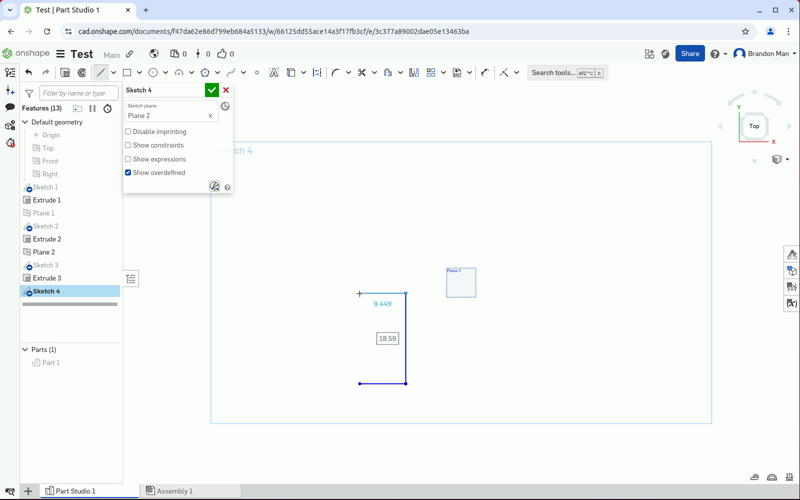
key_up(shift)
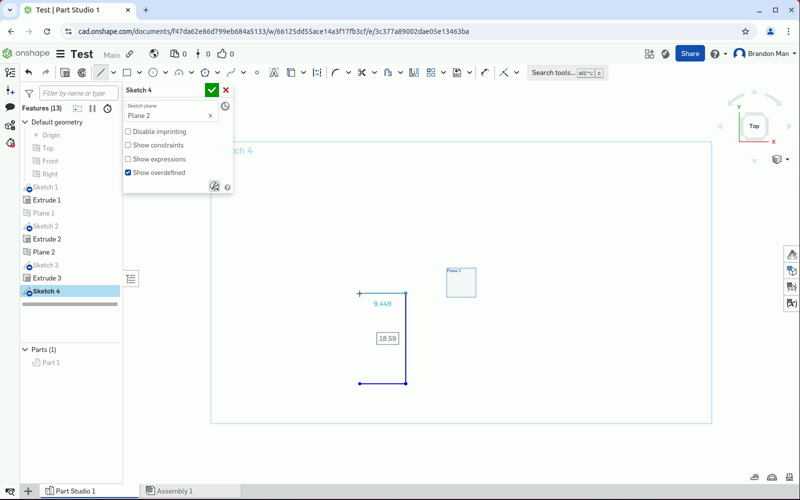
key_down(shift)
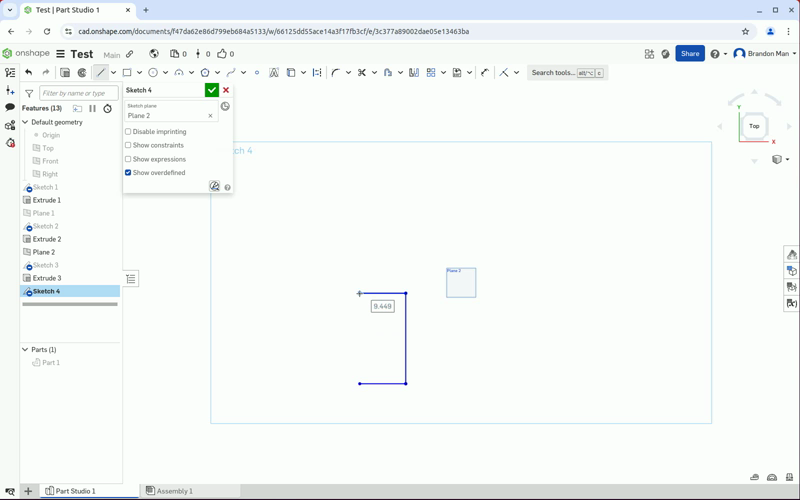
mouse_move(359, 383)
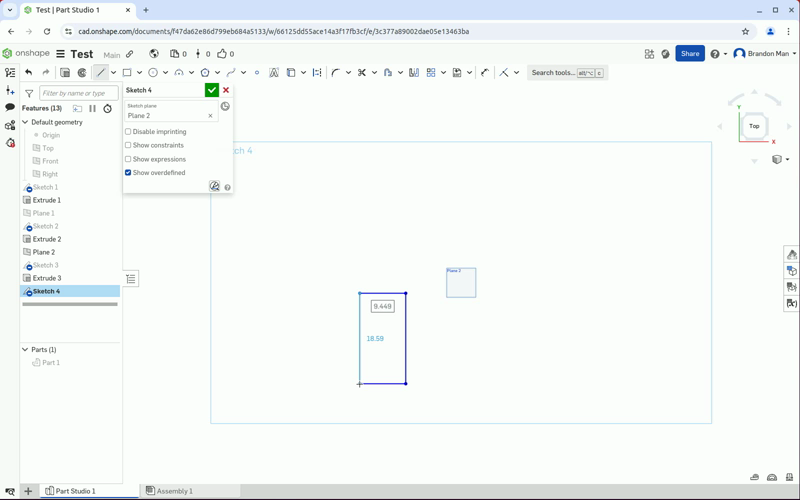
key_up(shift)
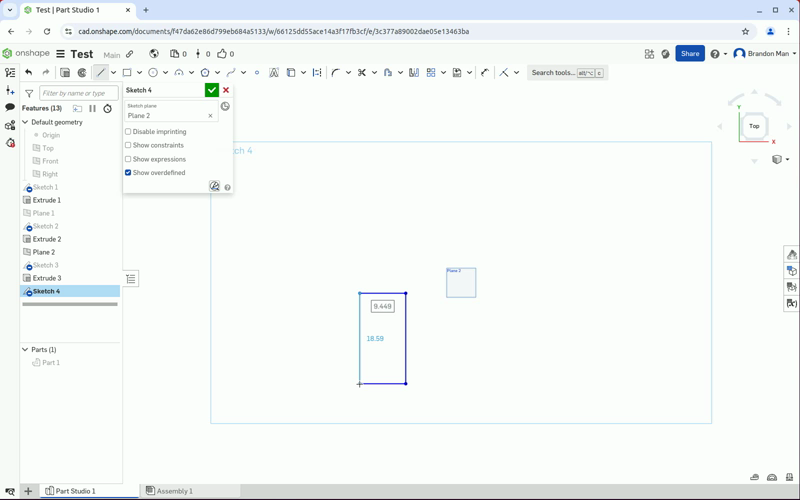
click(359, 383)
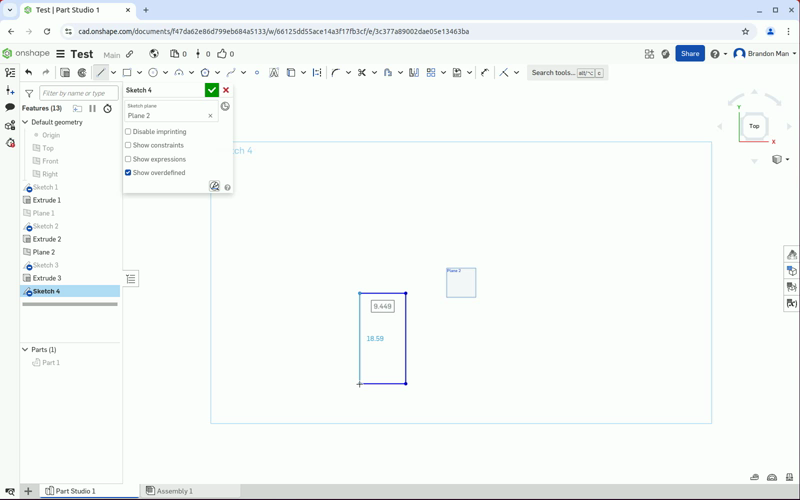
key(esc)
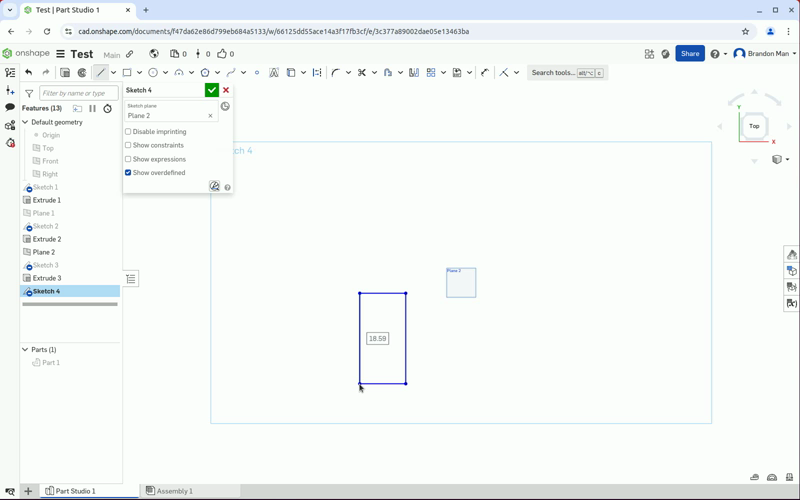
mouse_move(399, 307)
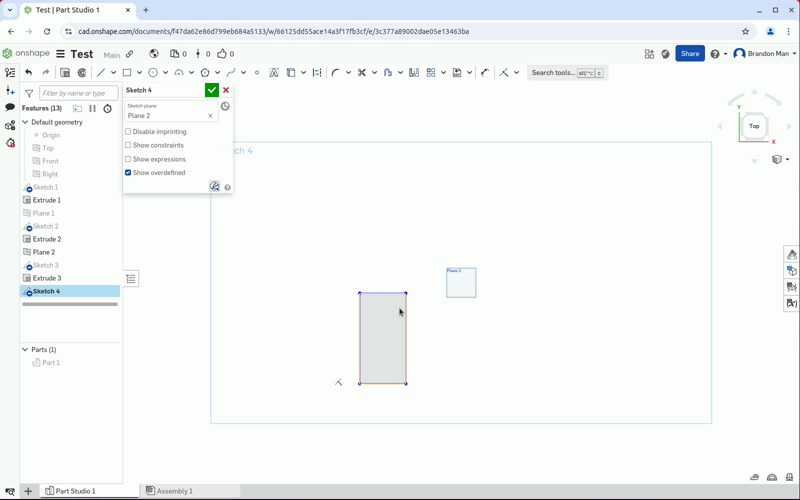
click(399, 307)
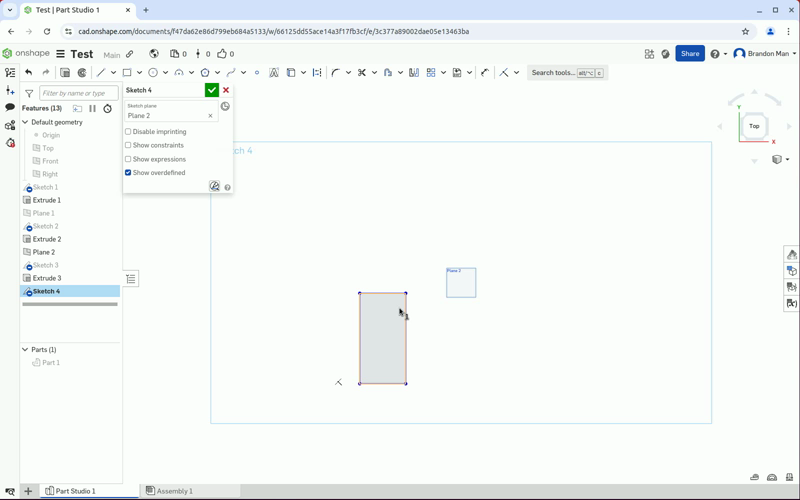
mouse_move(73, 352)
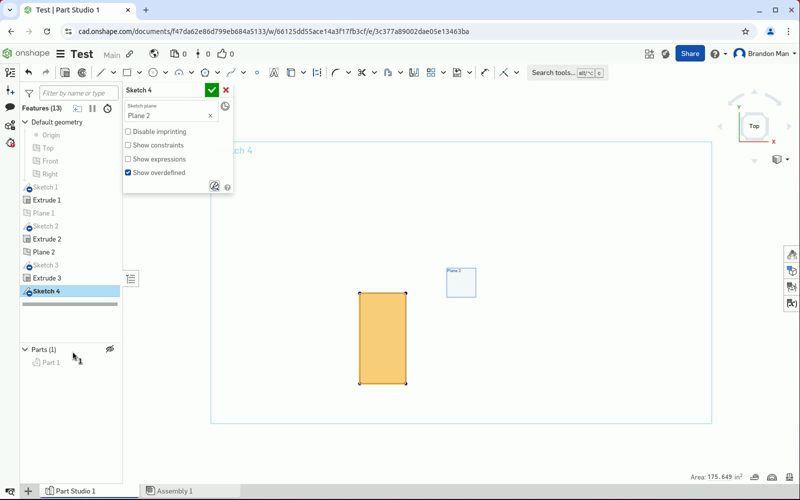
key(shift+y)
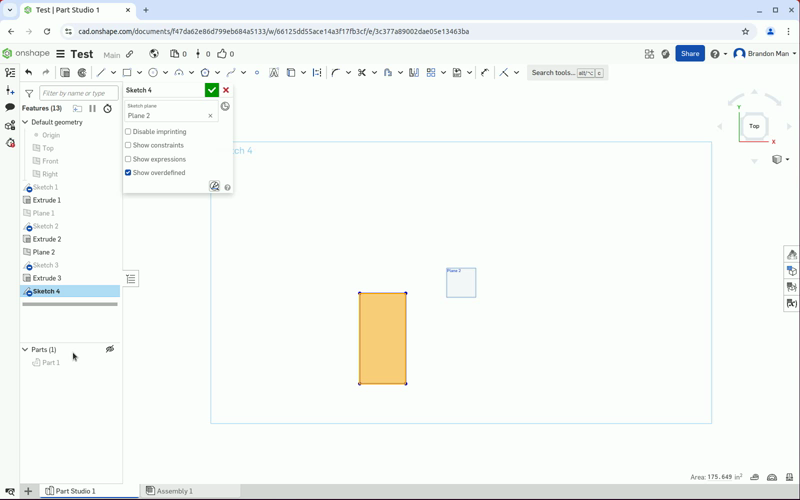
key(shift+e)
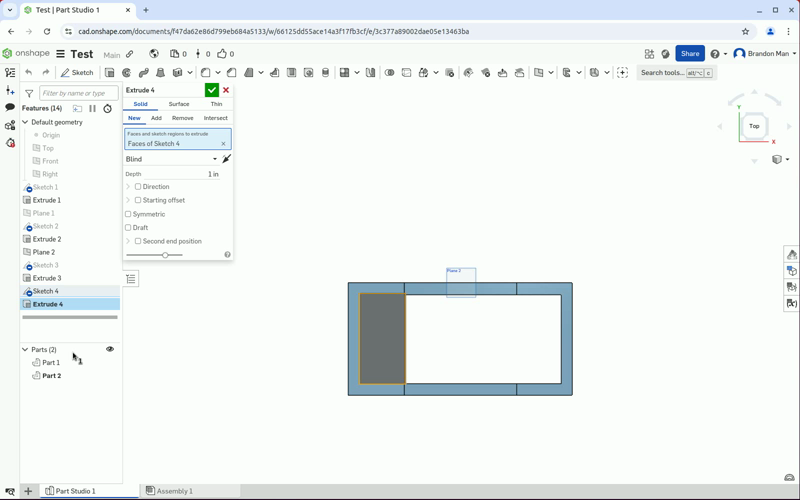
mouse_move(143, 106)
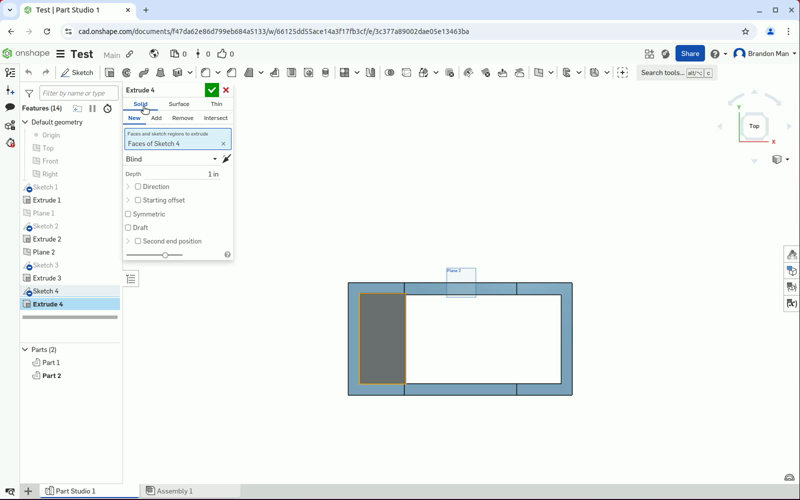
click(143, 106)
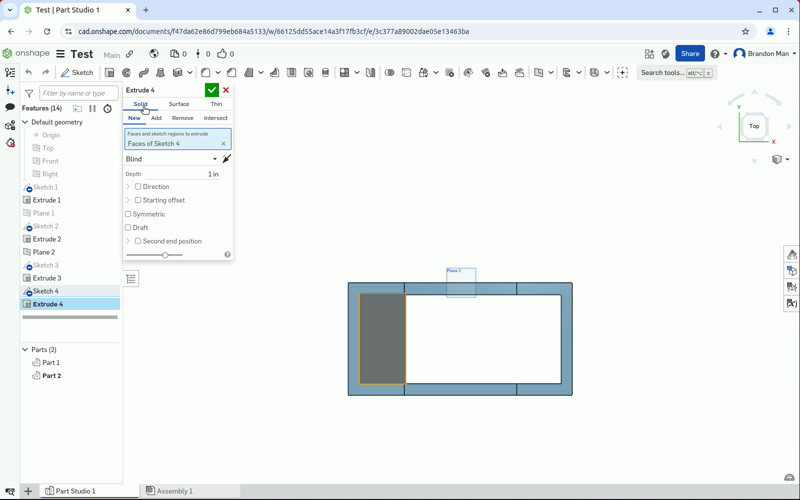
mouse_move(186, 120)
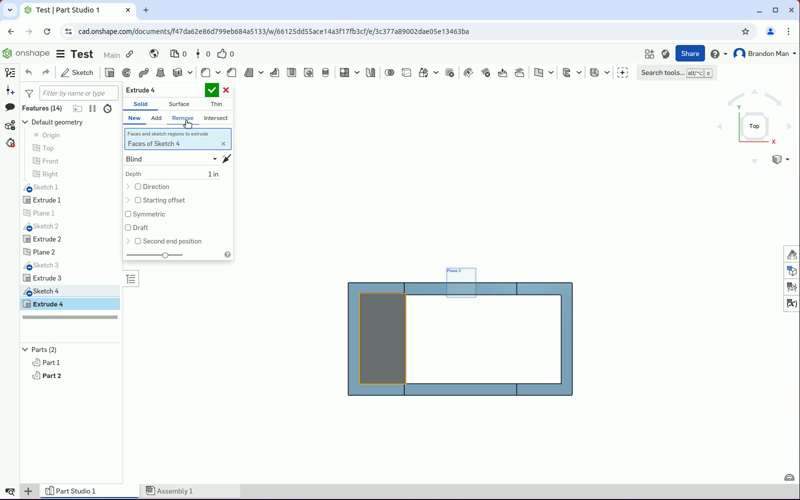
click(186, 120)
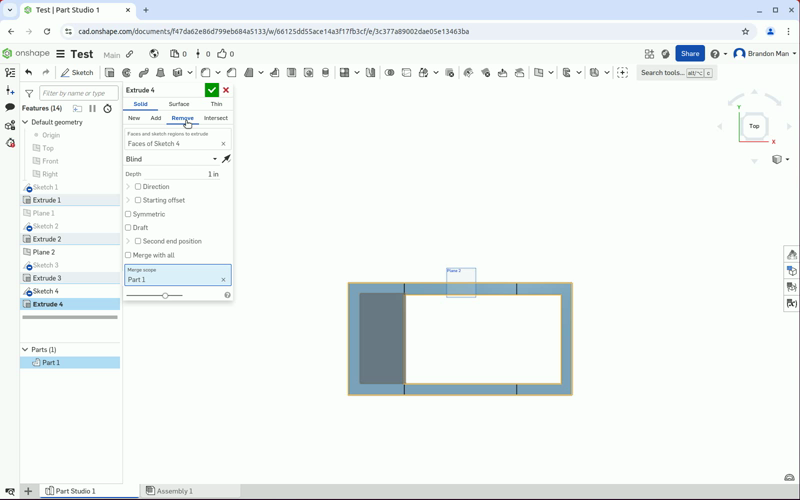
key(tab, 4)
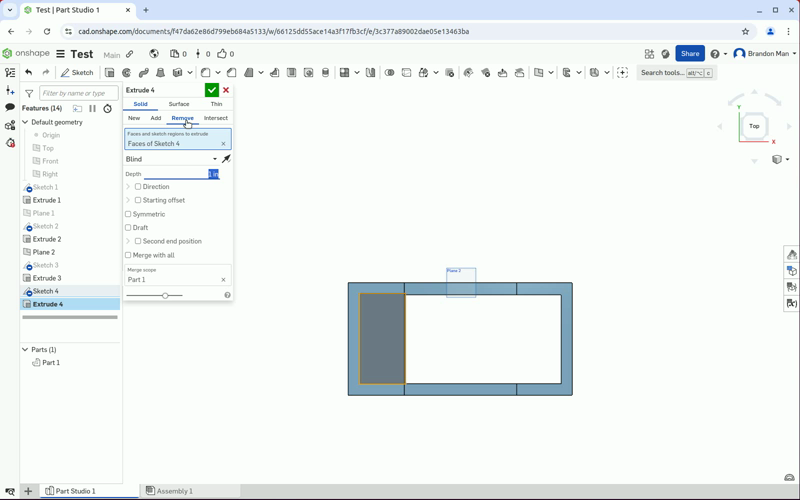
text(30.811)
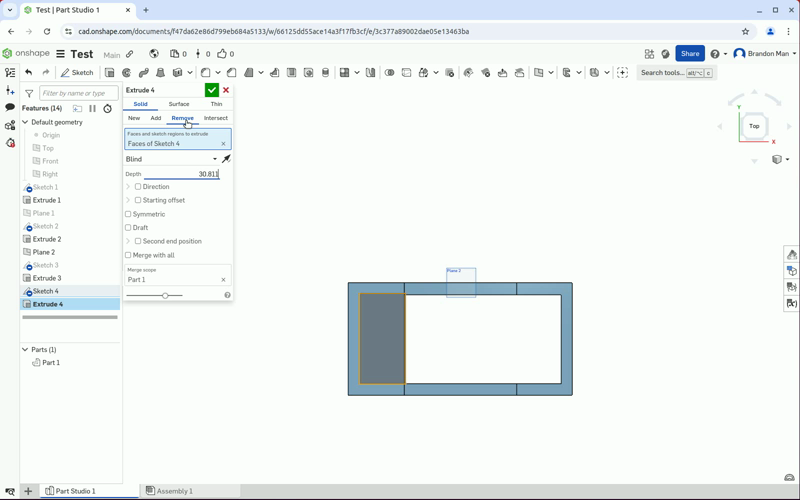
key(tab, 6)
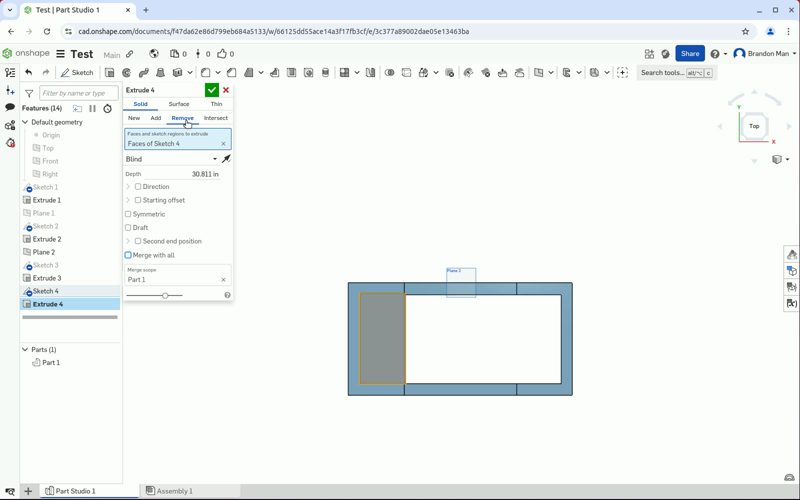
key(space)
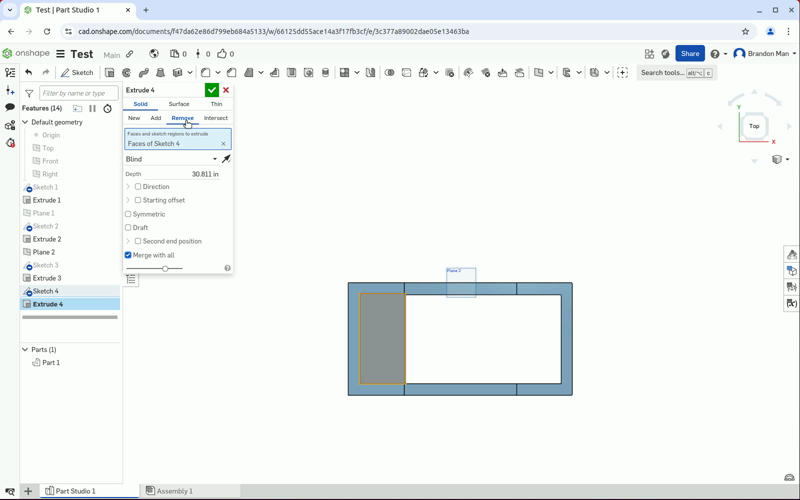
key(enter)
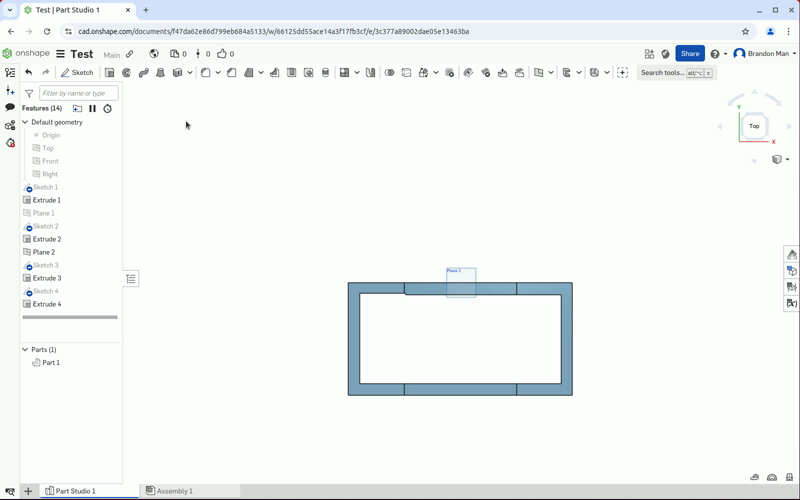
key(shift+h)
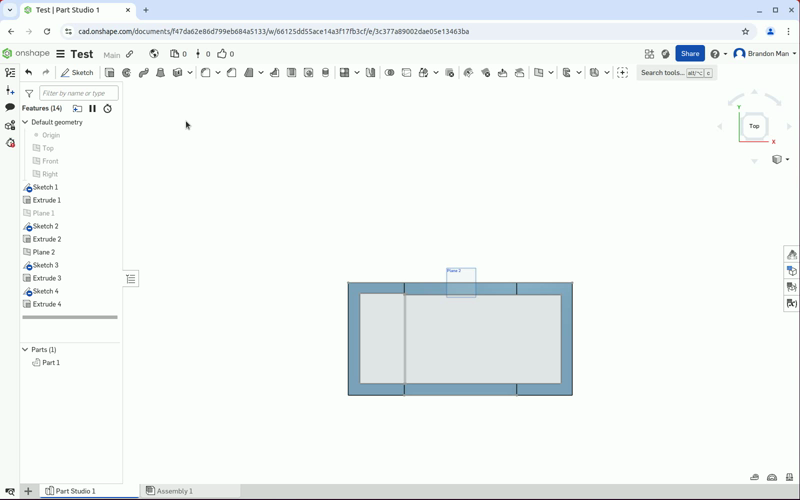
key(shift+h)
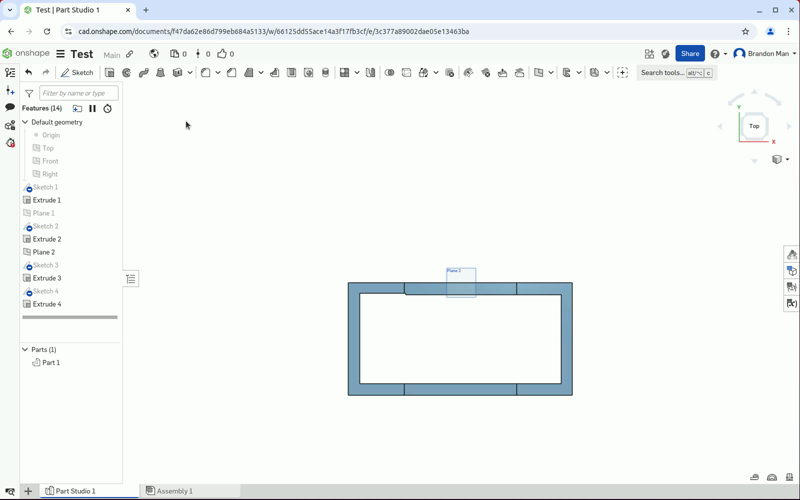
mouse_move(73, 189)
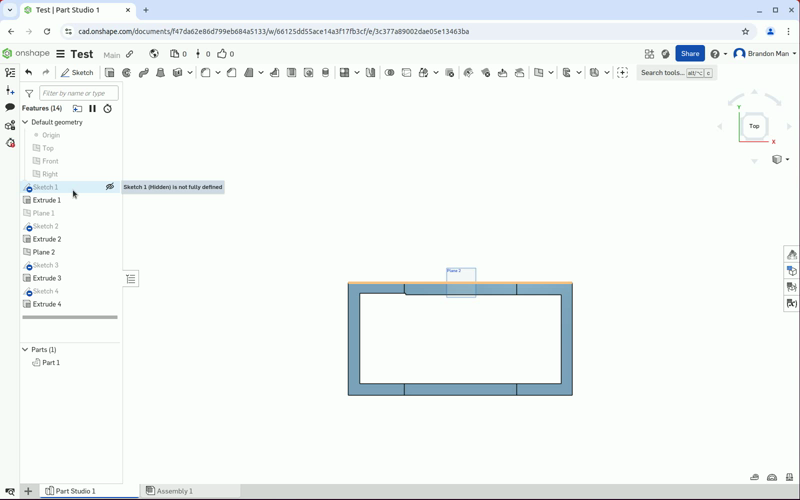
click(73, 189)
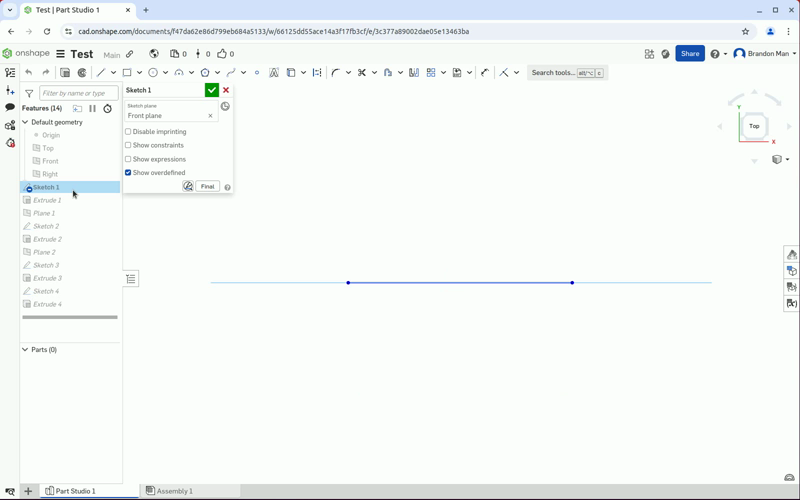
mouse_move(229, 92)
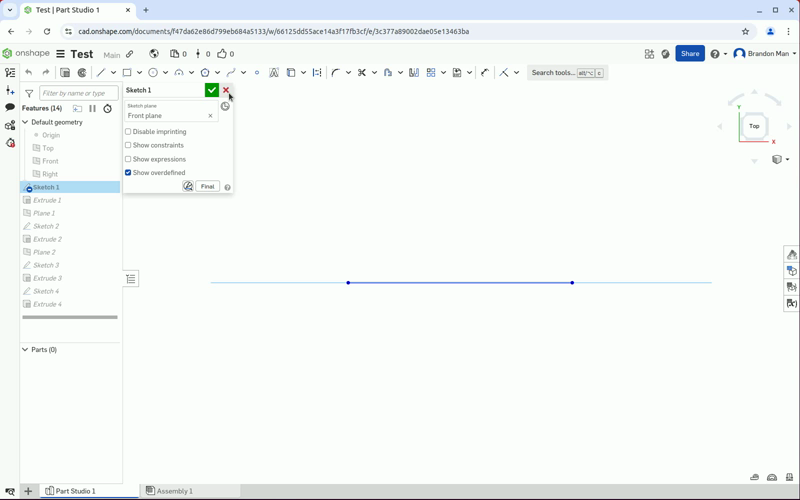
click(229, 92)
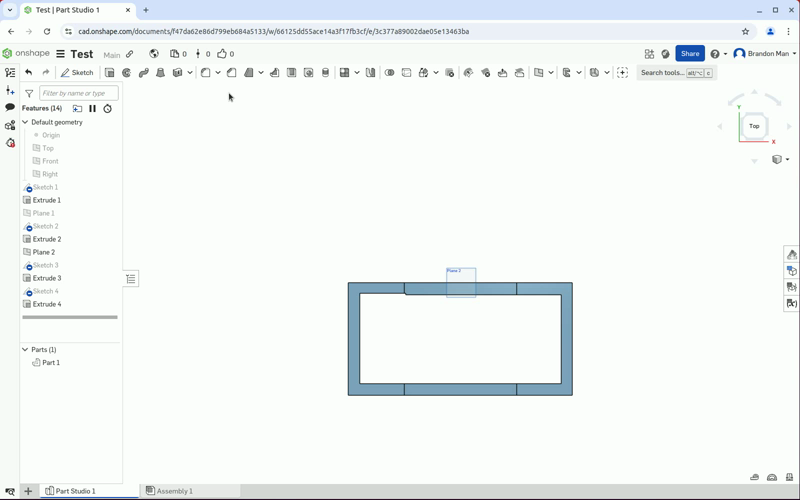
mouse_move(73, 352)
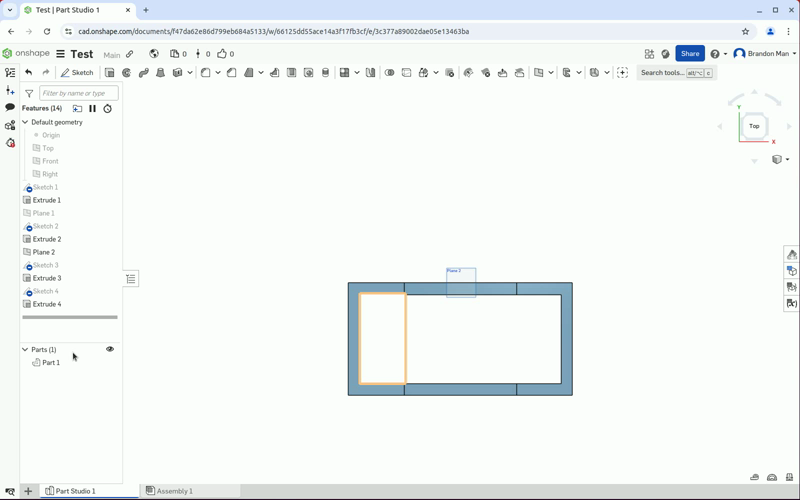
key(y)
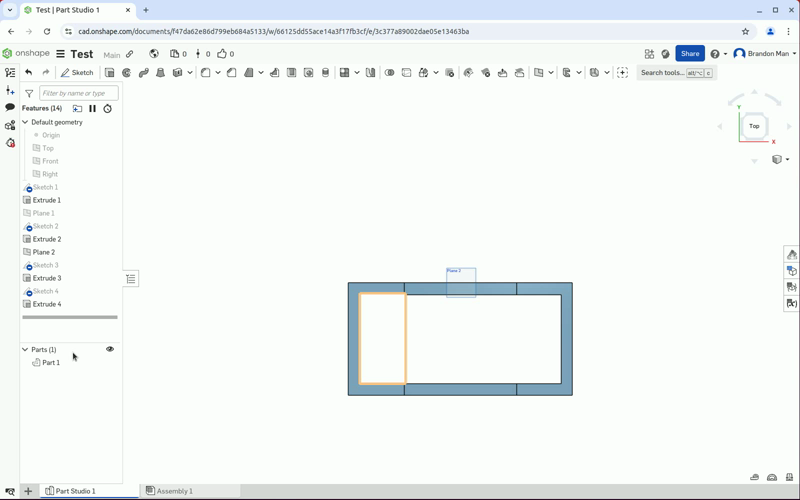
key(shift+p)
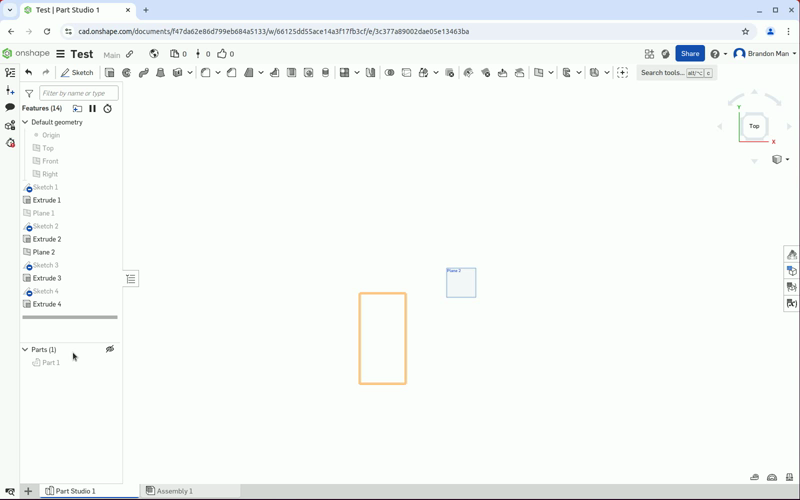
key(space)
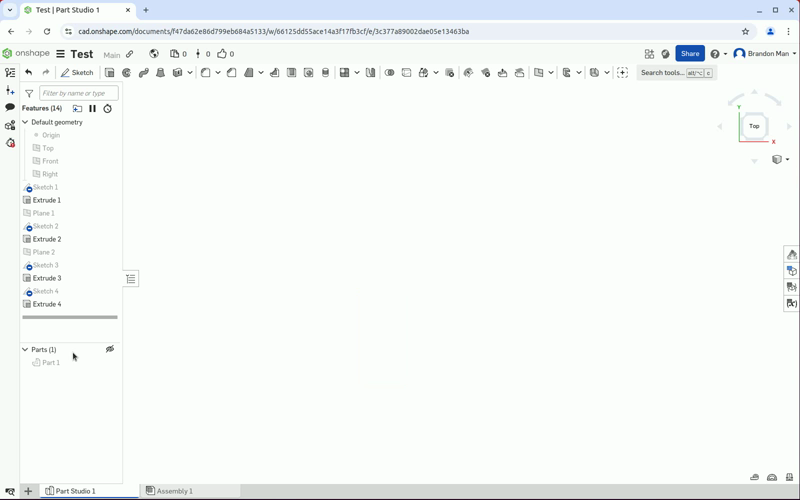
key_down(shift)
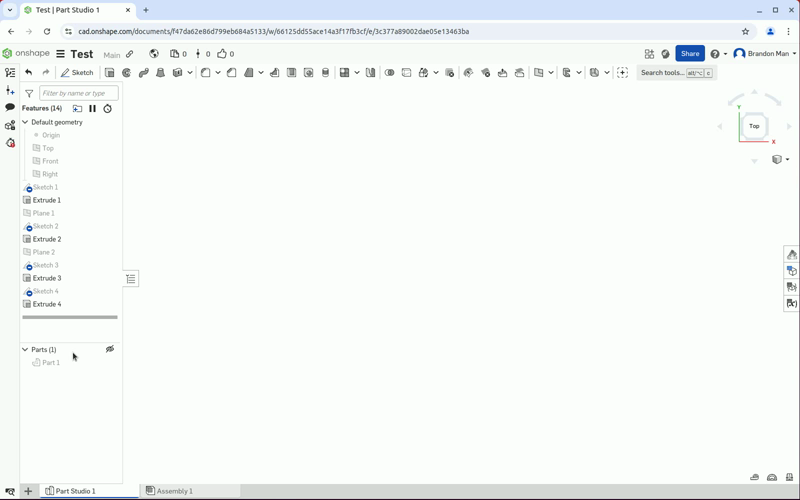
key(up)
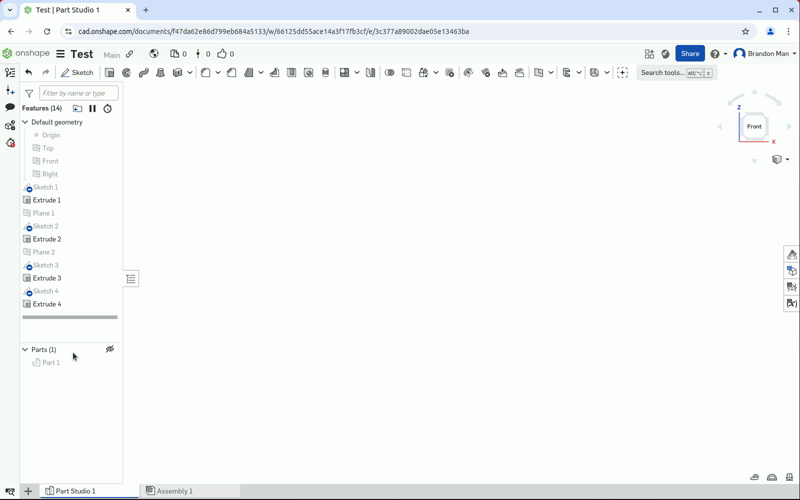
key_up(shift)
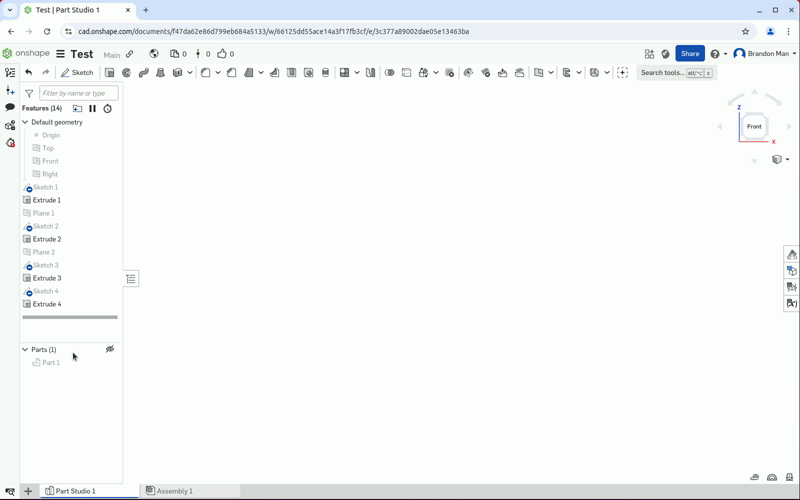
key(space)
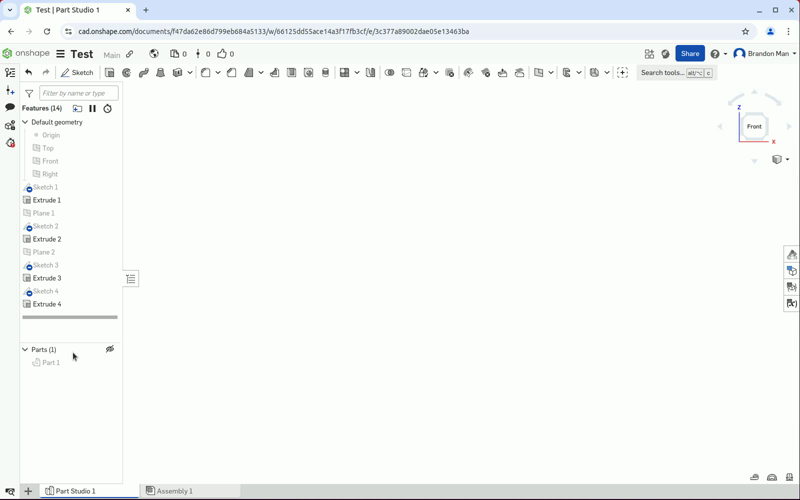
key_down(shift)
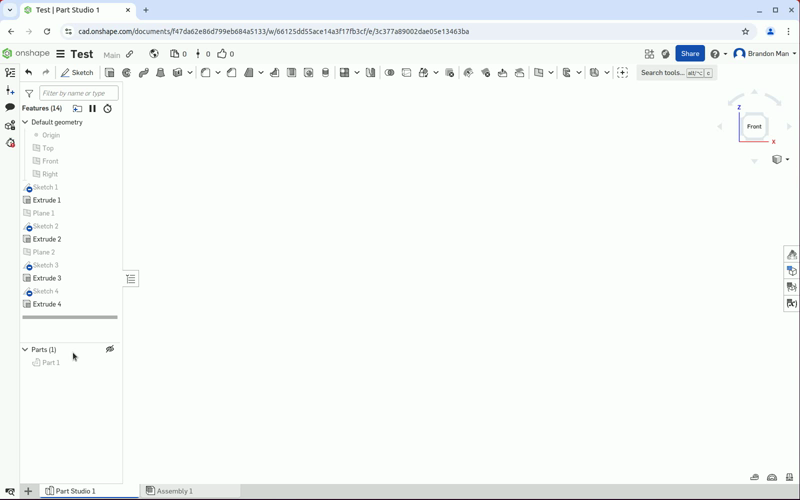
key(left)
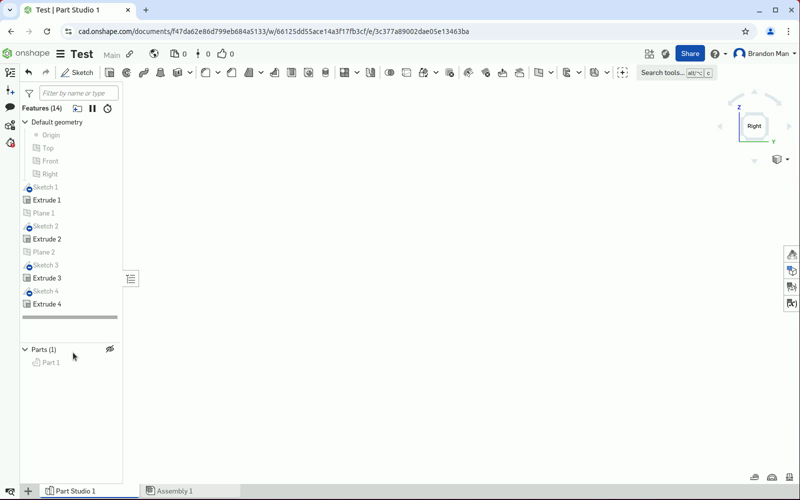
key_up(shift)
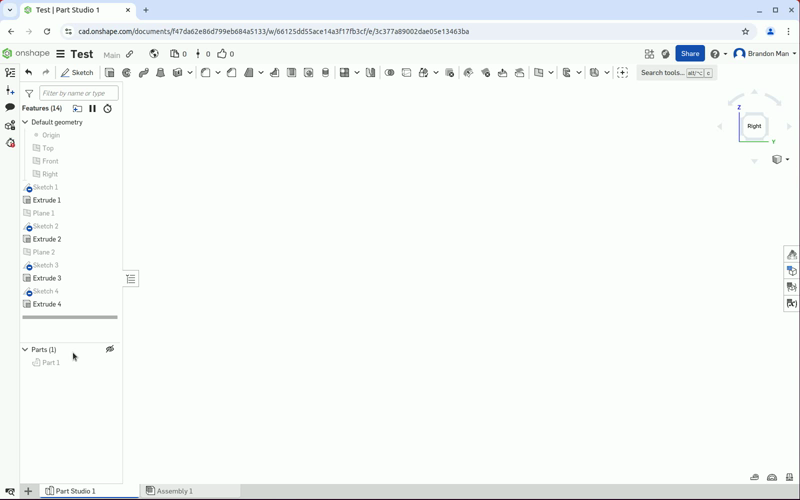
mouse_move(73, 352)
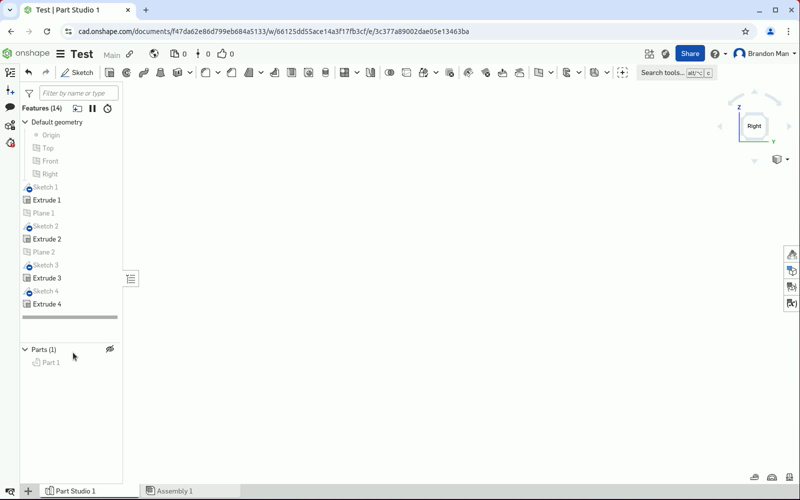
key(shift+y)
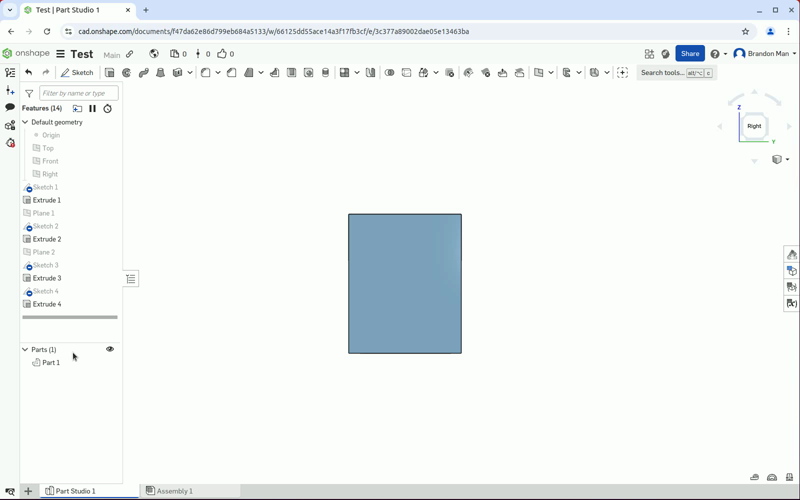
mouse_move(541, 75)
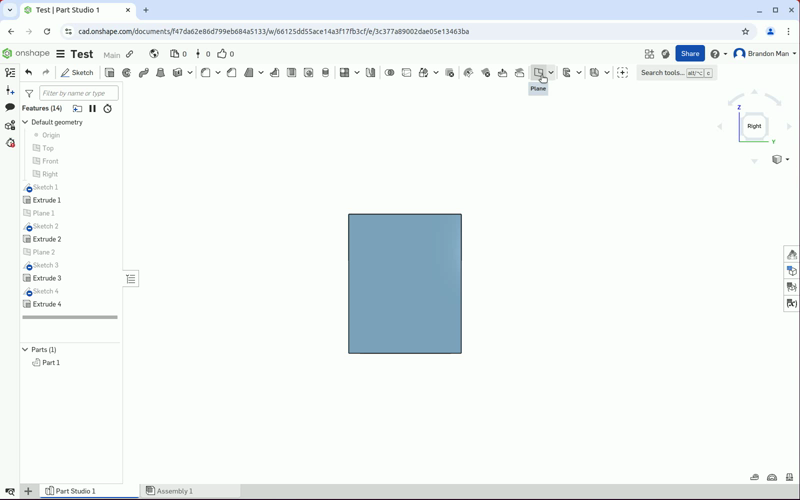
click(541, 75)
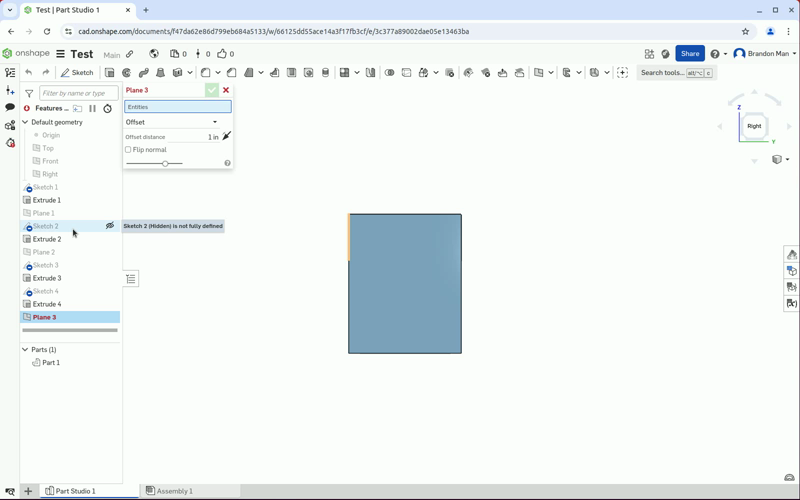
scroll(3)
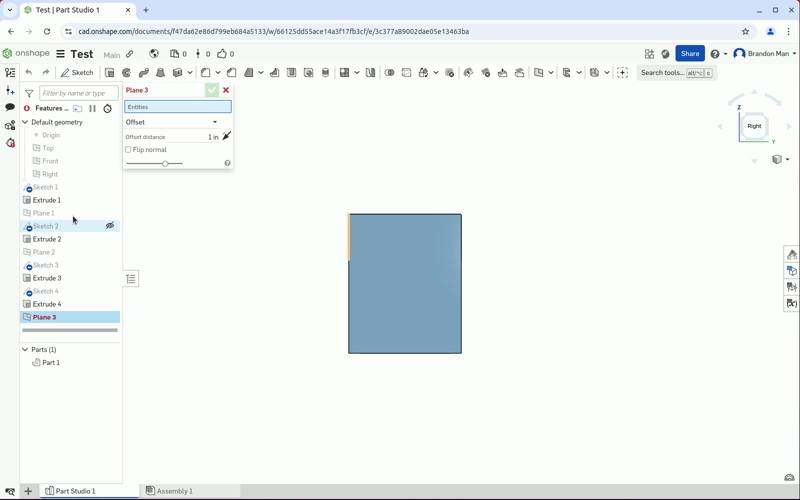
mouse_move(73, 176)
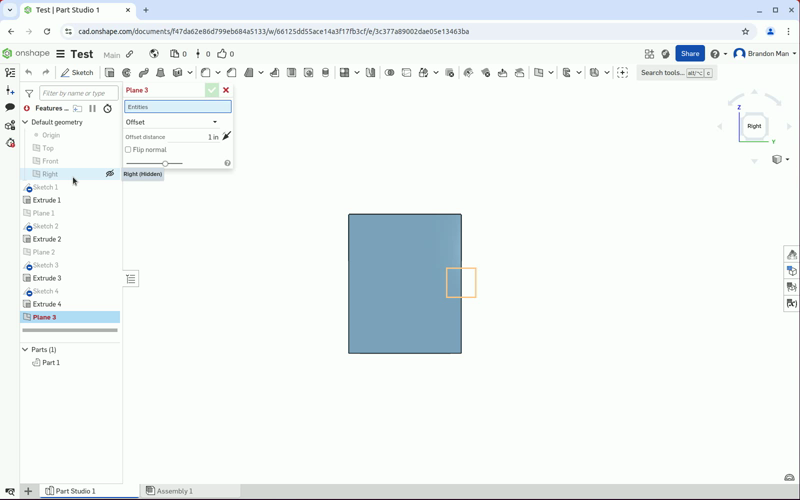
click(73, 176)
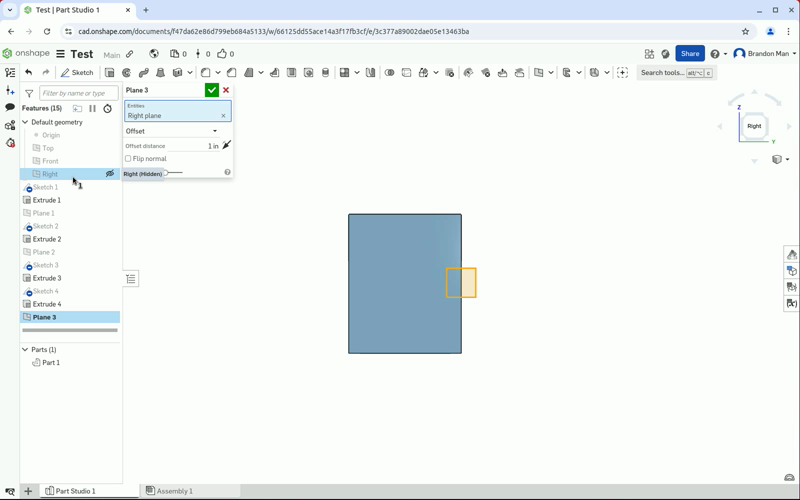
key(tab, 2)
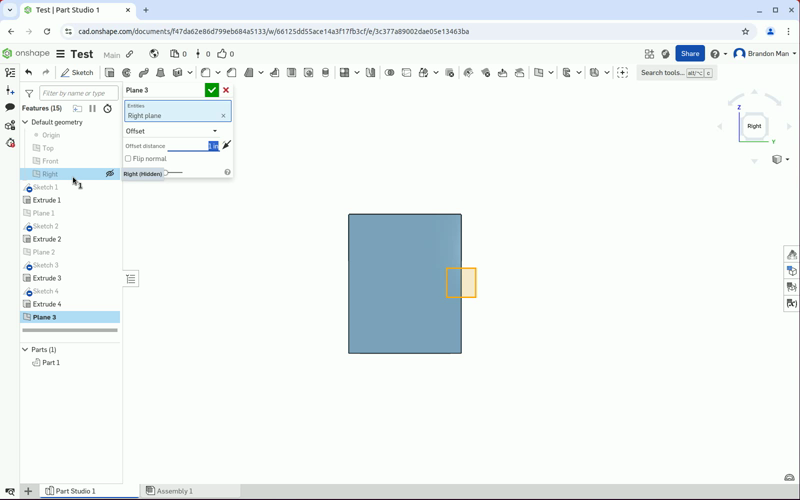
text(23.108)
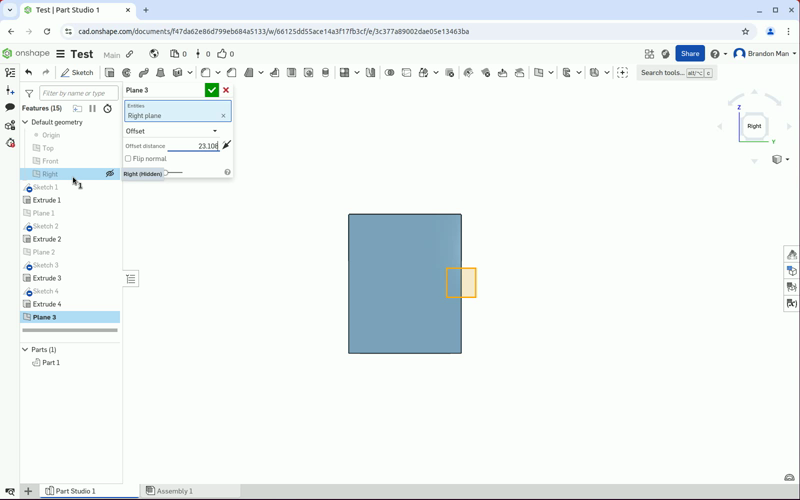
key(enter, 2)
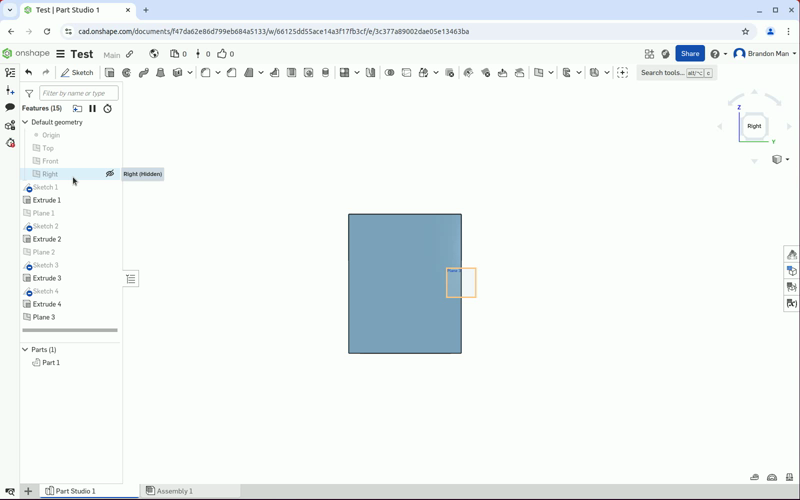
key(shift+s)
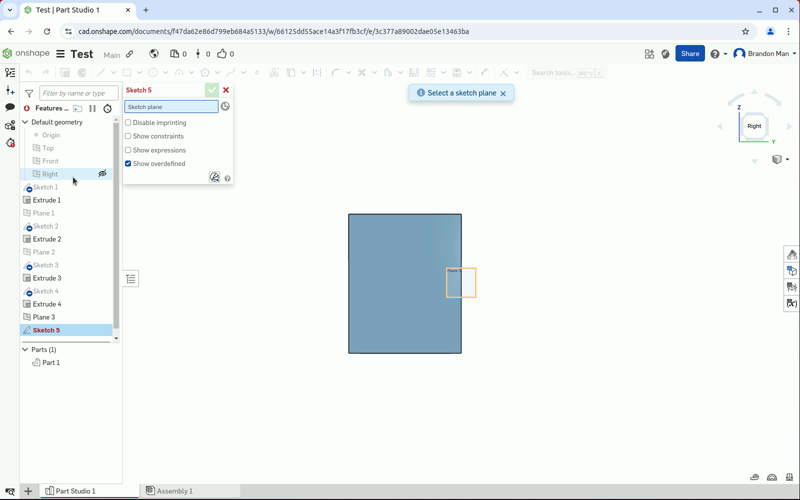
mouse_move(69, 319)
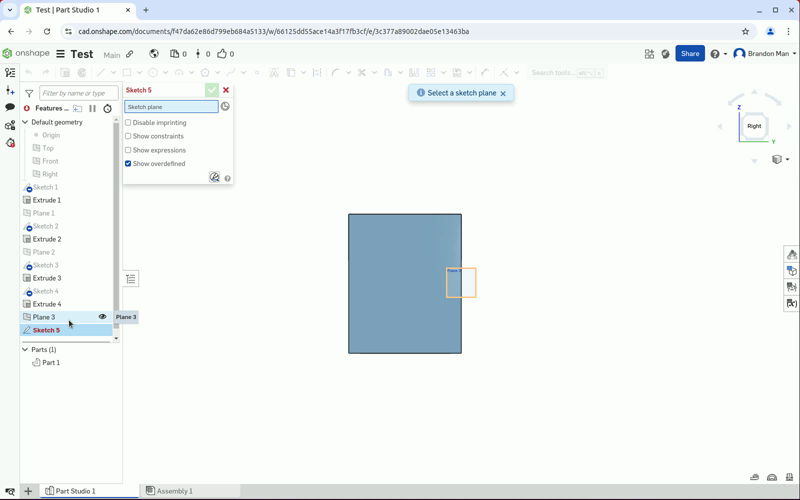
click(69, 319)
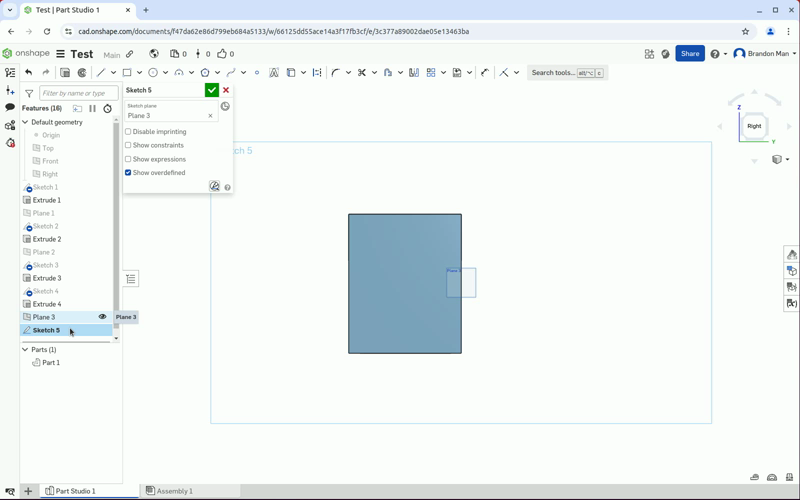
mouse_move(73, 352)
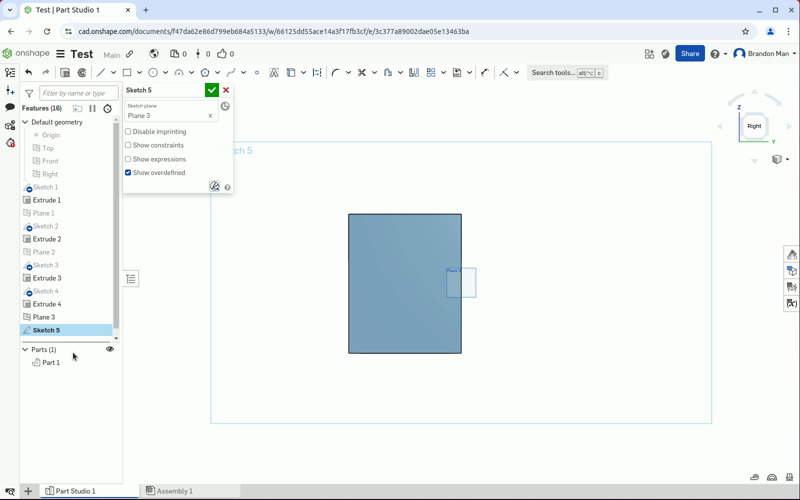
key(y)
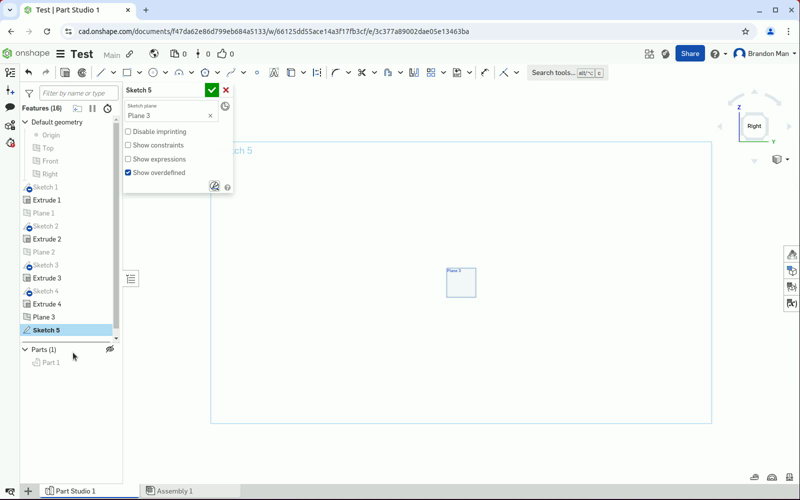
key(c)
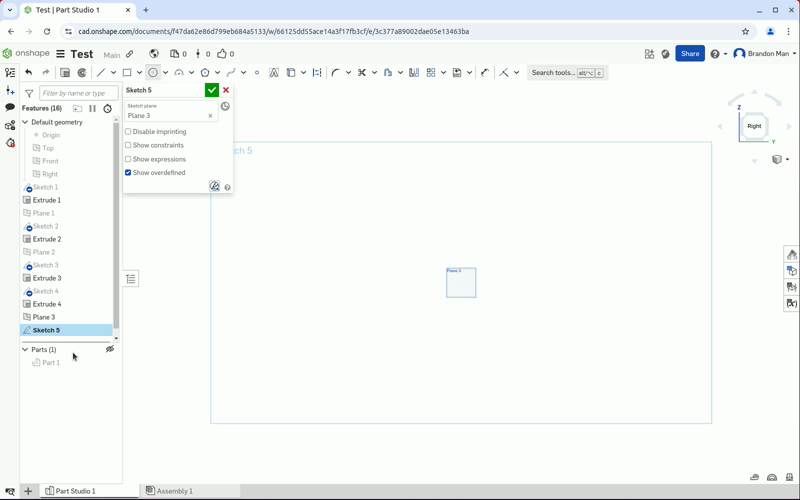
key_down(shift)
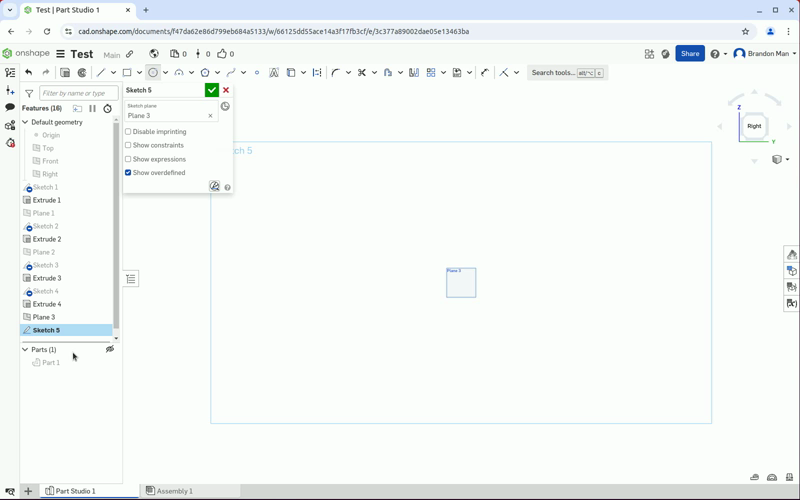
mouse_move(404, 282)
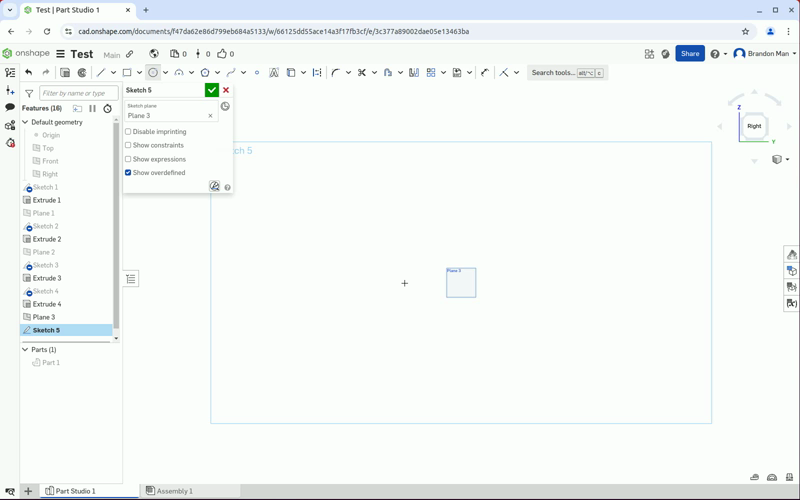
click(404, 282)
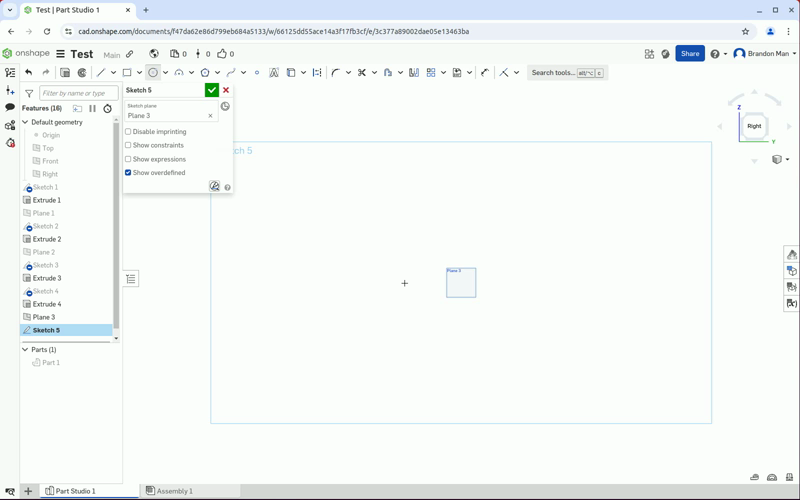
key_up(shift)
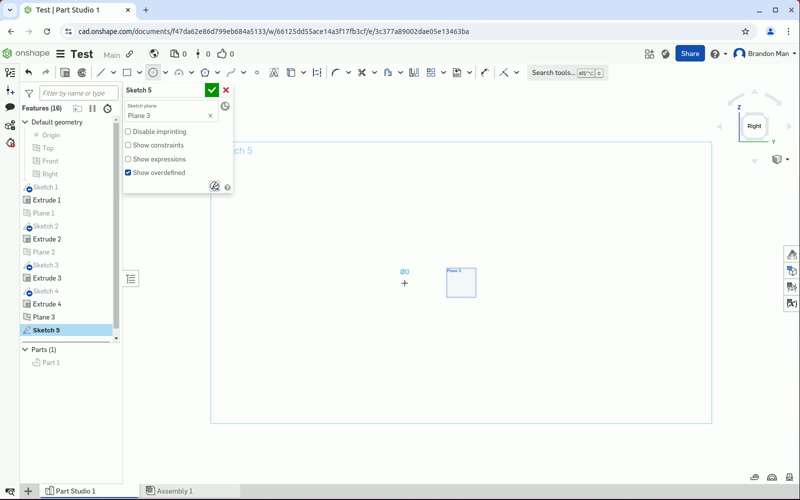
mouse_move(419, 282)
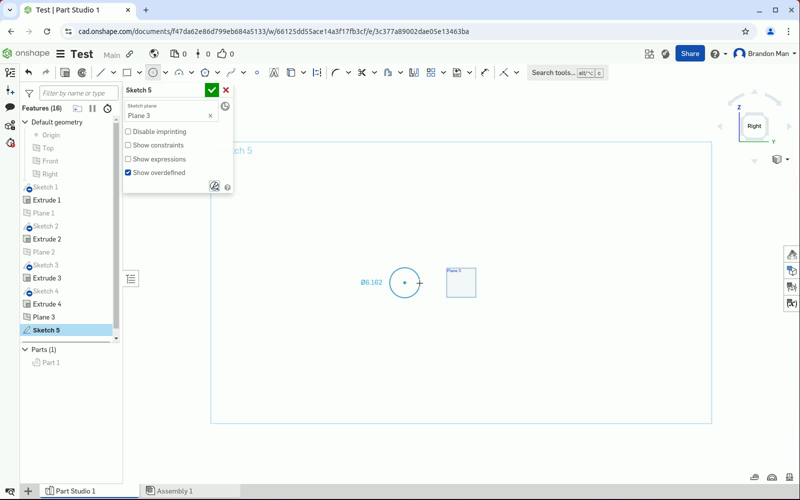
click(419, 282)
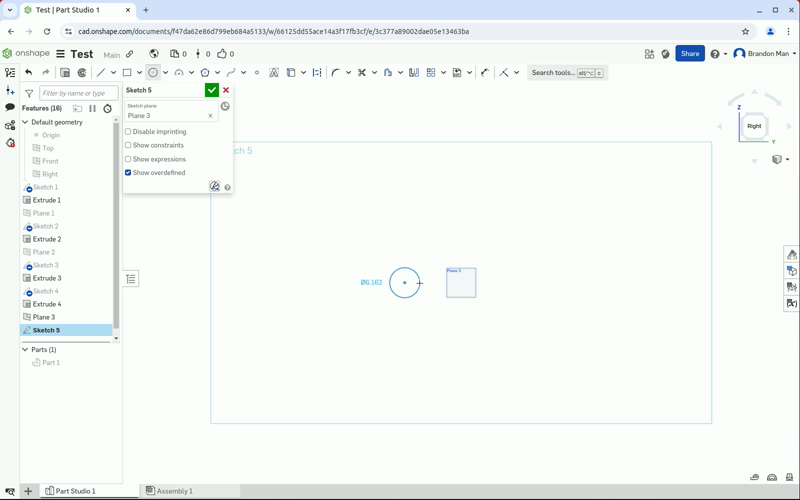
key(esc)
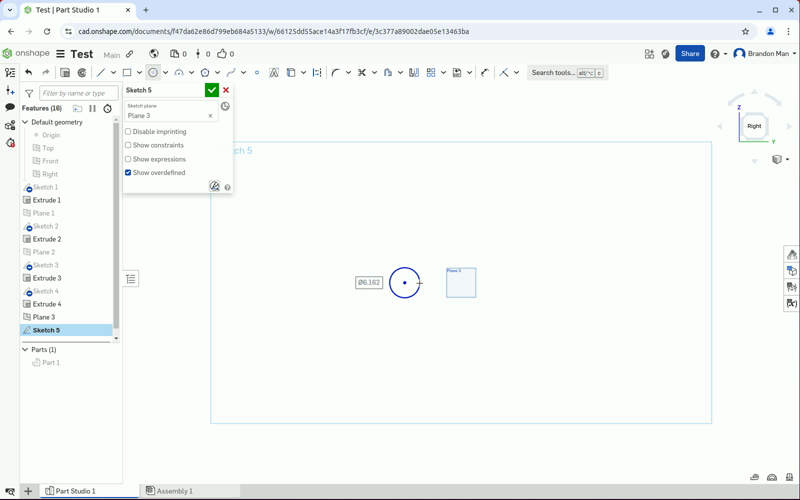
mouse_move(396, 276)
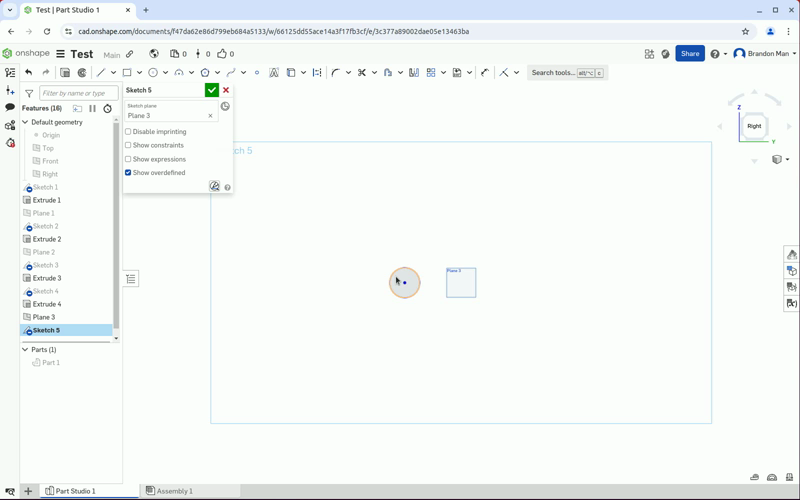
scroll(6)
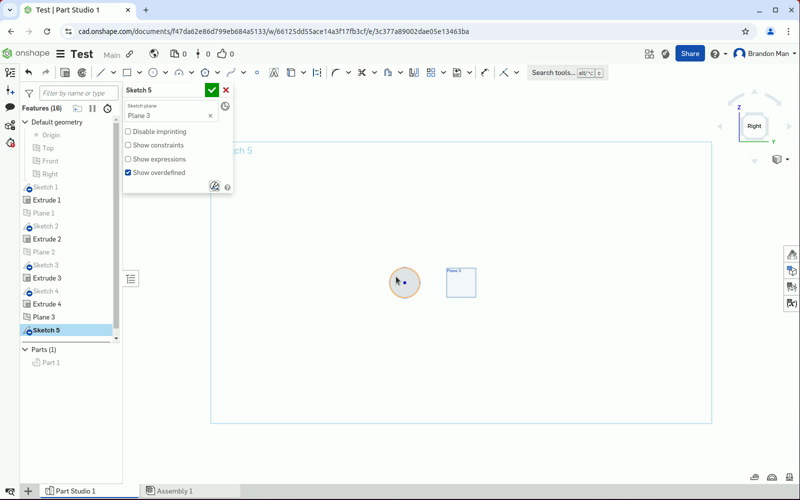
scroll(6)
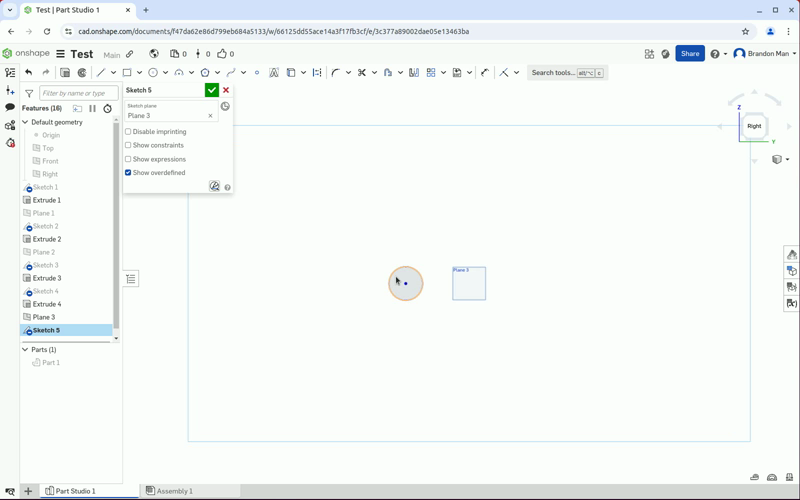
scroll(6)
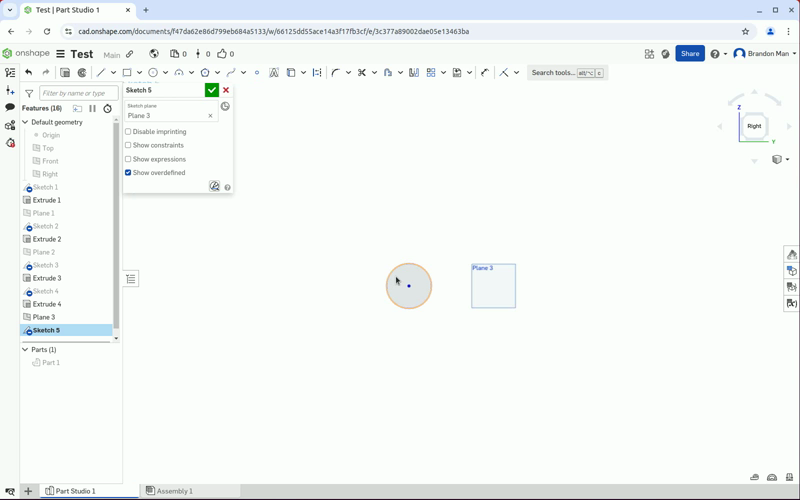
scroll(6)
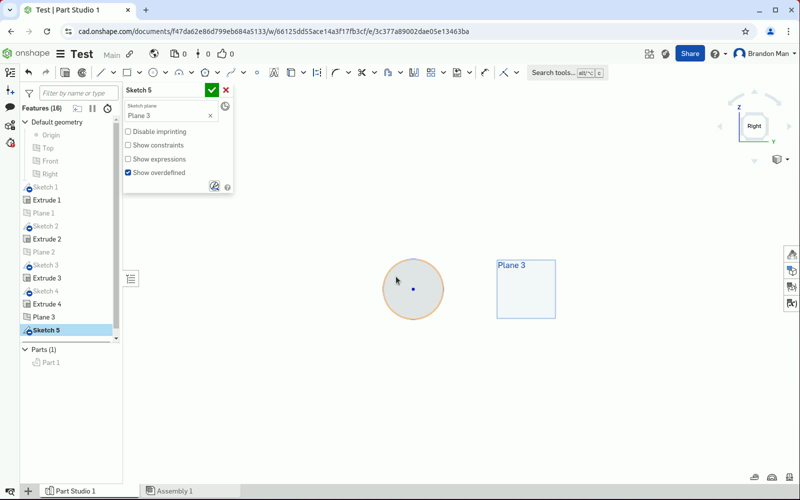
scroll(6)
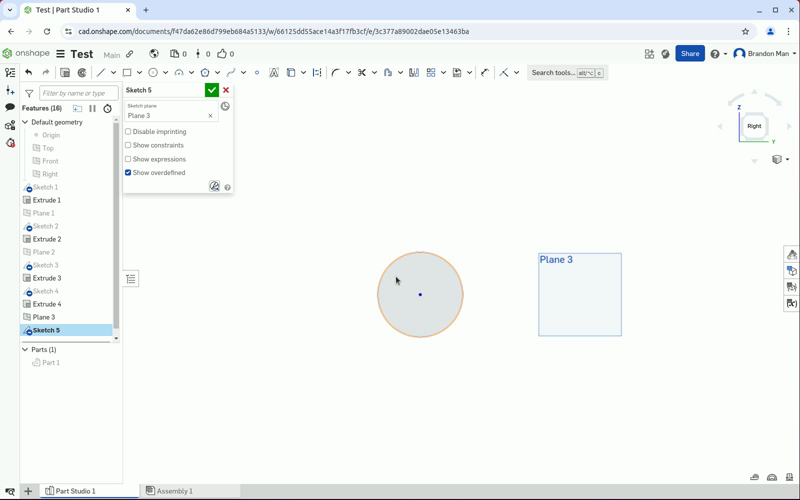
scroll(6)
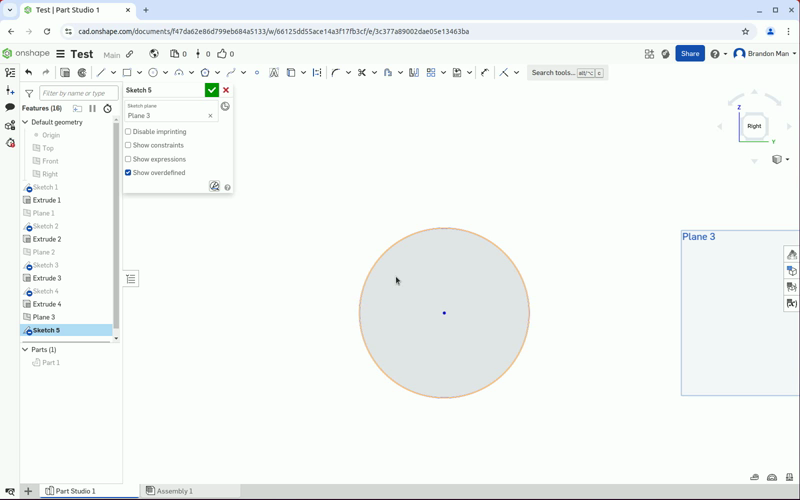
scroll(6)
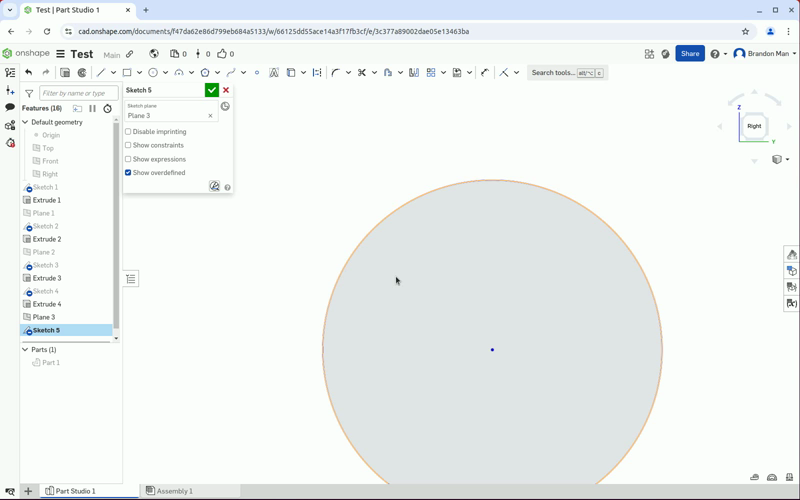
click(396, 276)
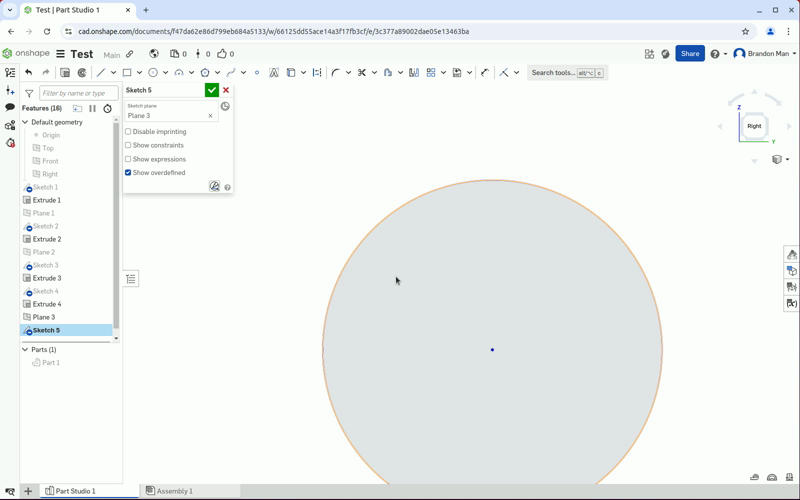
scroll(-6)
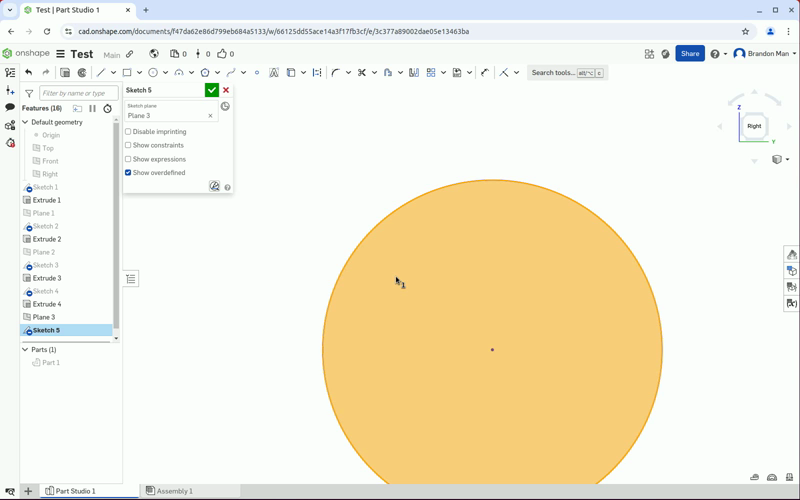
scroll(-6)
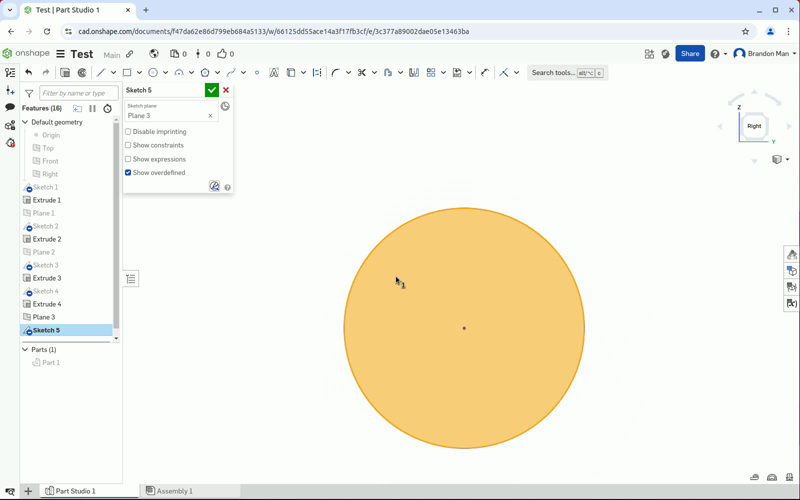
scroll(-6)
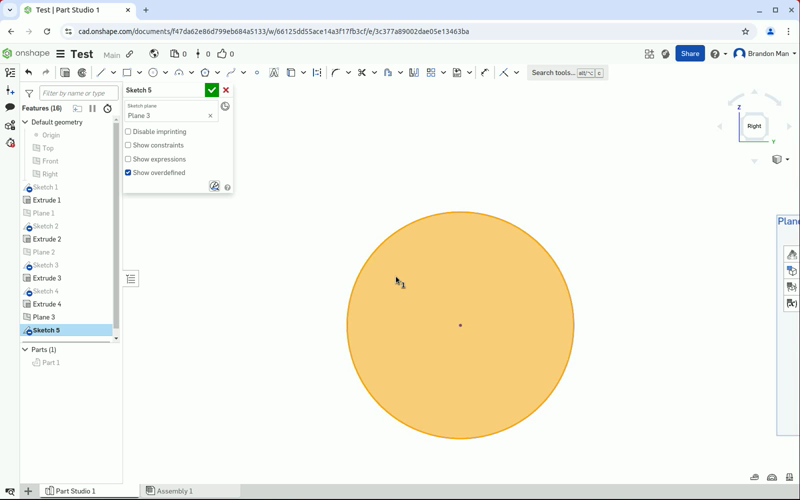
scroll(-6)
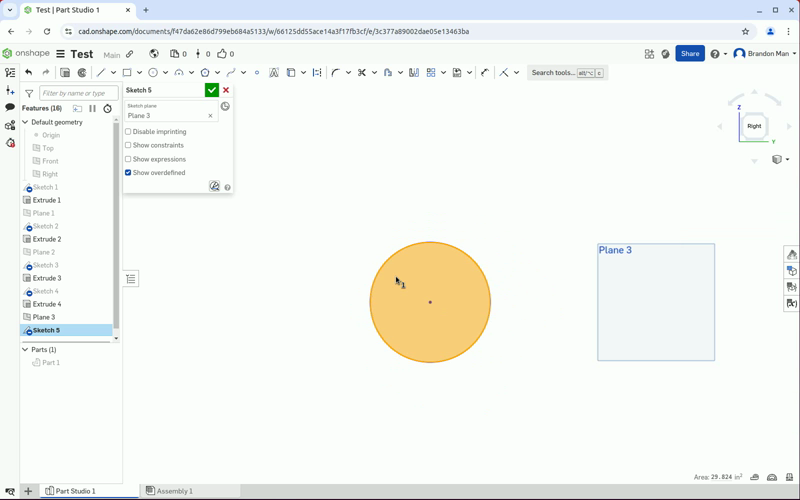
scroll(-6)
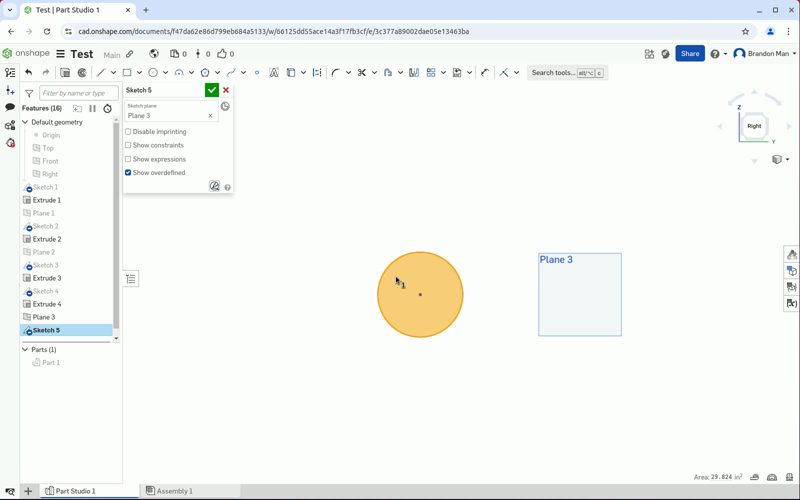
scroll(-6)
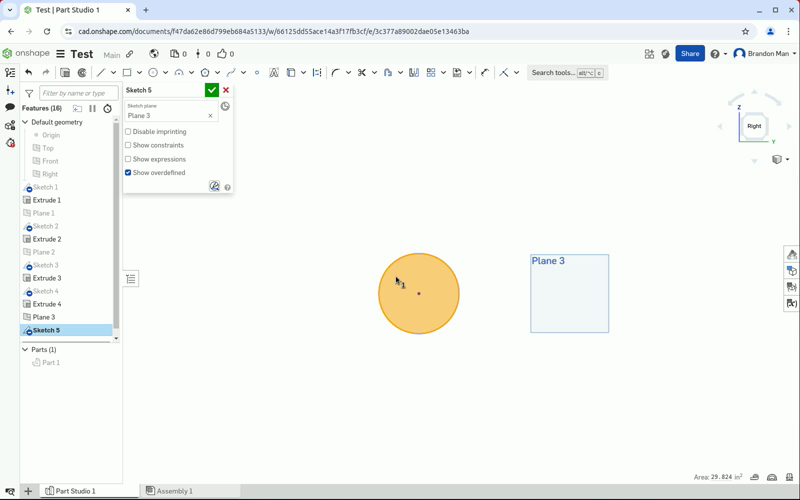
scroll(-6)
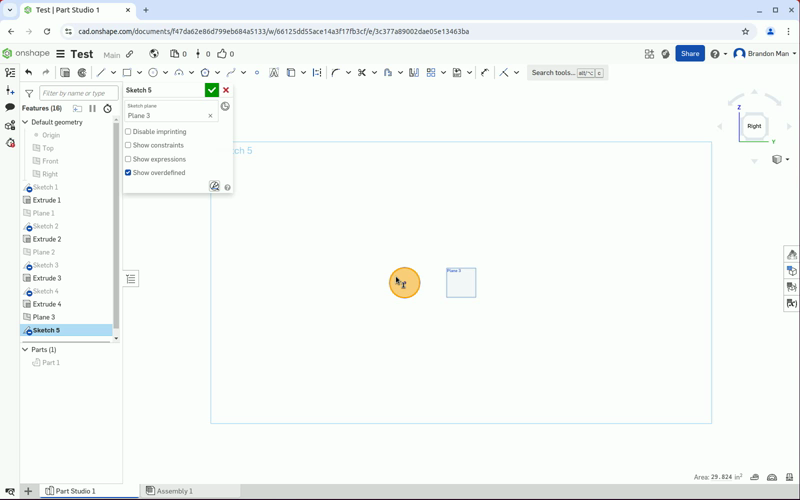
mouse_move(73, 352)
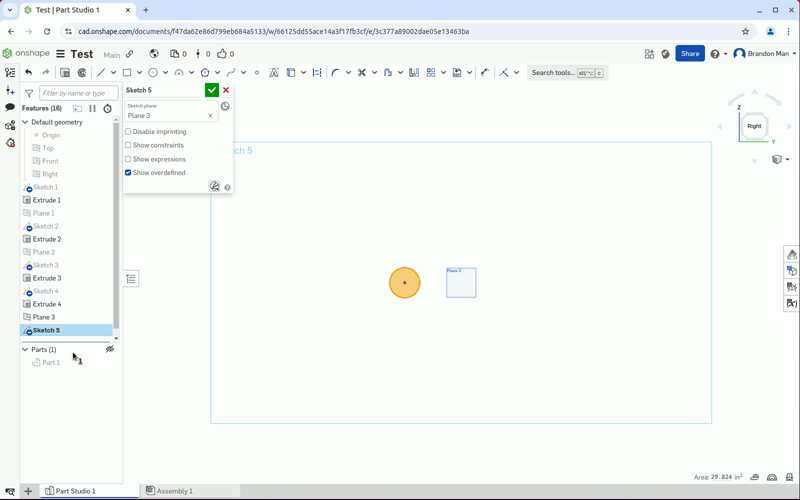
key(shift+y)
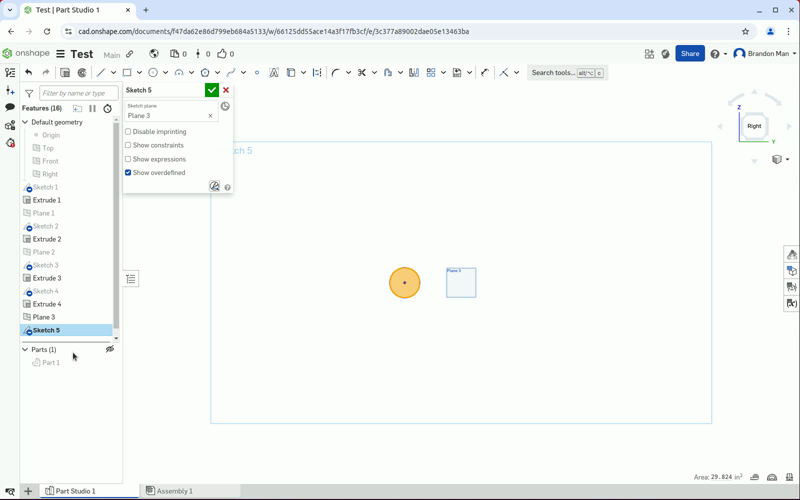
key(shift+e)
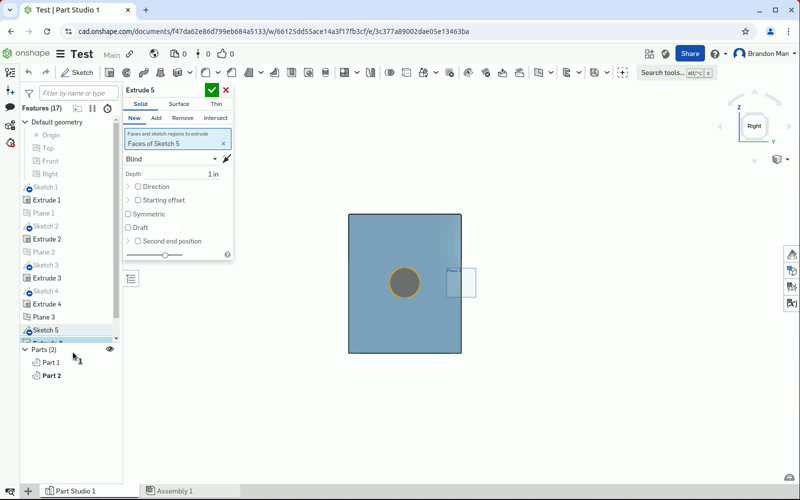
mouse_move(143, 106)
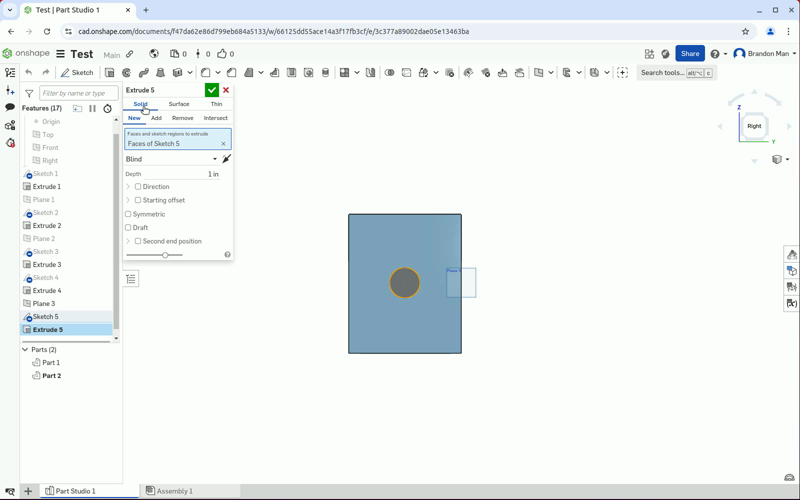
click(143, 106)
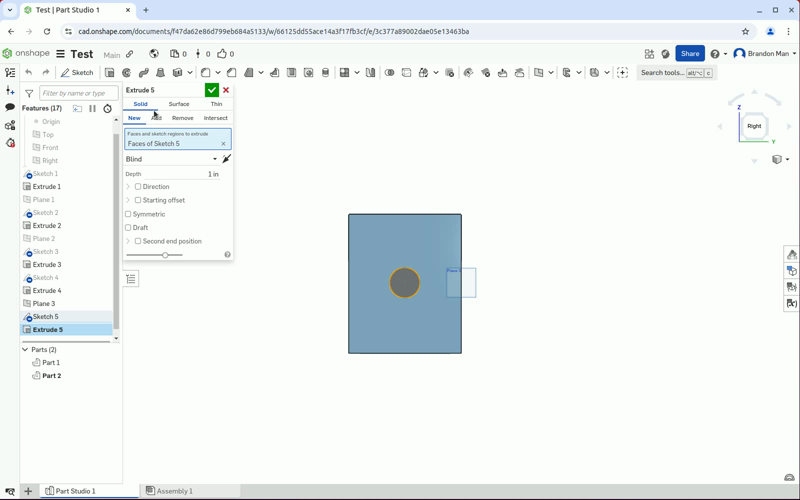
mouse_move(186, 120)
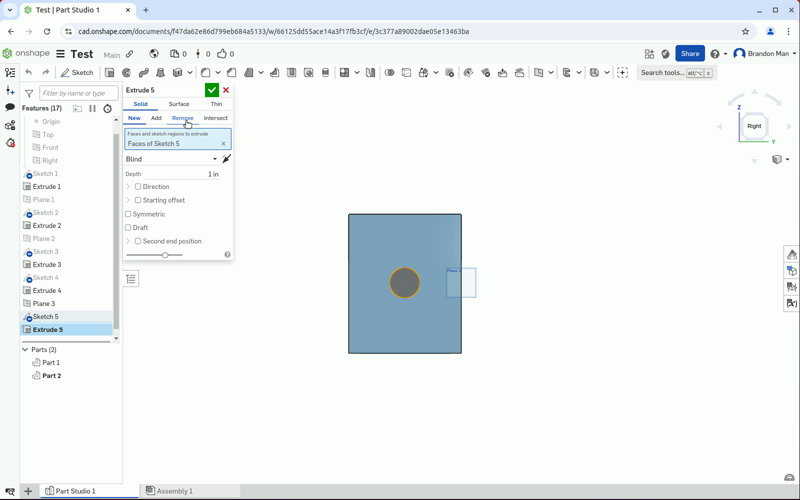
click(186, 120)
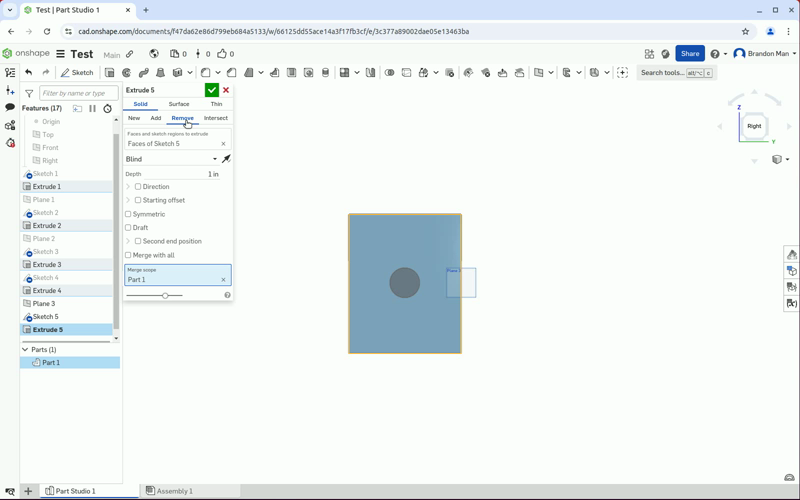
key(tab, 4)
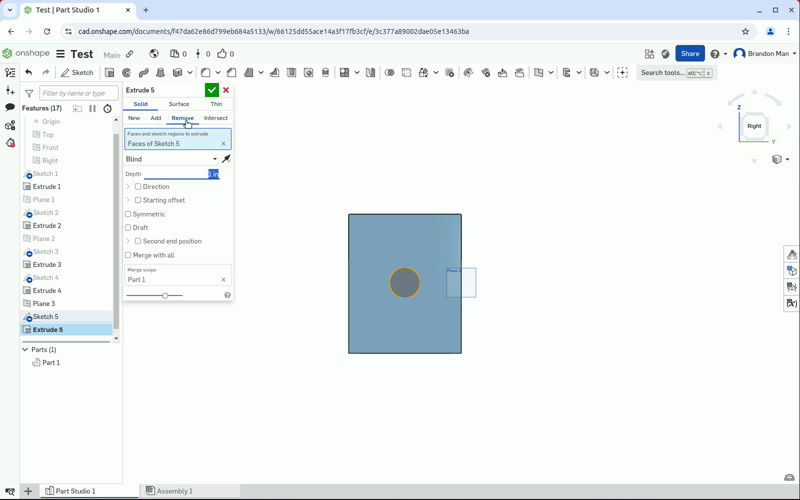
text(30.811)
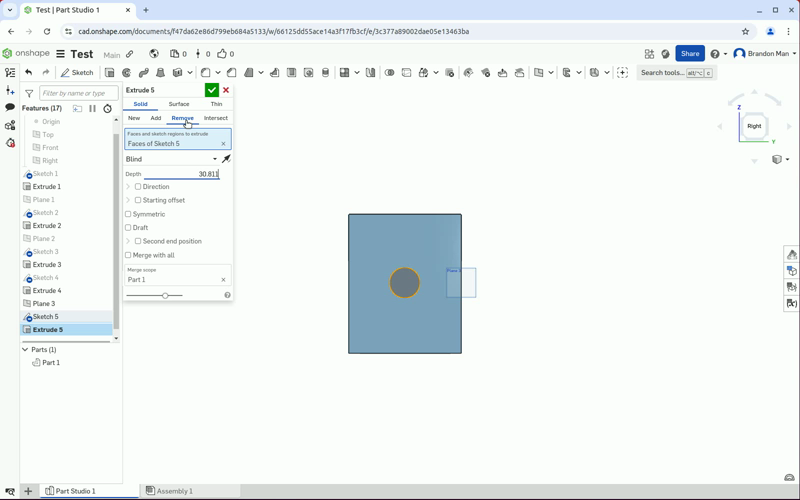
key(tab, 6)
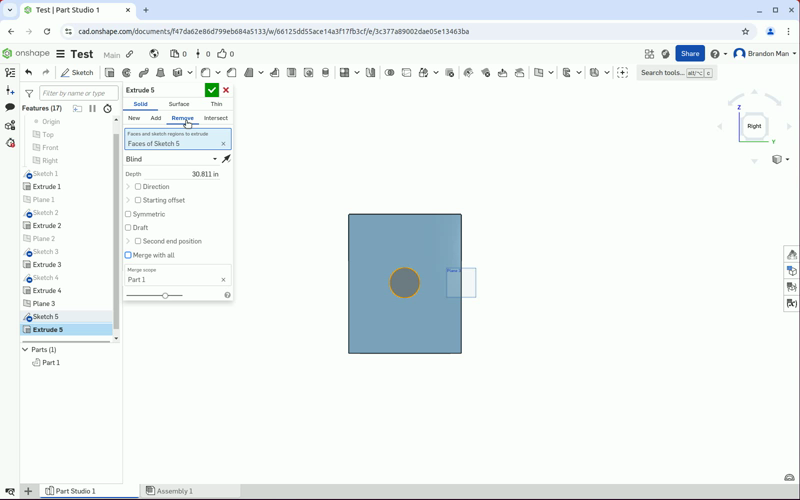
key(space)
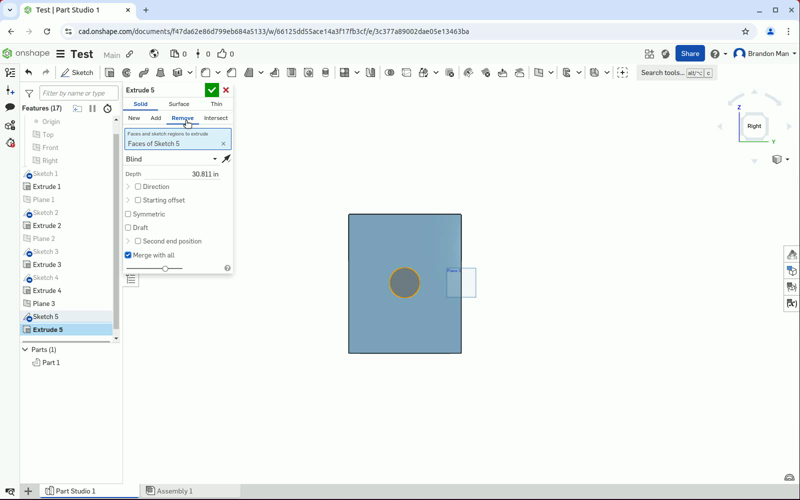
key(enter)
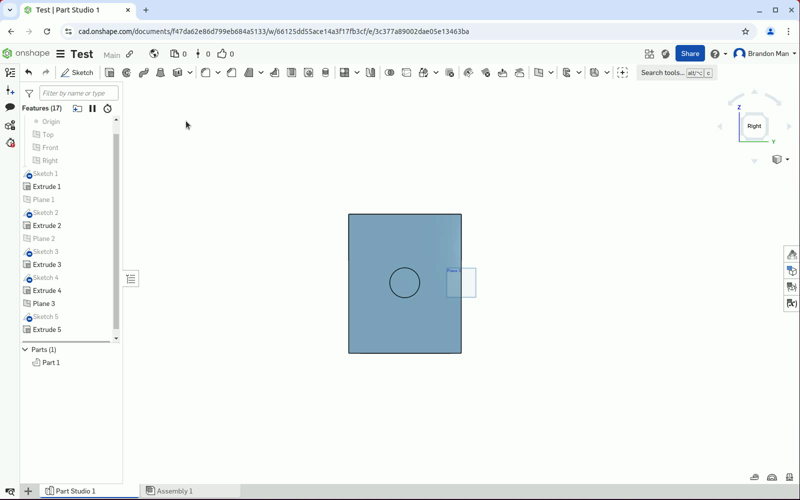
key(shift+h)
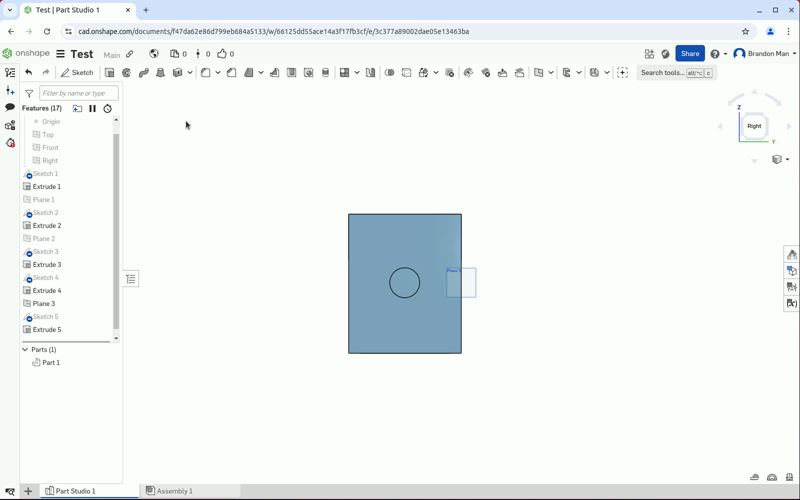
key(shift+h)
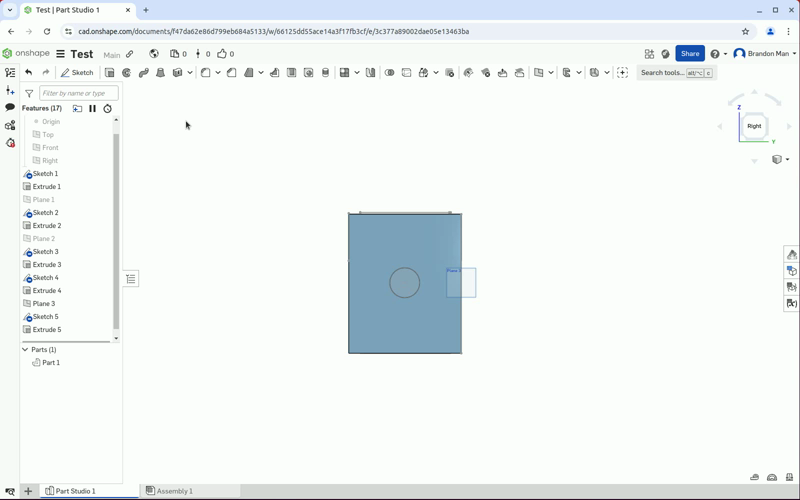
key(shift+7)
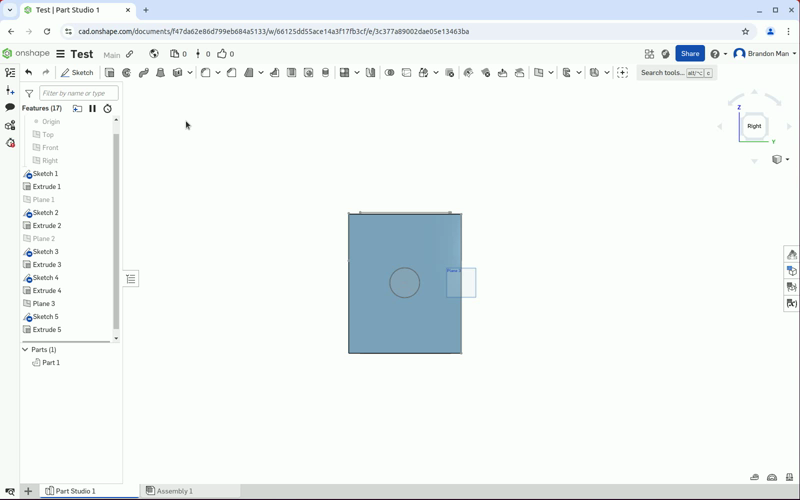
key(right, 2)
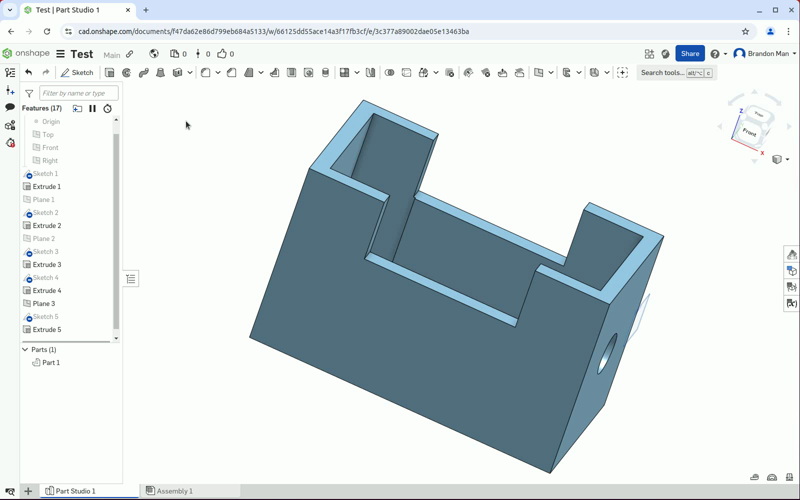
key(down, 2)
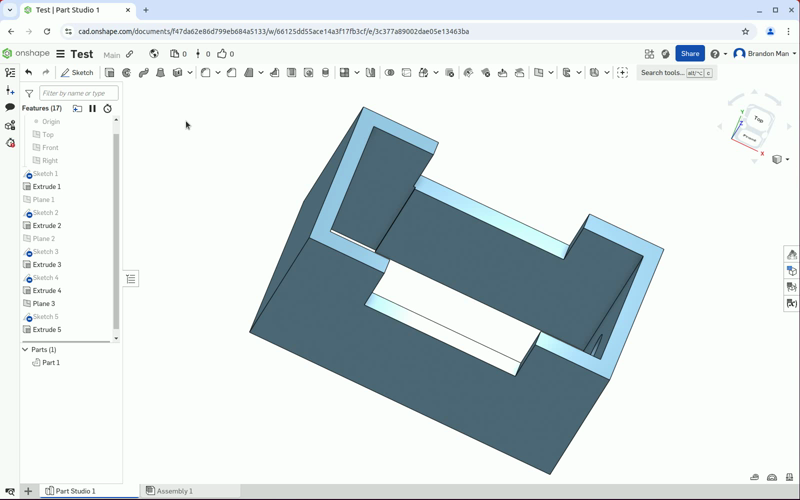
key(up, 2)
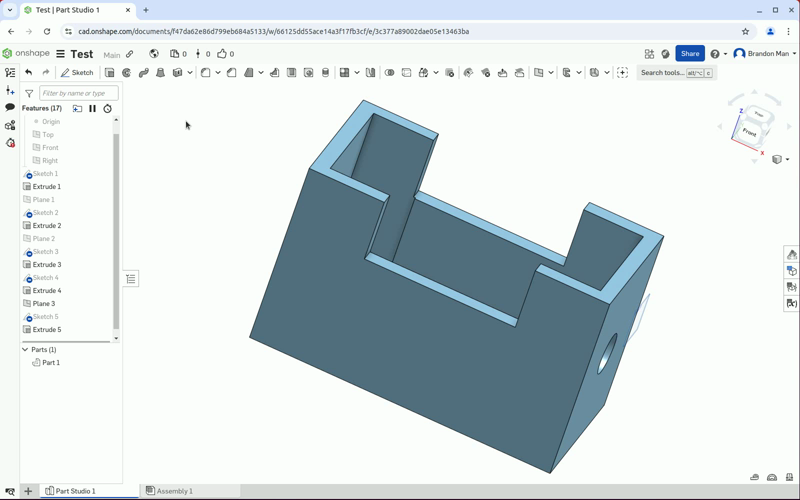
key(left, 2)
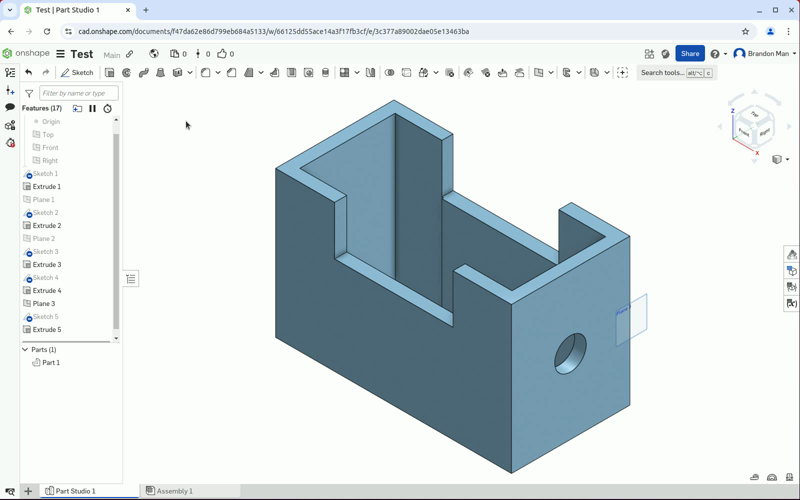
mouse_move(69, 176)
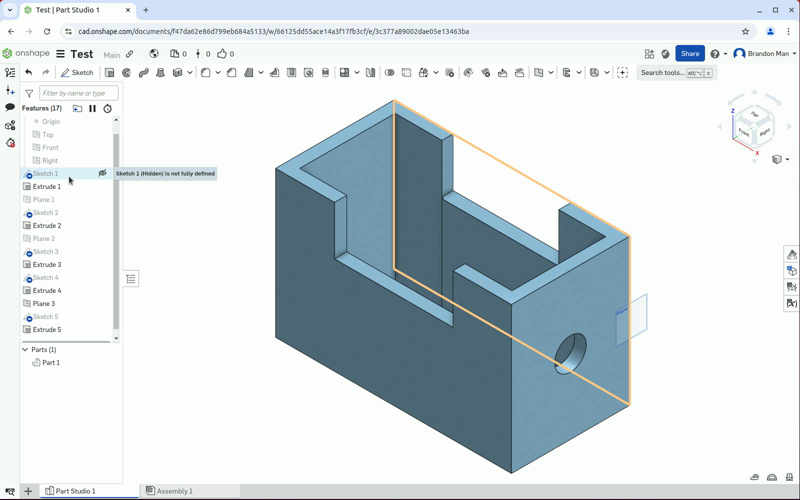
click(69, 176)